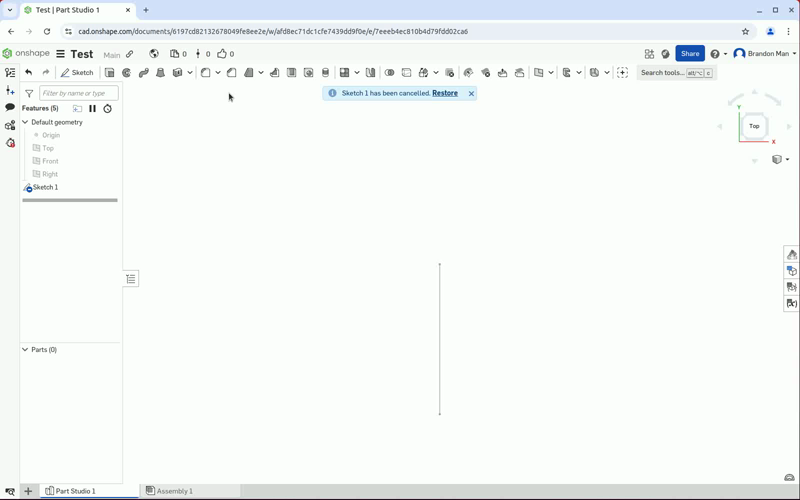
key(shift+h)
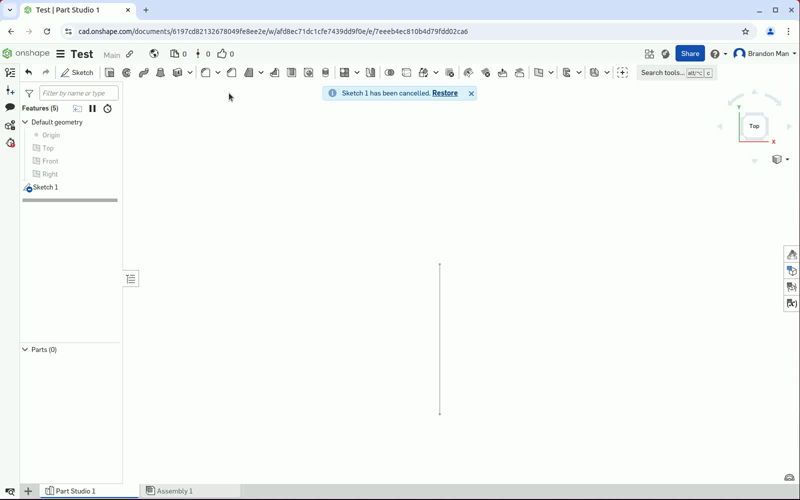
key(shift+s)
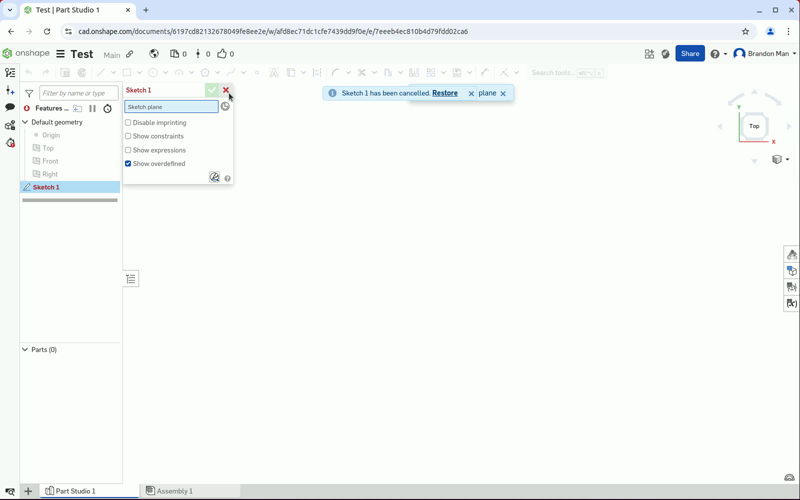
mouse_move(73, 150)
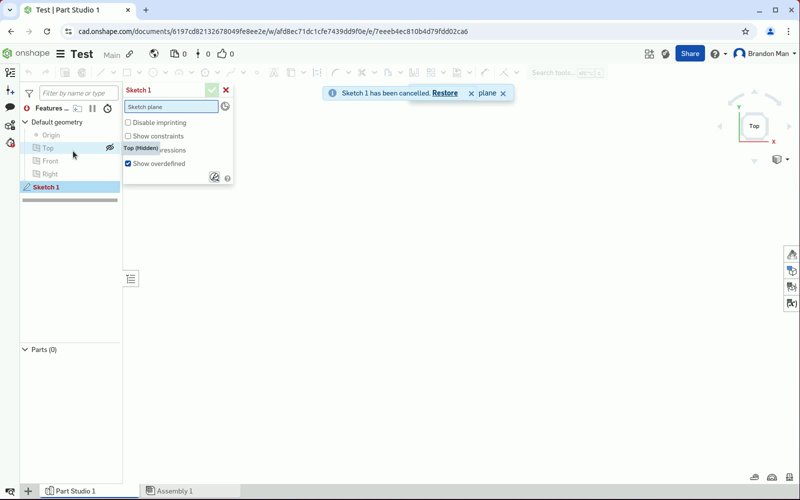
click(73, 150)
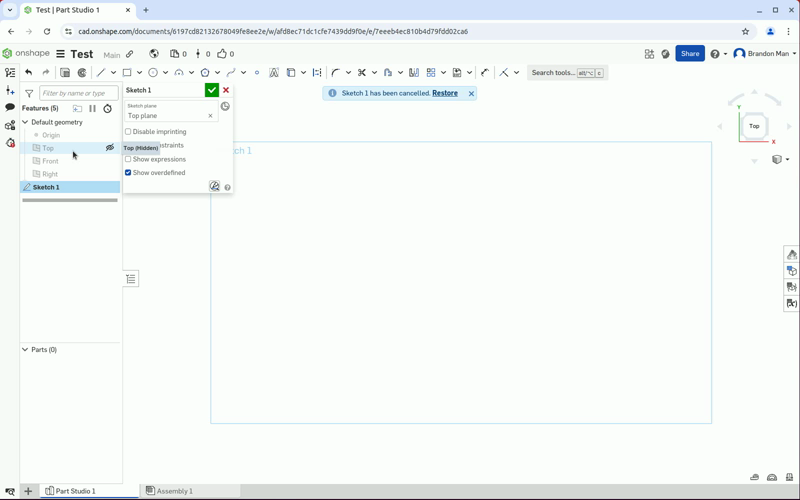
mouse_move(73, 352)
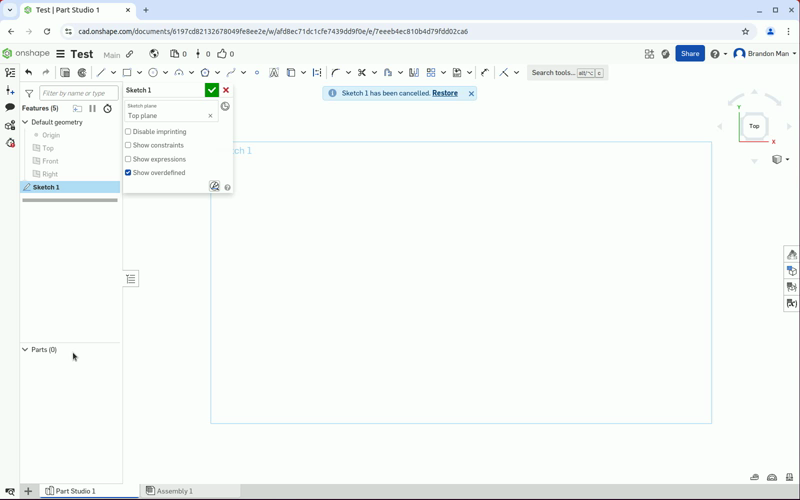
key(y)
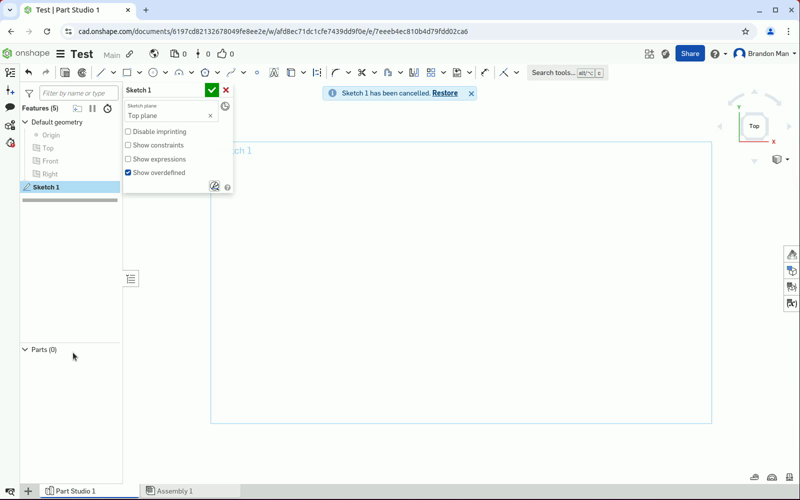
key(c)
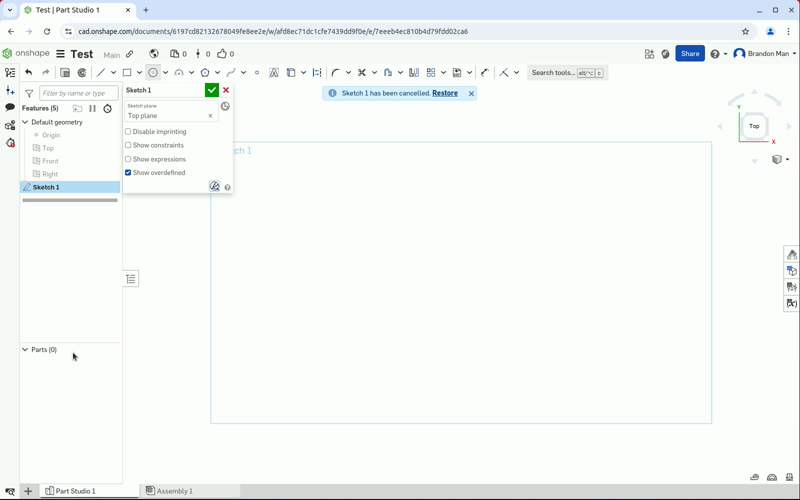
key_down(shift)
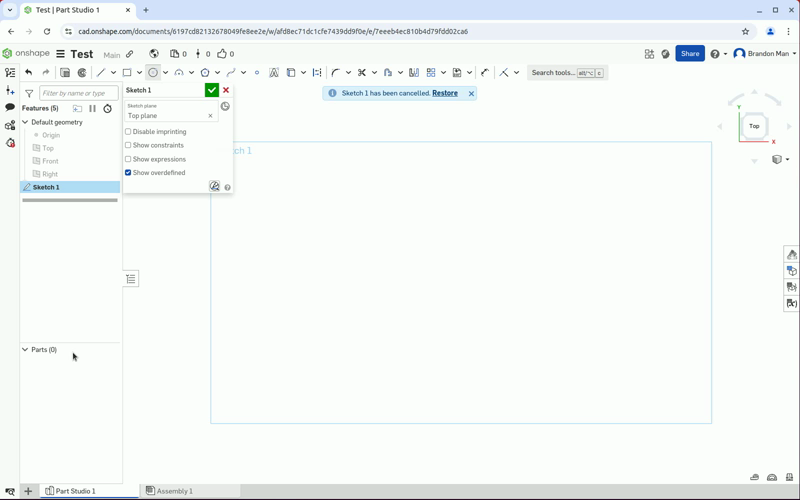
mouse_move(461, 282)
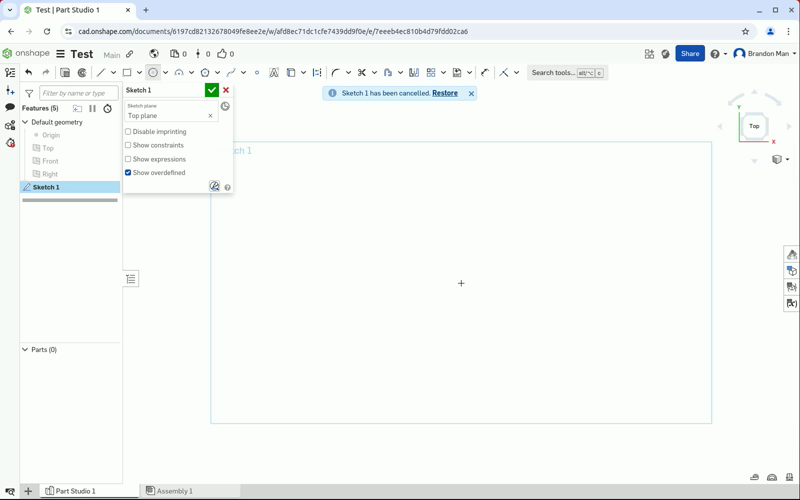
click(461, 282)
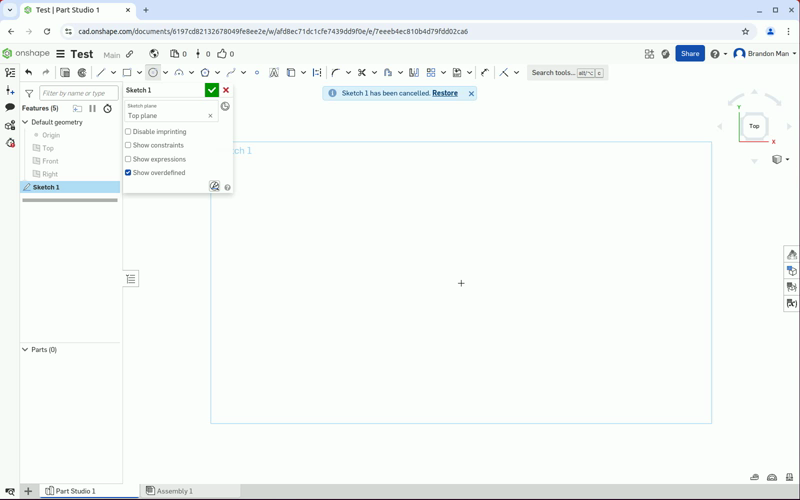
key_up(shift)
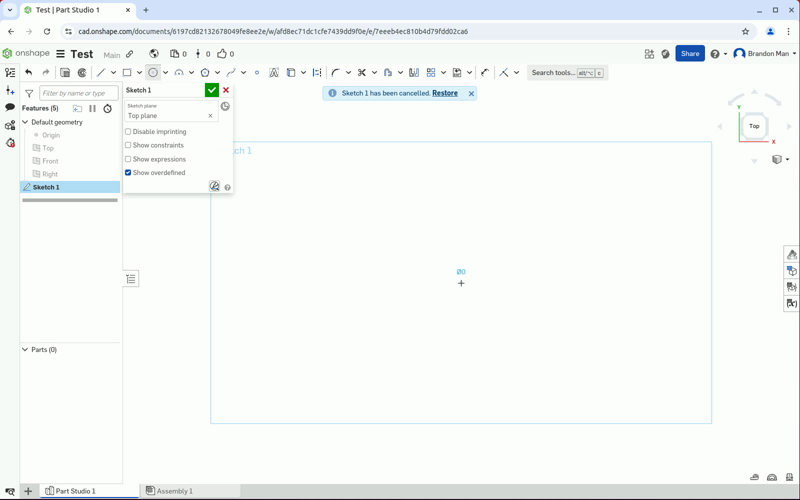
mouse_move(505, 282)
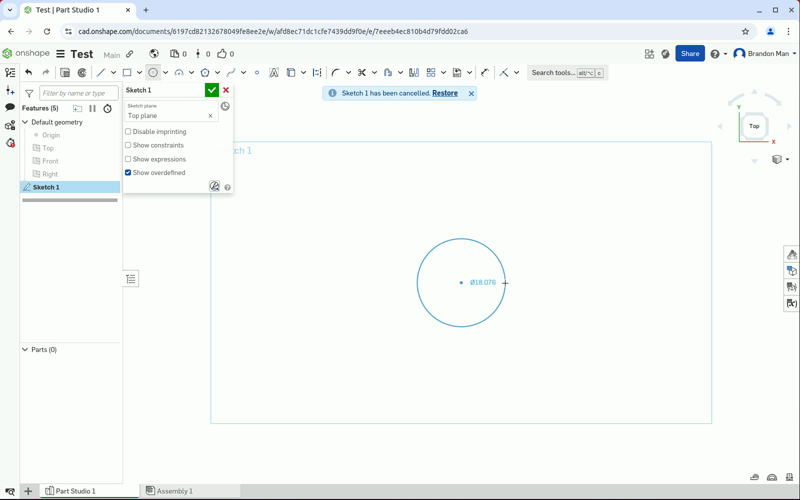
click(505, 282)
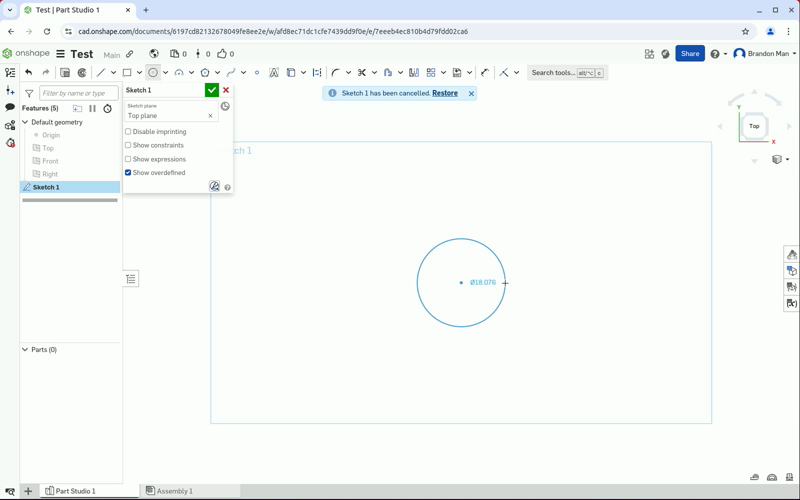
key(esc)
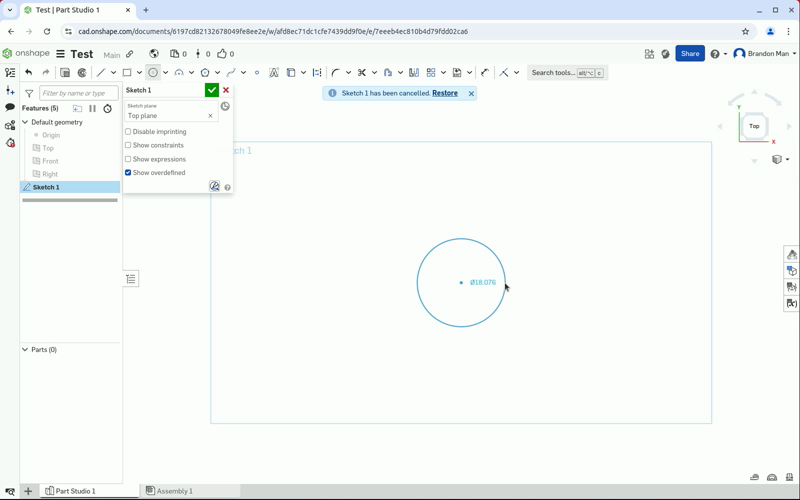
key(c)
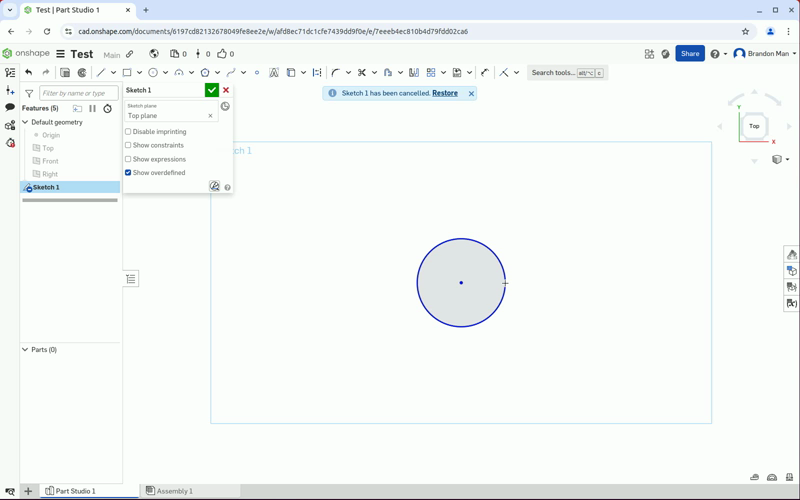
key_down(shift)
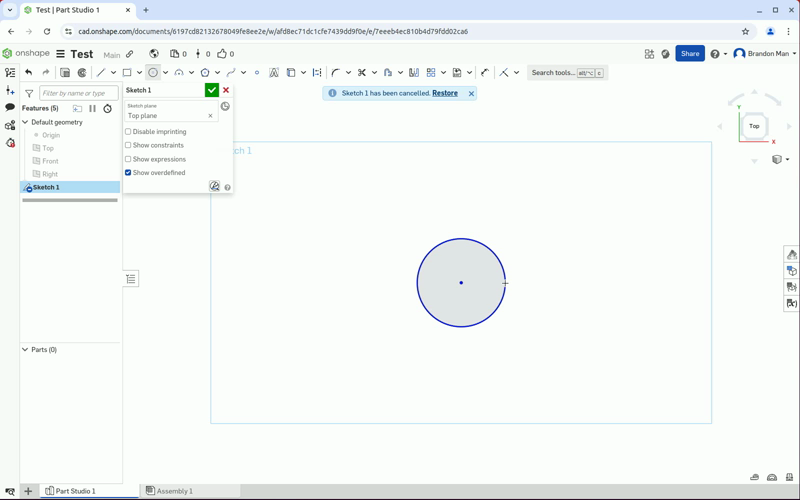
mouse_move(461, 282)
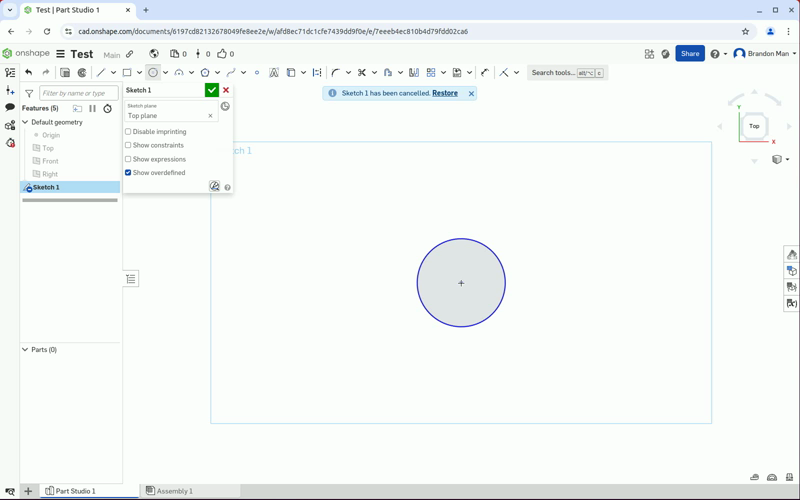
click(461, 282)
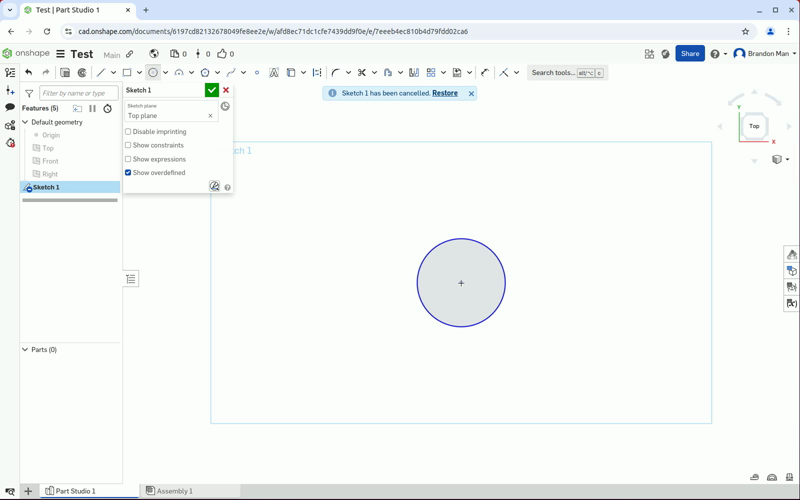
key_up(shift)
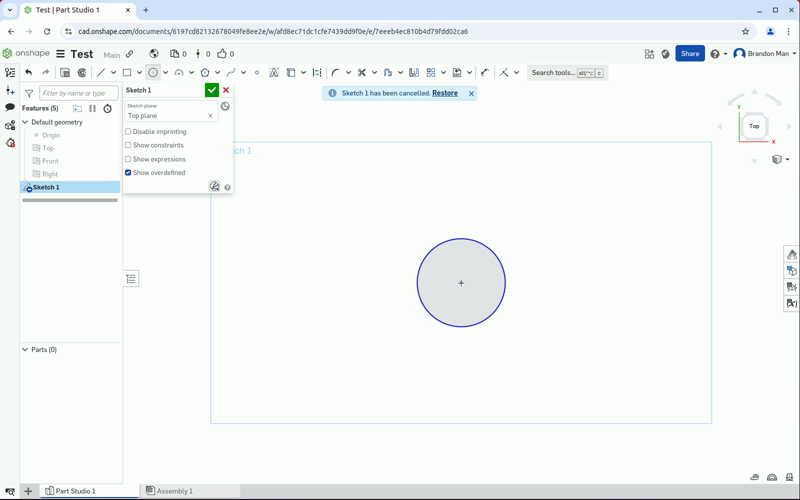
mouse_move(495, 282)
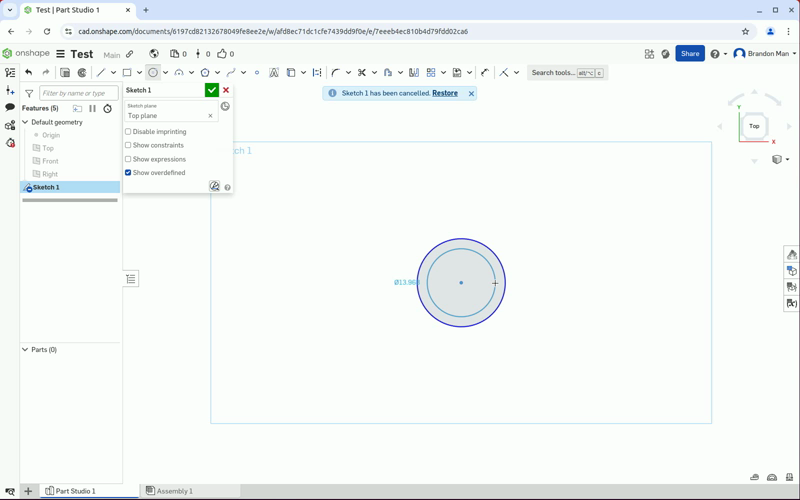
click(495, 282)
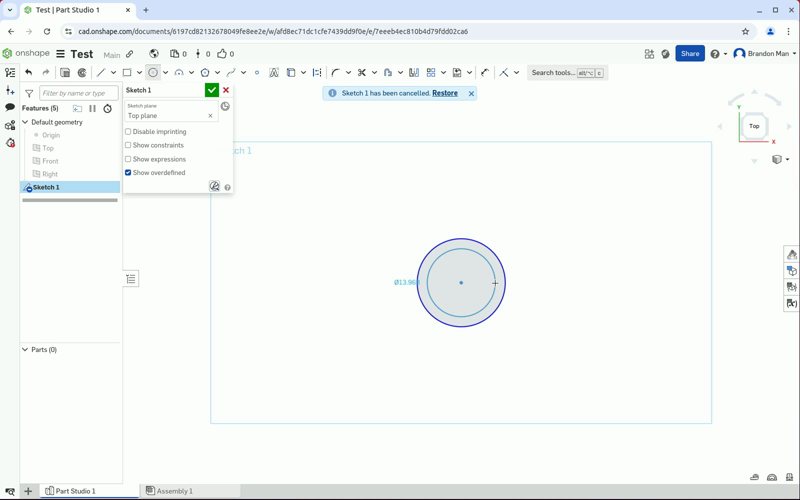
key(esc)
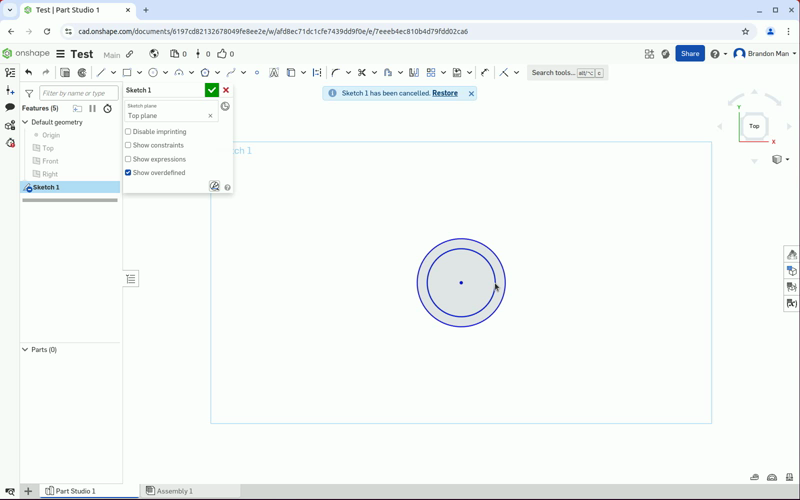
mouse_move(490, 257)
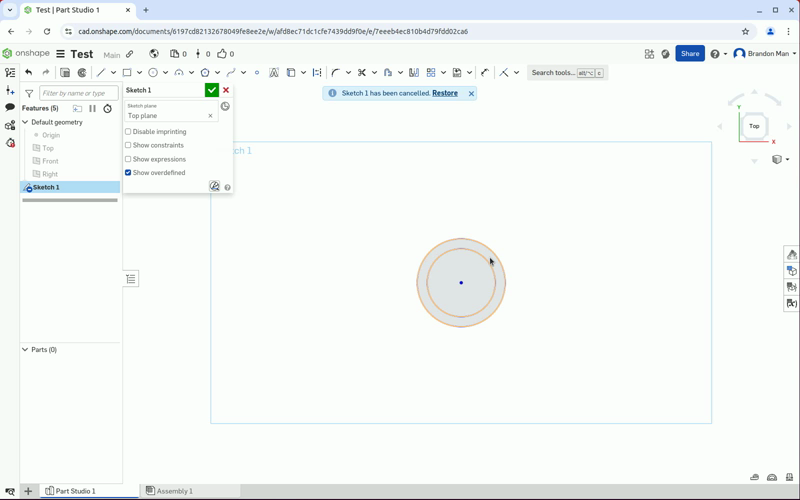
click(490, 257)
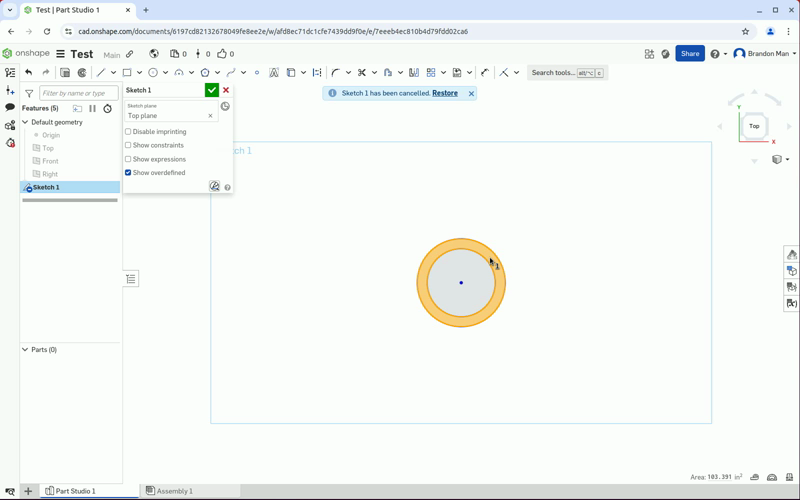
mouse_move(73, 352)
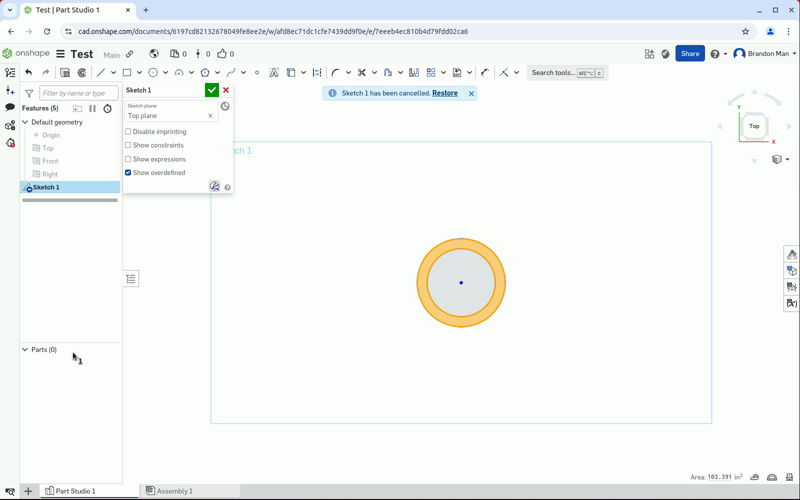
key(shift+y)
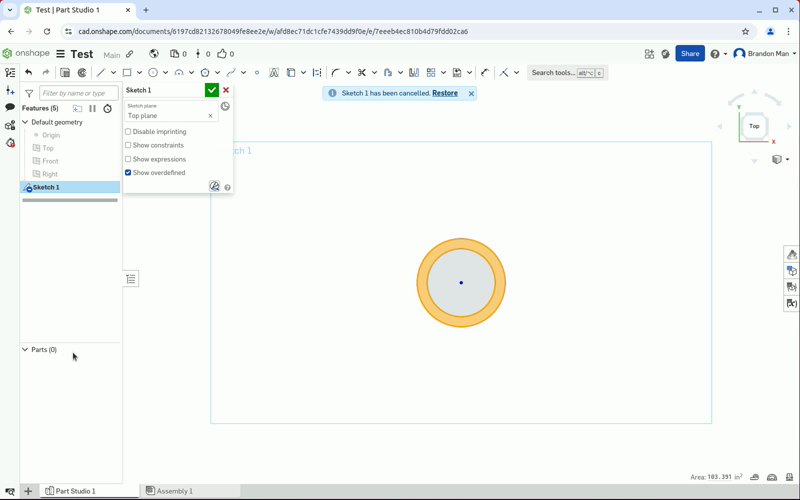
key(shift+e)
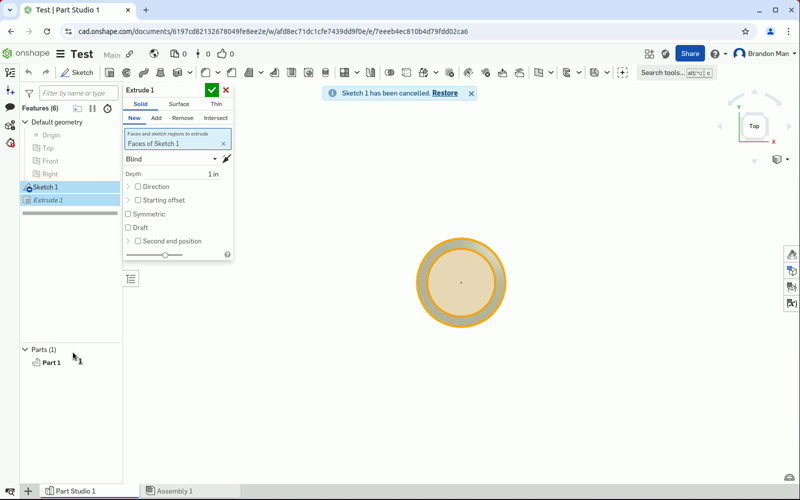
mouse_move(143, 106)
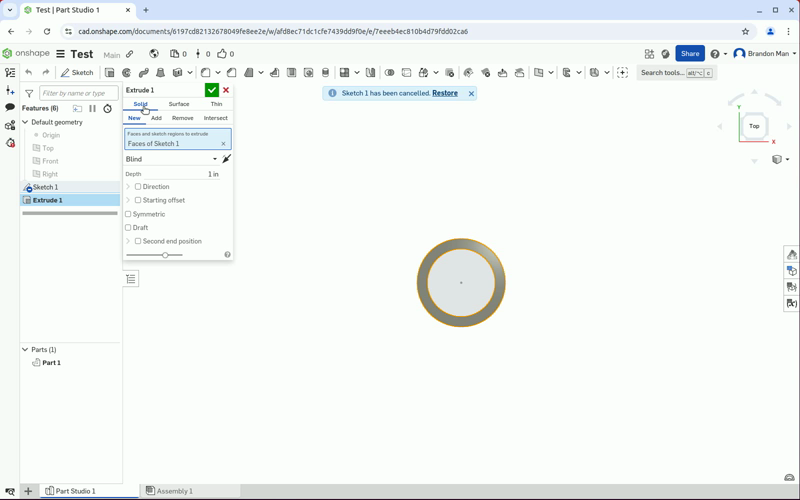
click(143, 106)
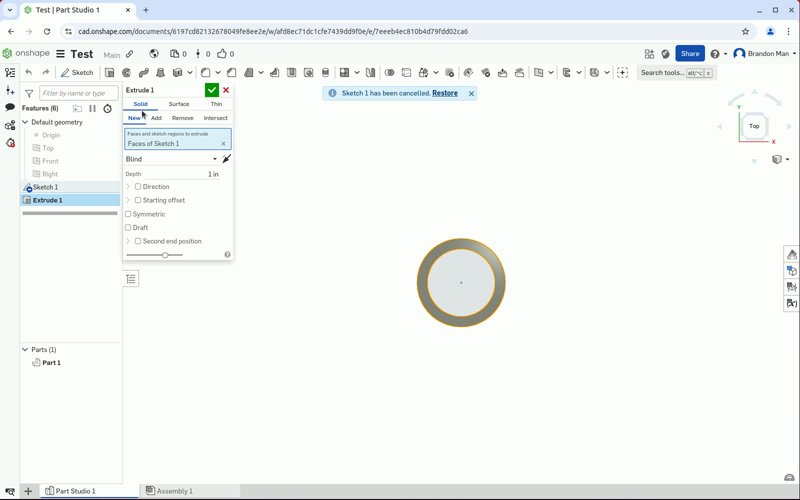
mouse_move(137, 120)
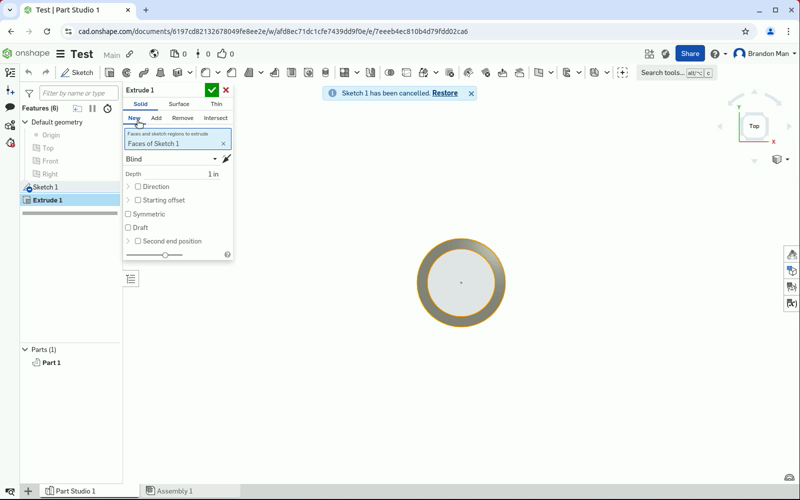
click(137, 120)
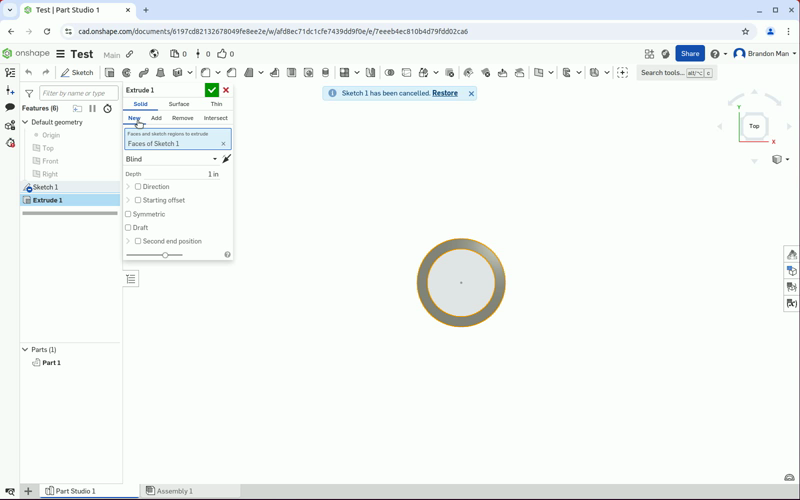
key(tab, 4)
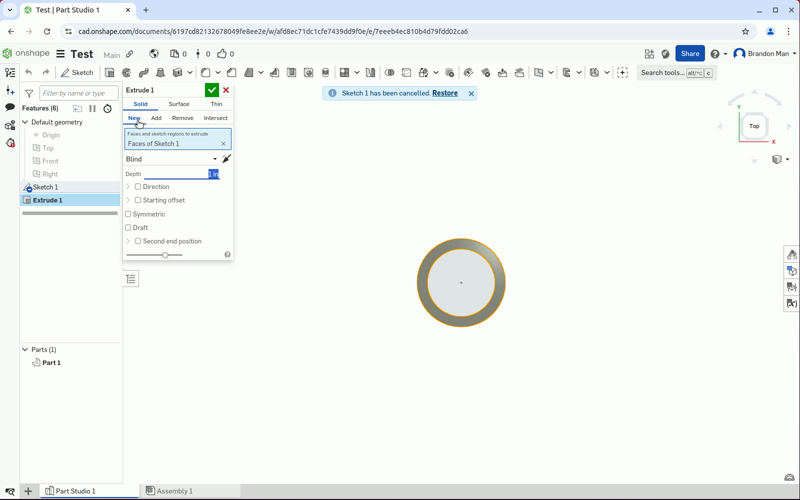
text(5.055)
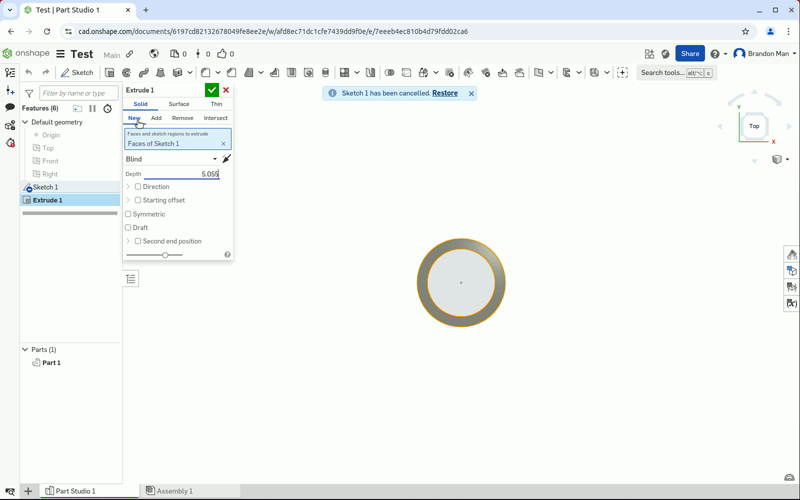
key(enter)
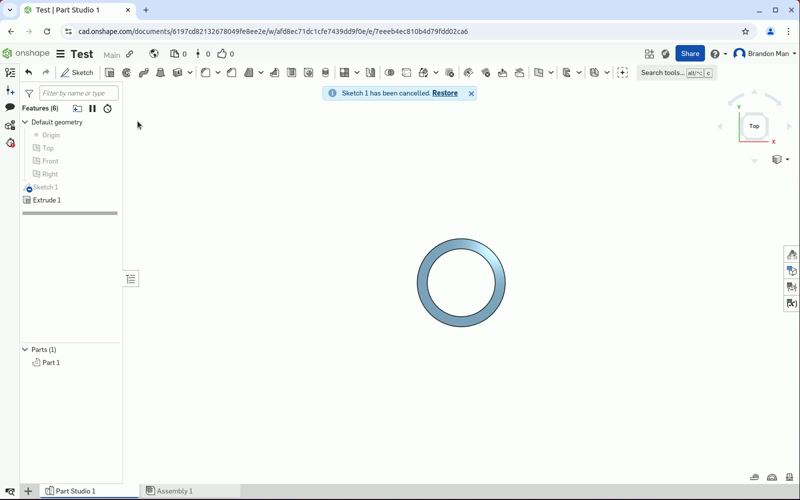
key(shift+h)
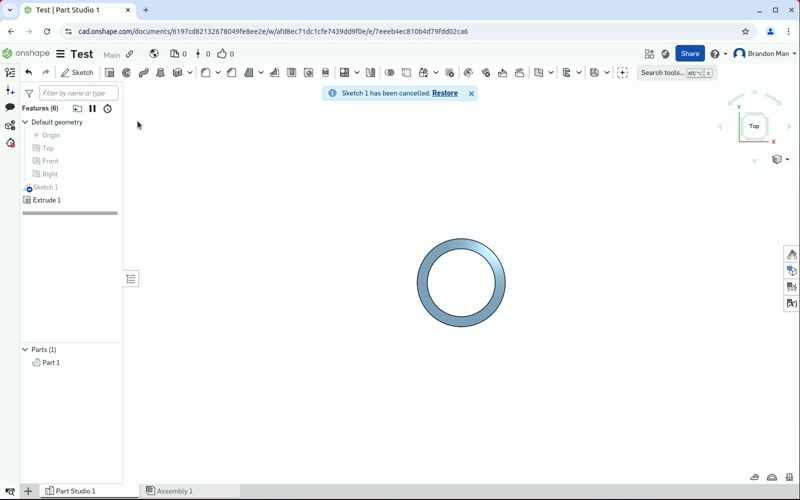
key(shift+h)
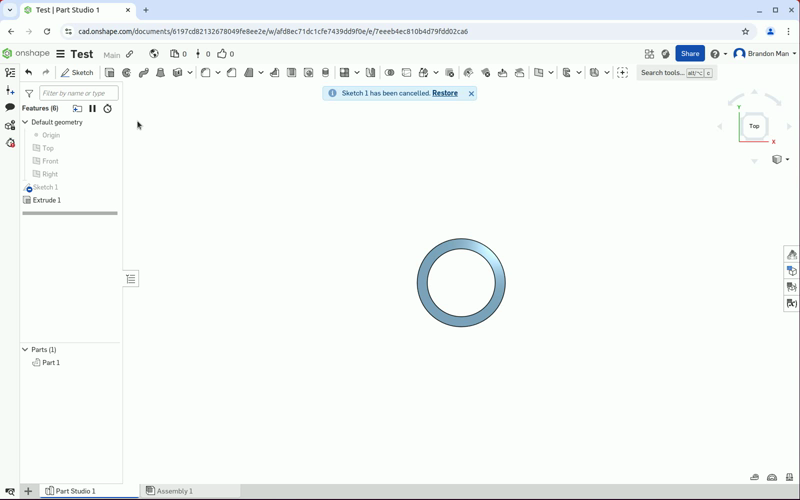
mouse_move(73, 189)
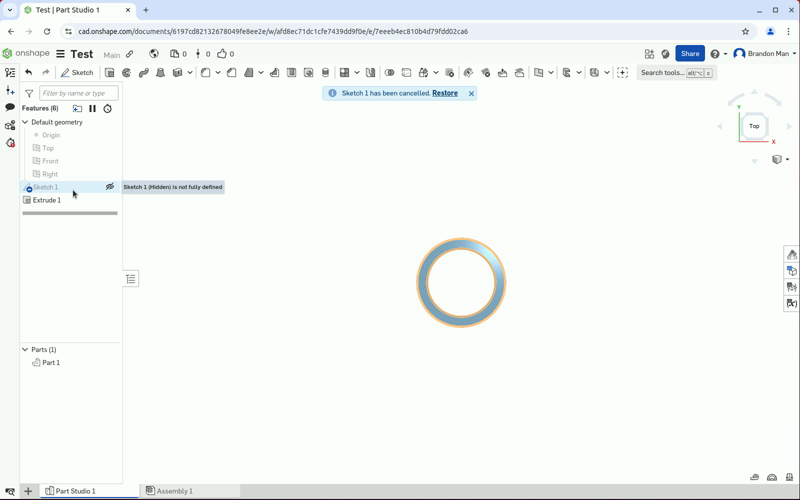
click(73, 189)
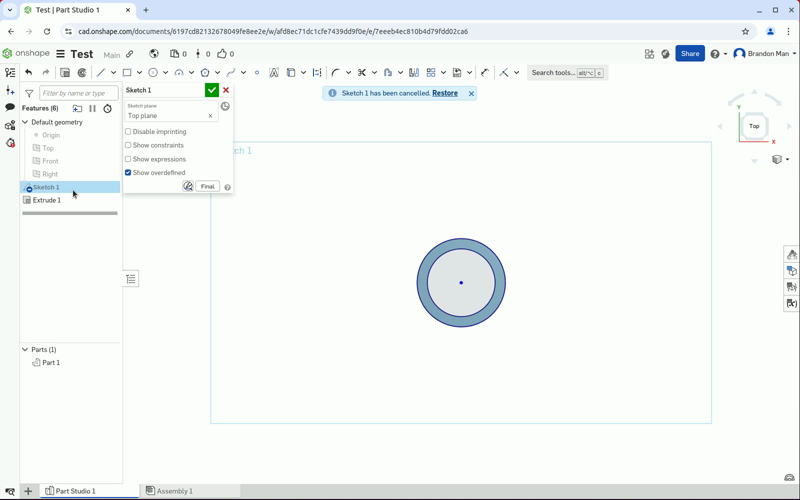
mouse_move(229, 92)
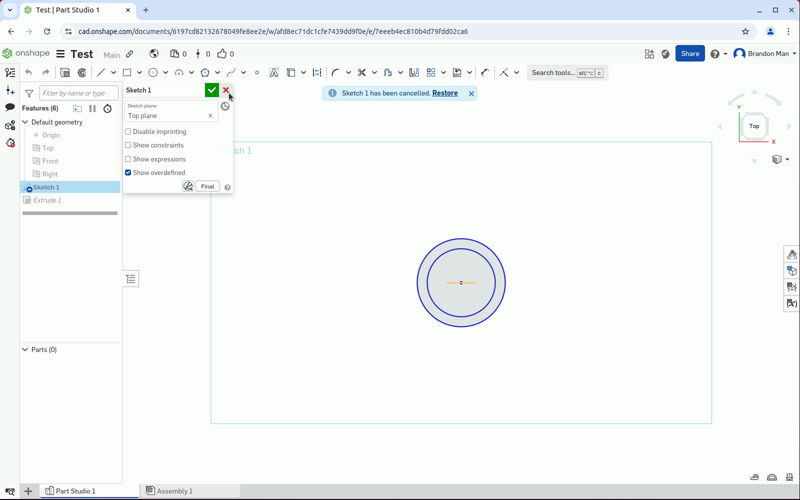
click(229, 92)
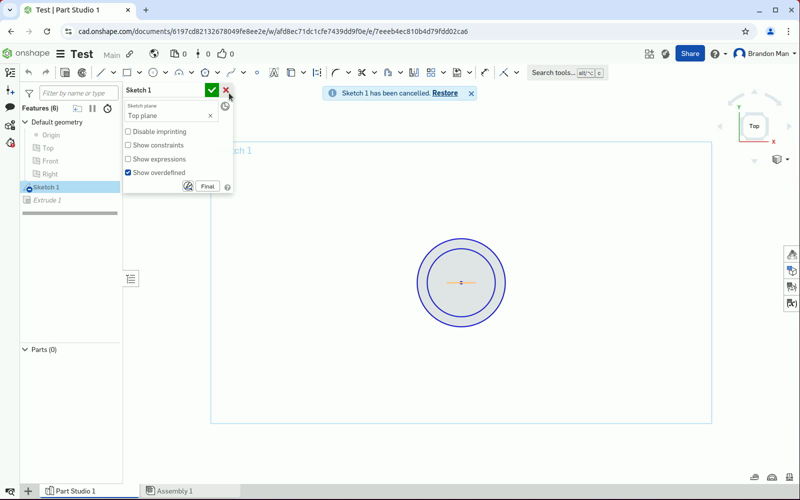
key(shift+s)
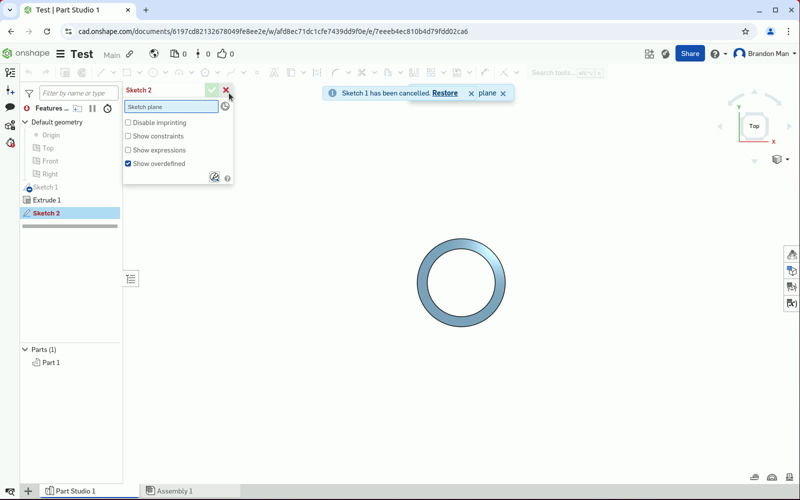
mouse_move(73, 150)
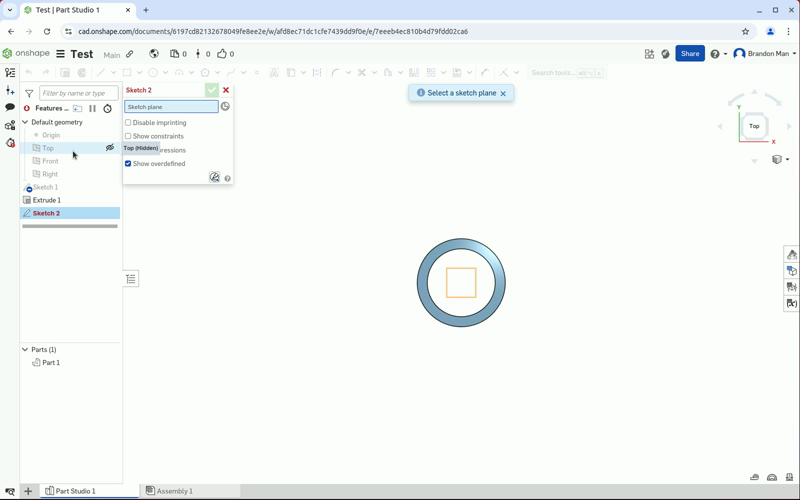
click(73, 150)
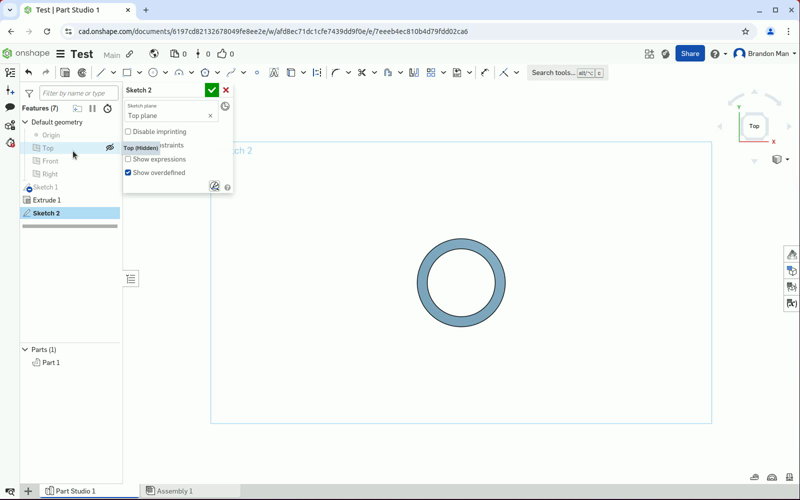
mouse_move(73, 352)
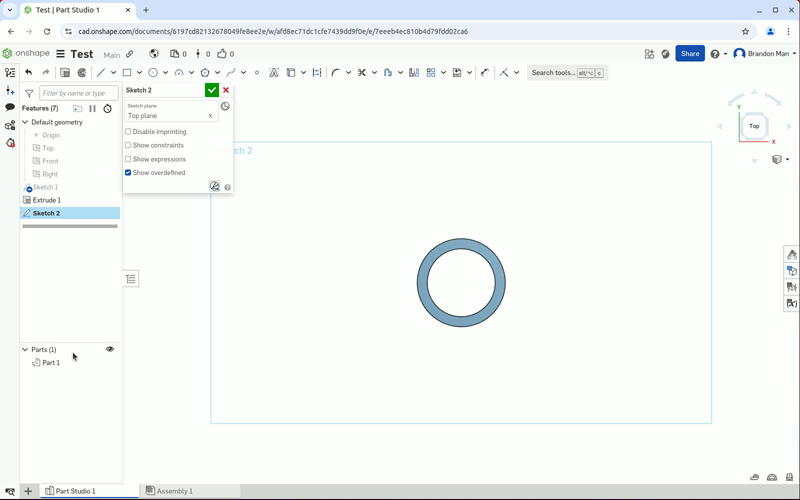
key(y)
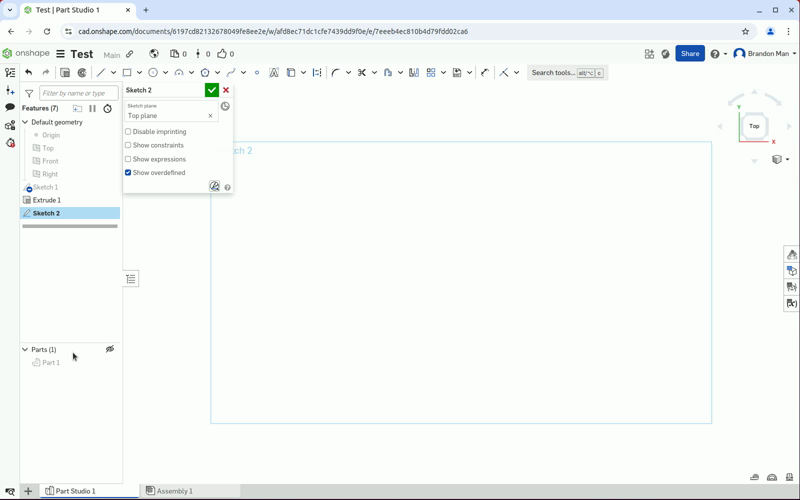
key(a)
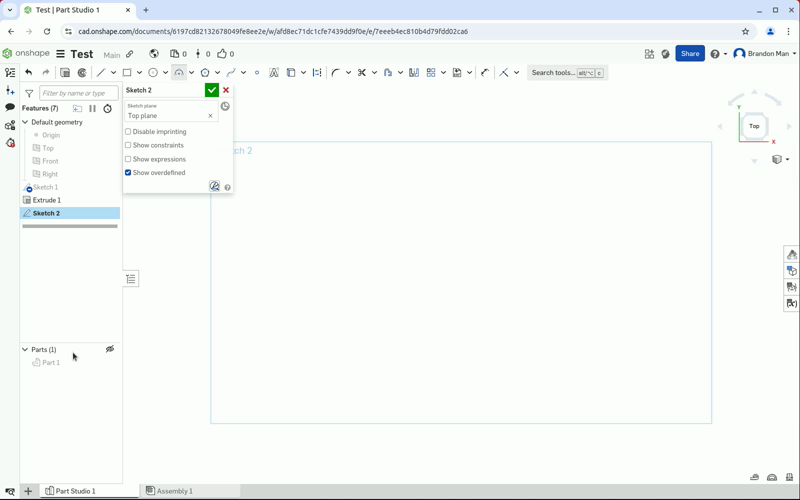
key_down(shift)
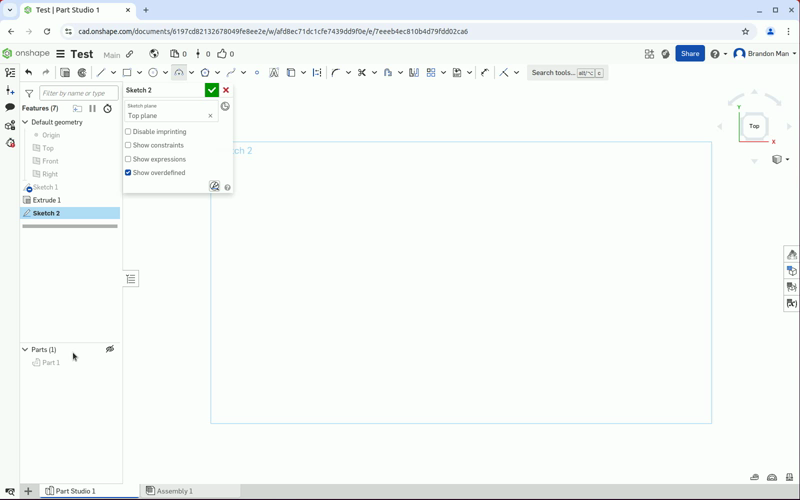
mouse_move(368, 282)
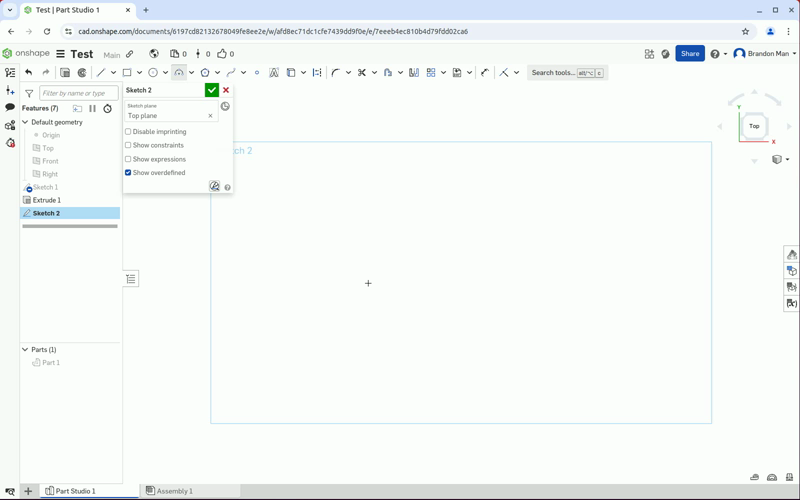
click(368, 282)
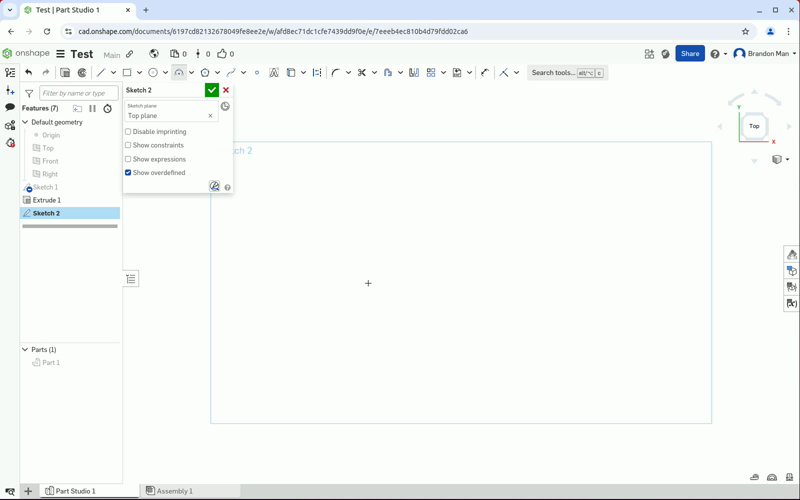
key_up(shift)
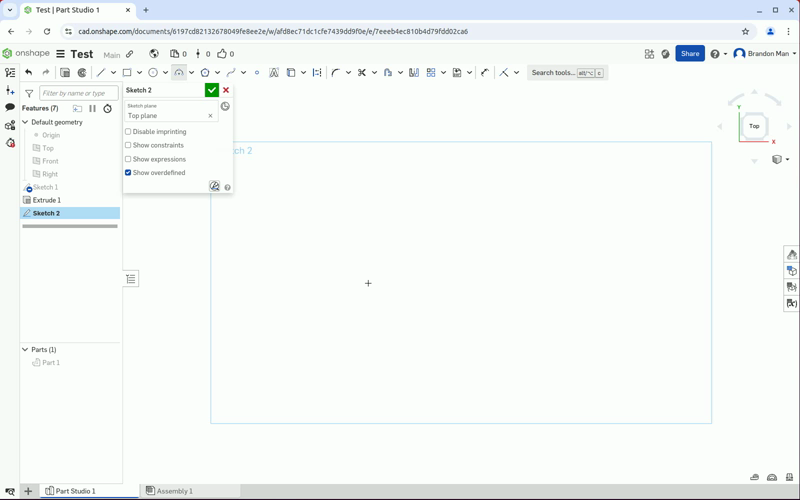
key_down(shift)
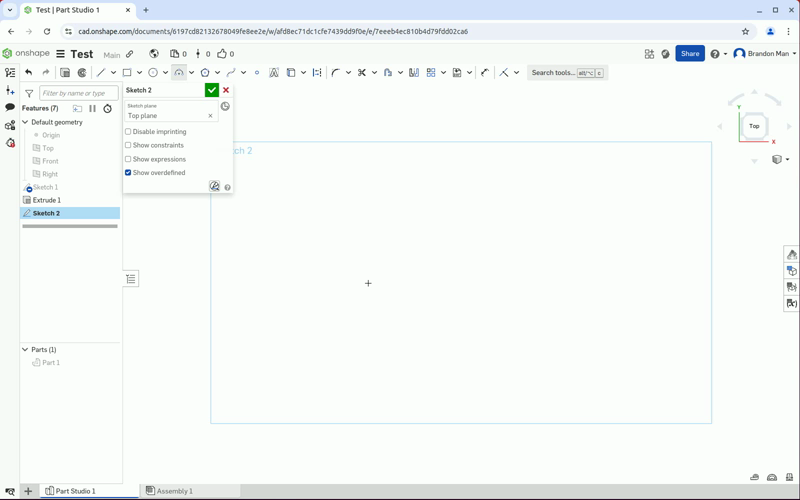
mouse_move(377, 234)
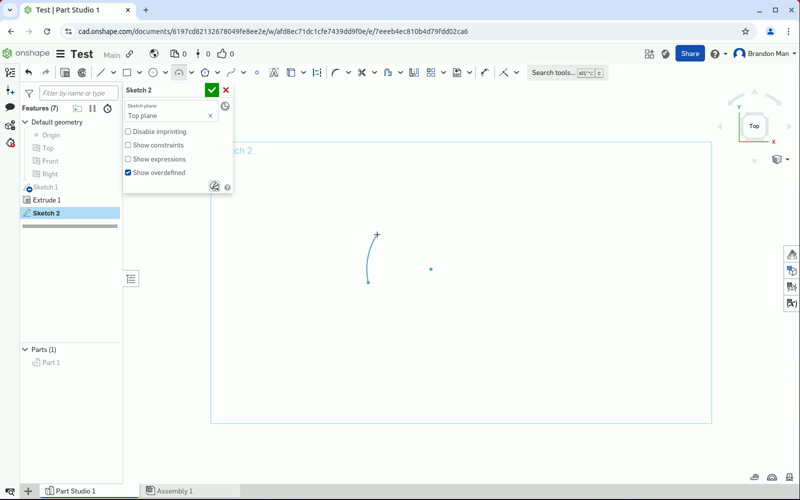
click(377, 234)
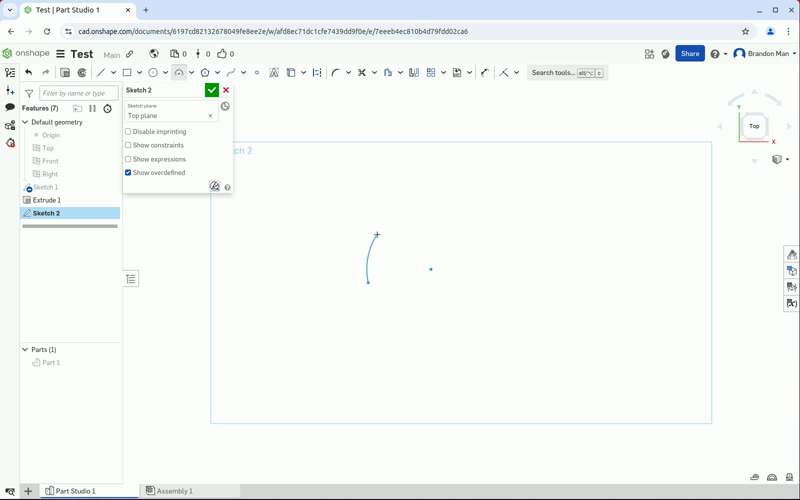
mouse_move(348, 253)
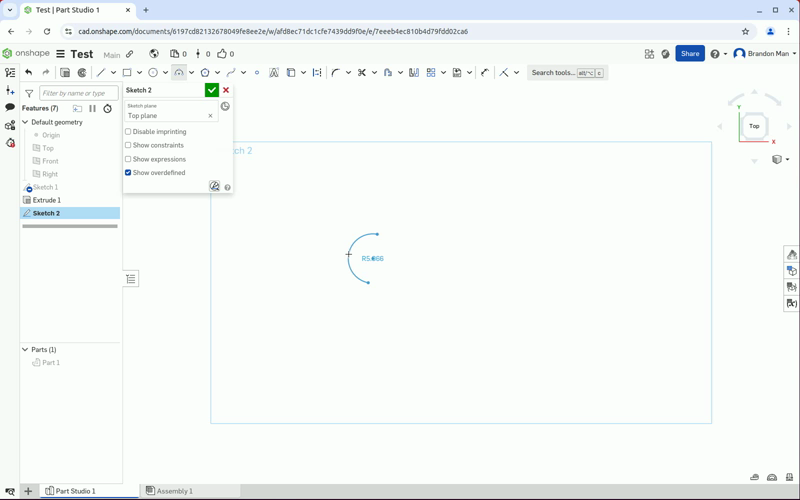
click(348, 253)
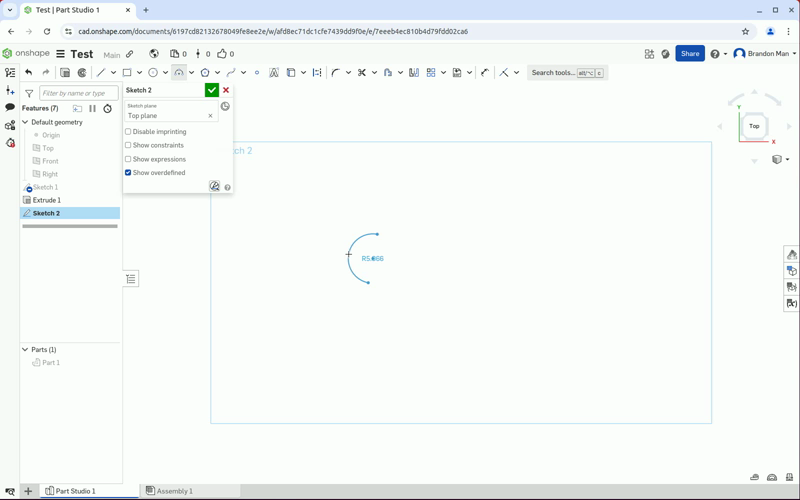
key_up(shift)
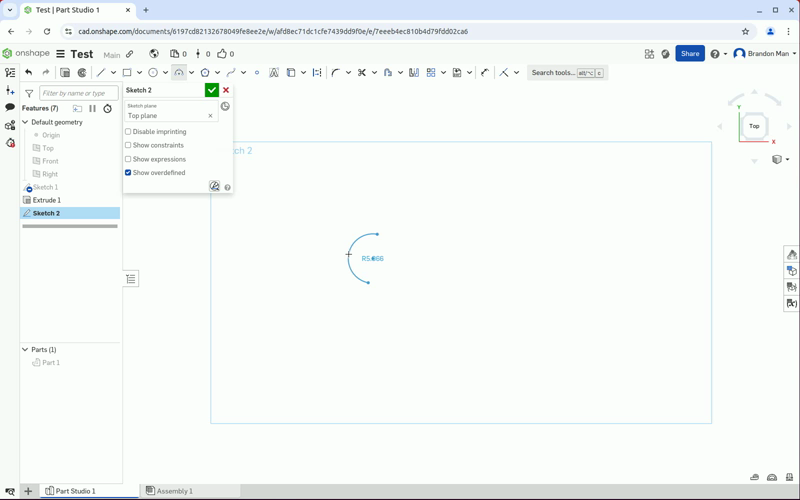
key(esc)
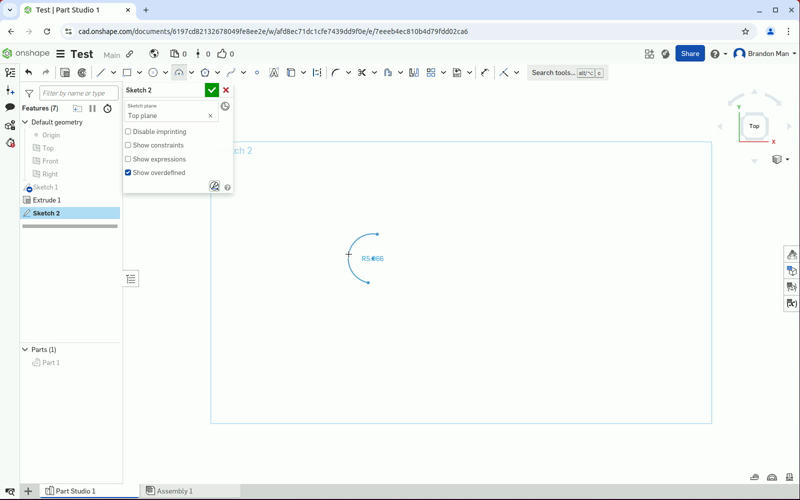
key(l)
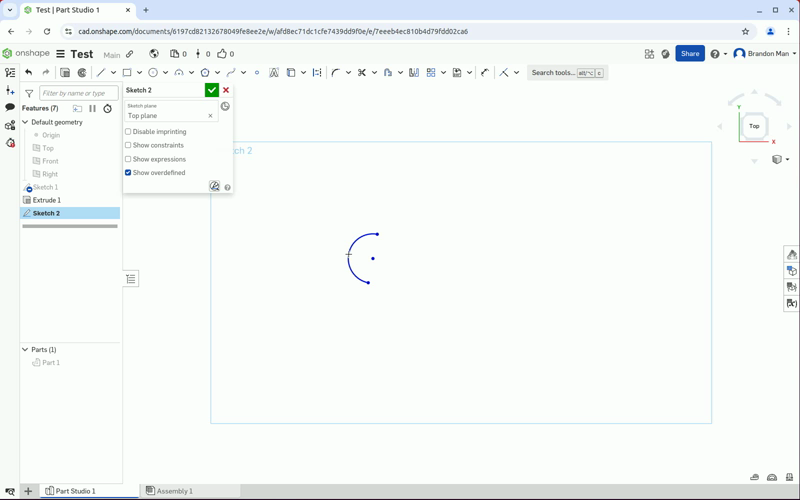
mouse_move(377, 234)
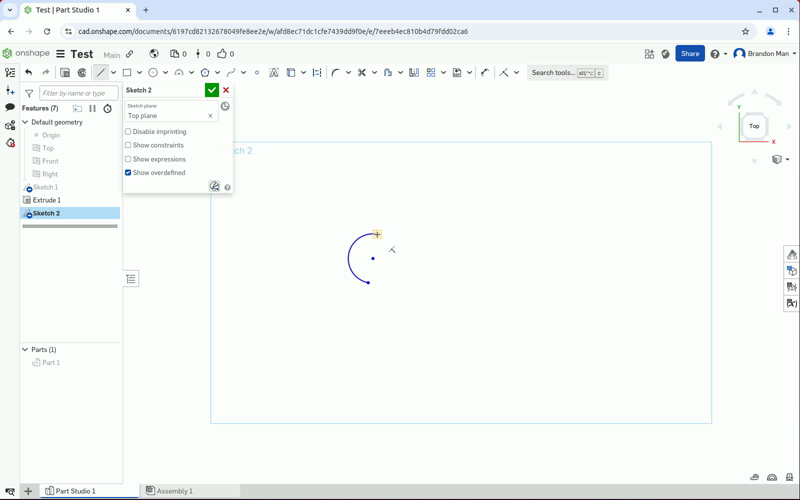
click(377, 234)
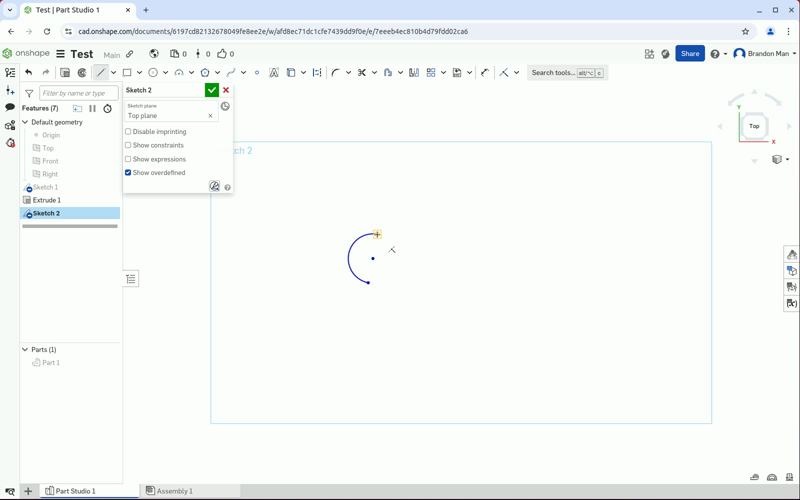
key_down(shift)
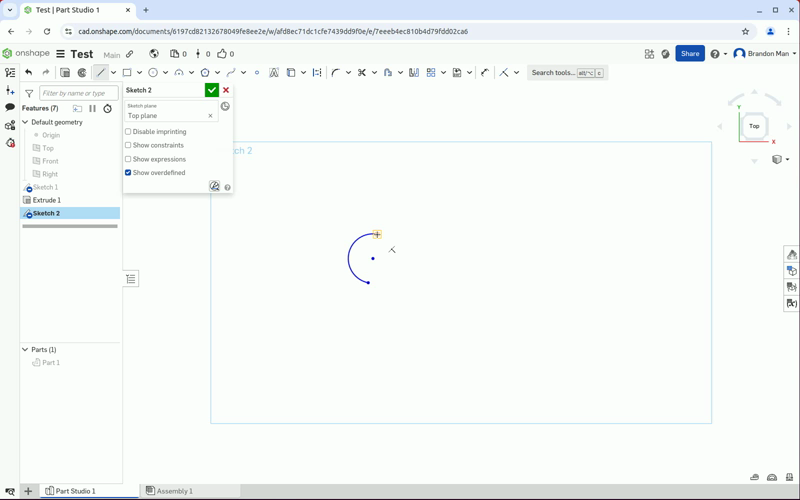
mouse_move(407, 234)
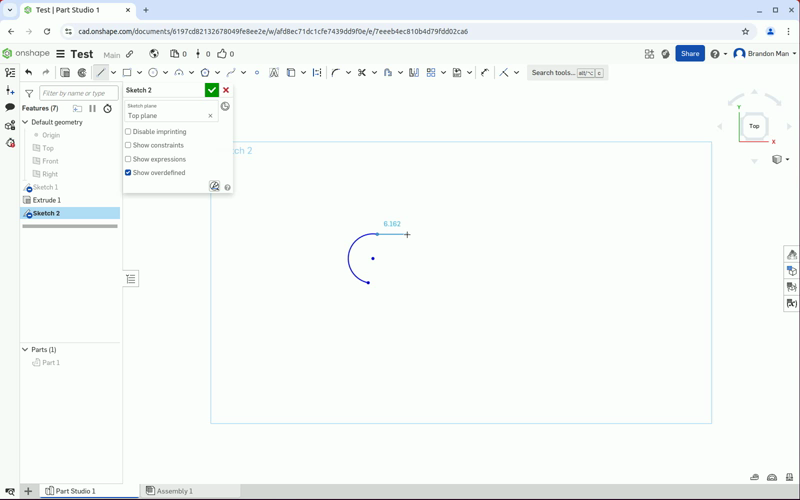
mouse_move(430, 252)
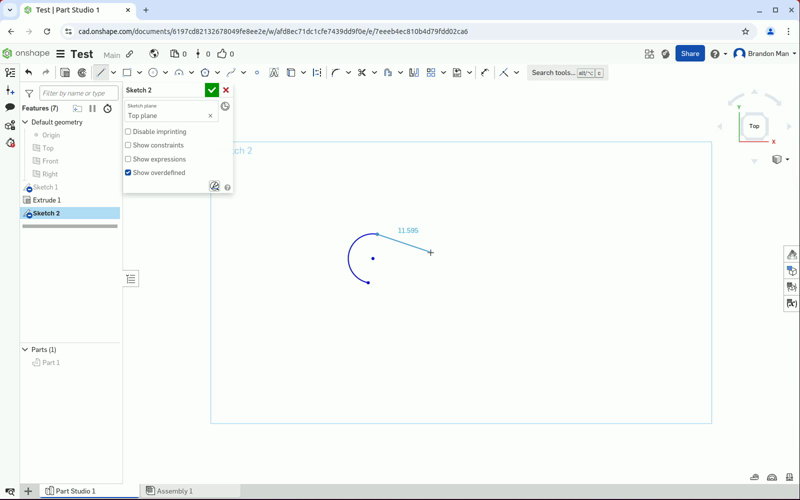
click(430, 252)
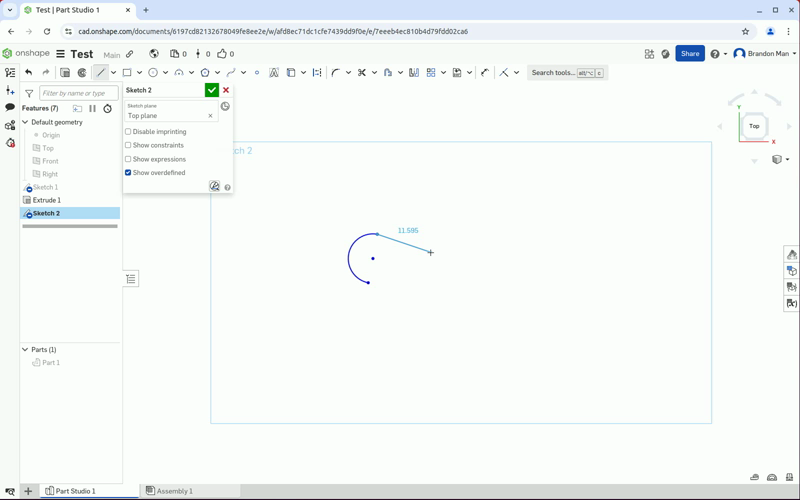
key_up(shift)
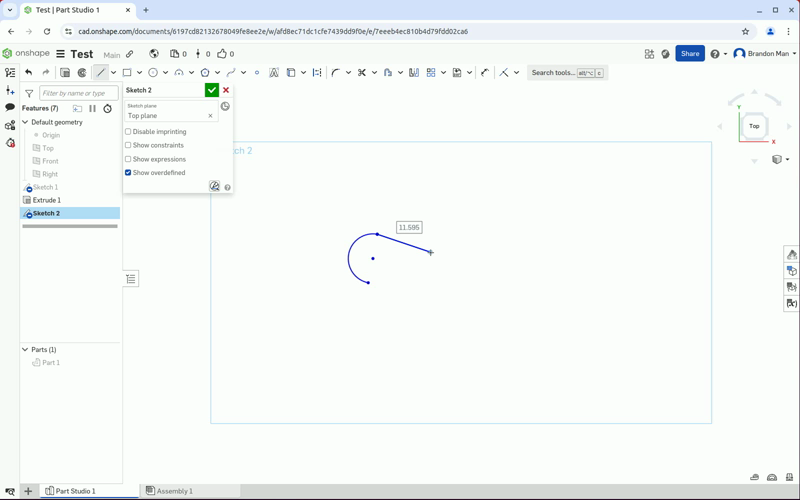
key(esc)
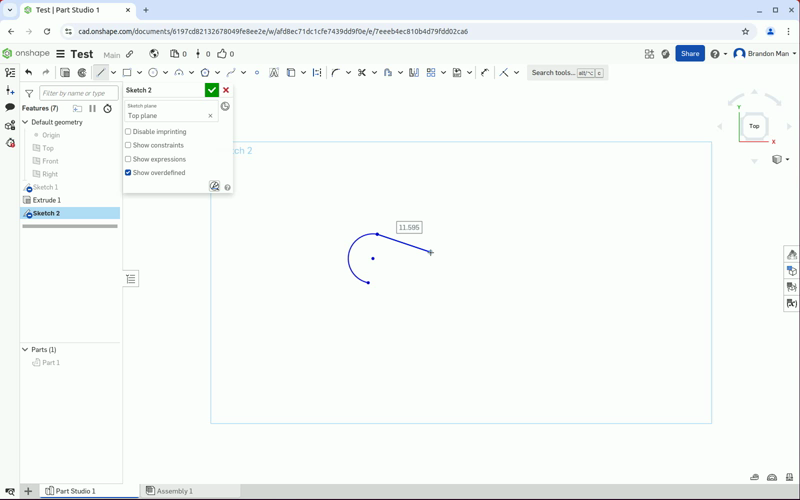
key(a)
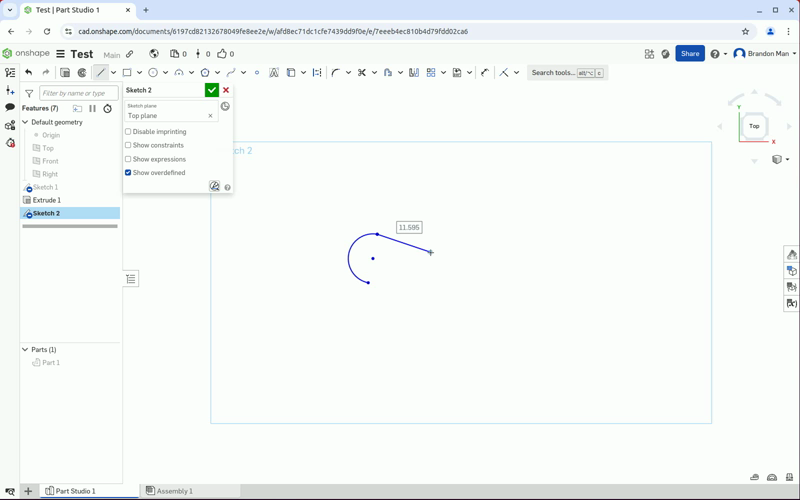
mouse_move(430, 252)
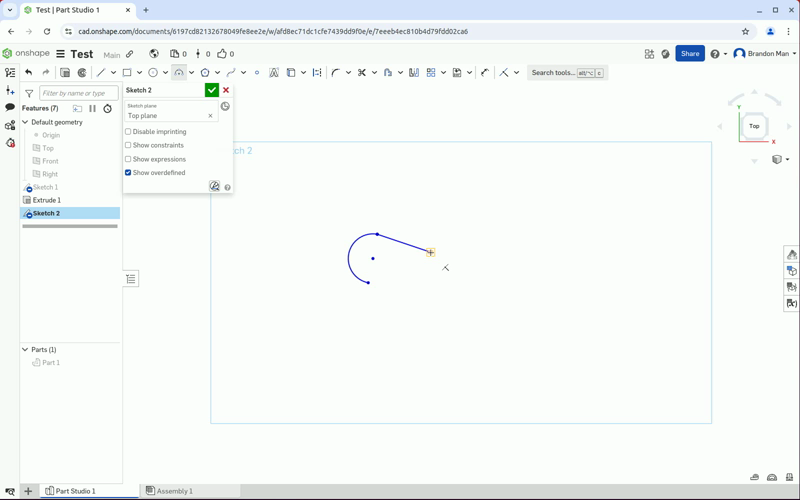
click(430, 252)
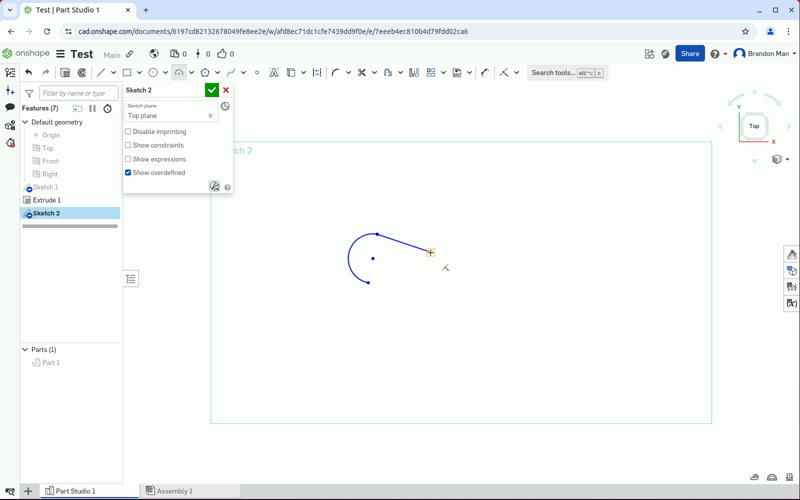
key_down(shift)
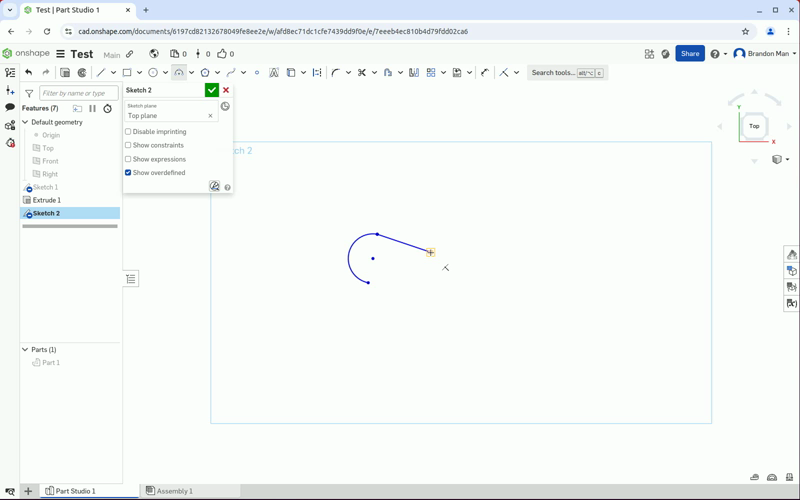
mouse_move(430, 313)
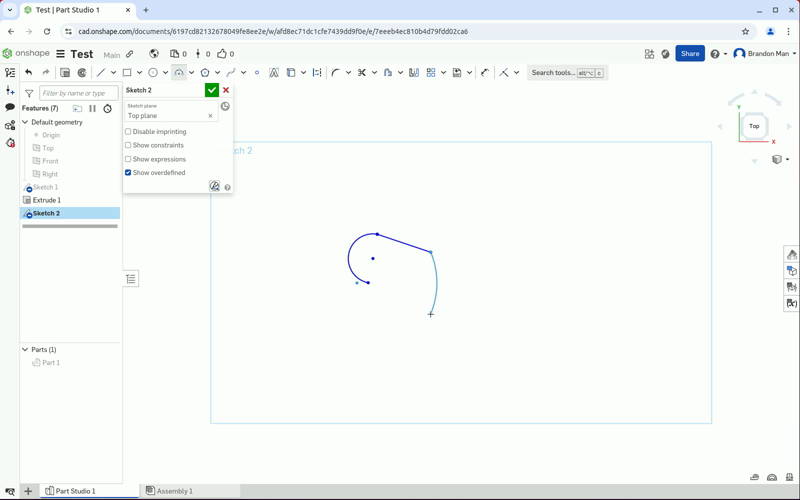
click(430, 313)
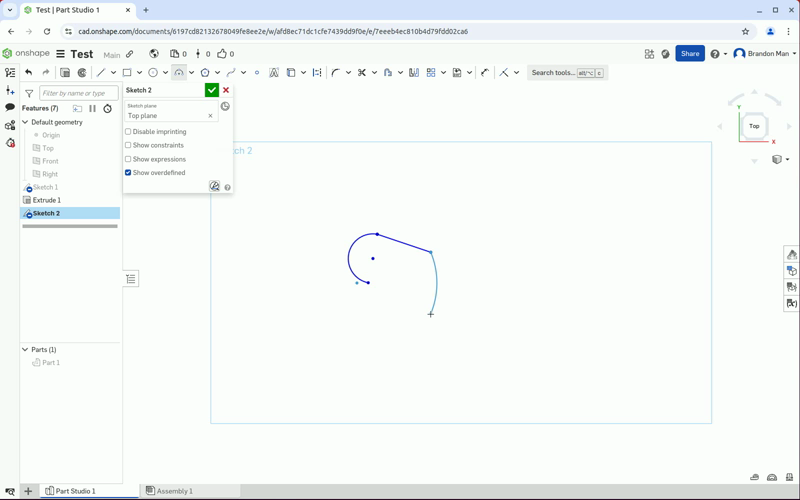
mouse_move(417, 282)
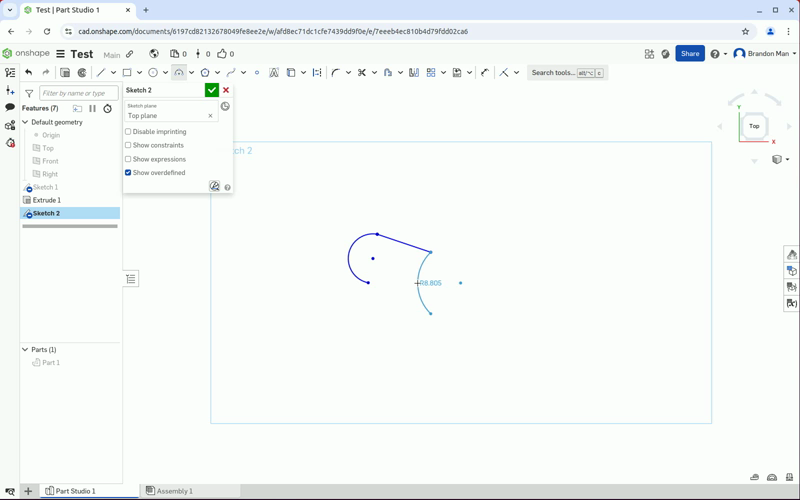
click(417, 282)
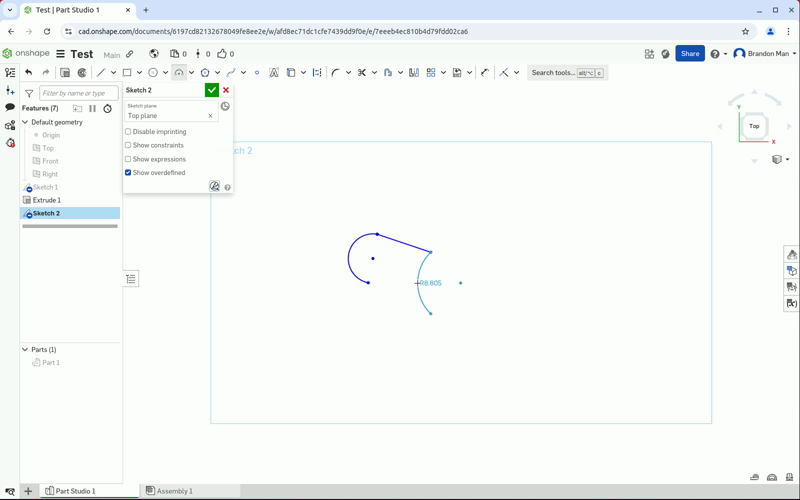
key_up(shift)
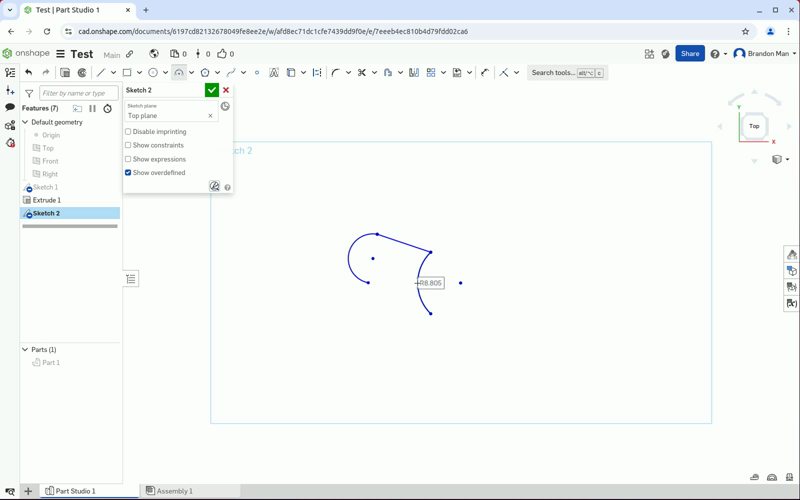
key(esc)
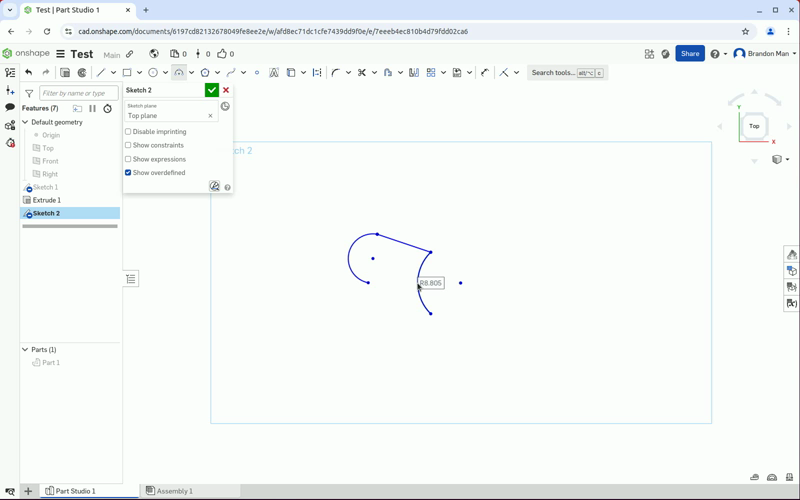
key(l)
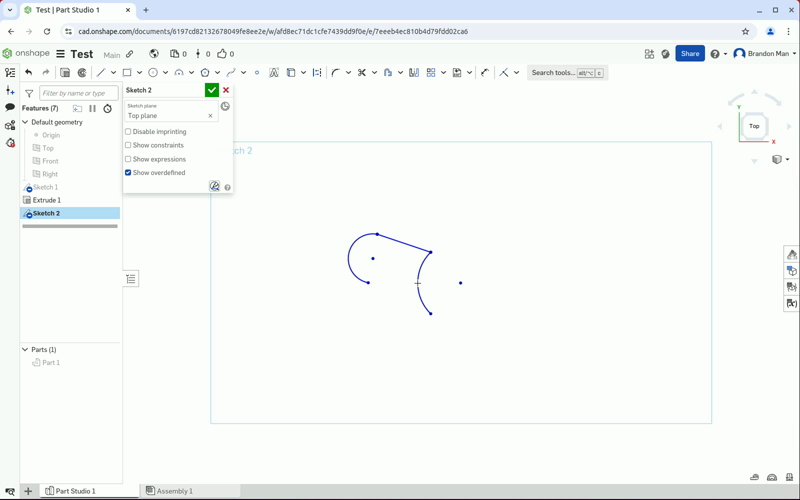
mouse_move(430, 313)
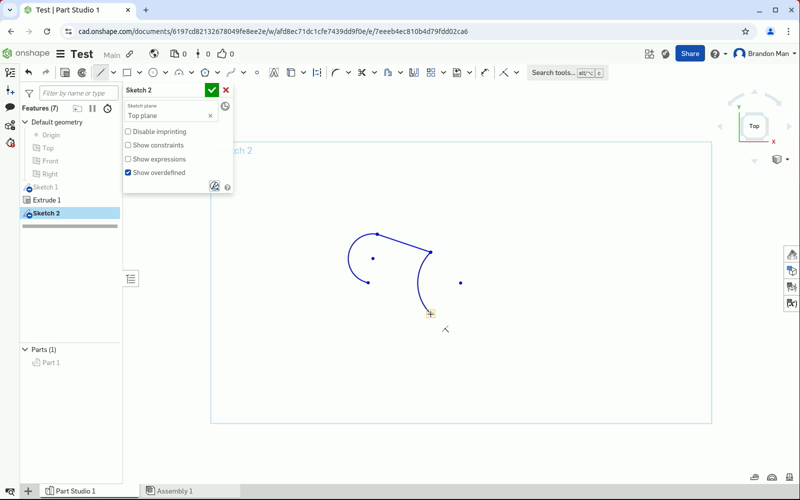
click(430, 313)
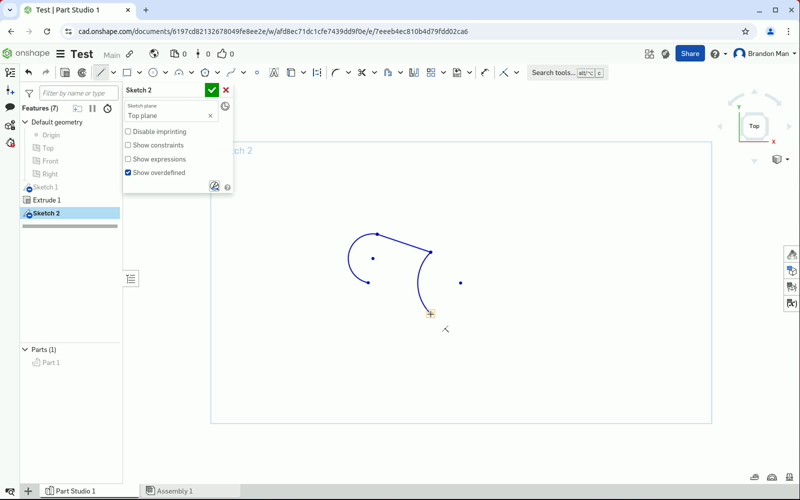
key_down(shift)
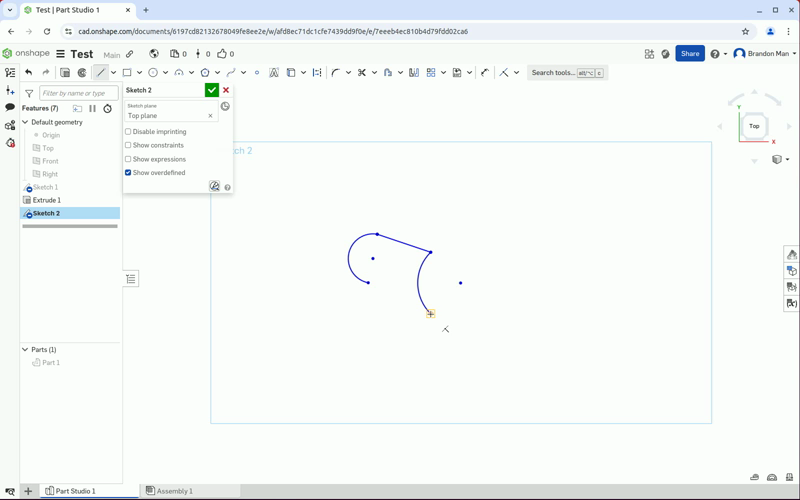
mouse_move(460, 313)
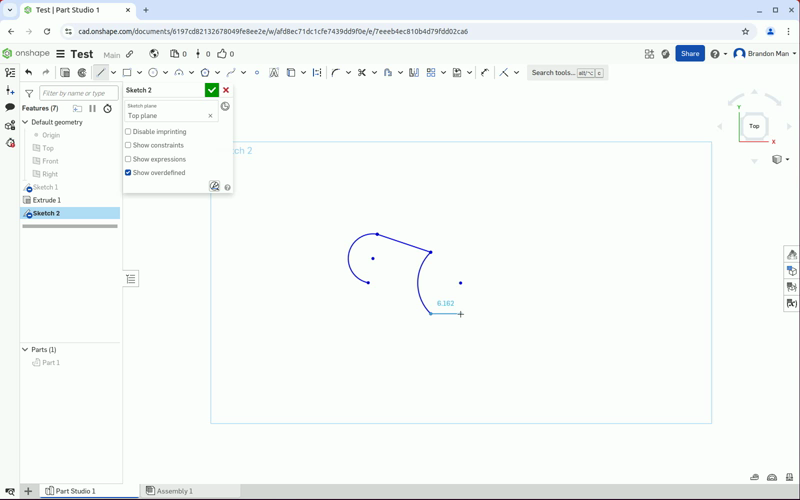
mouse_move(377, 331)
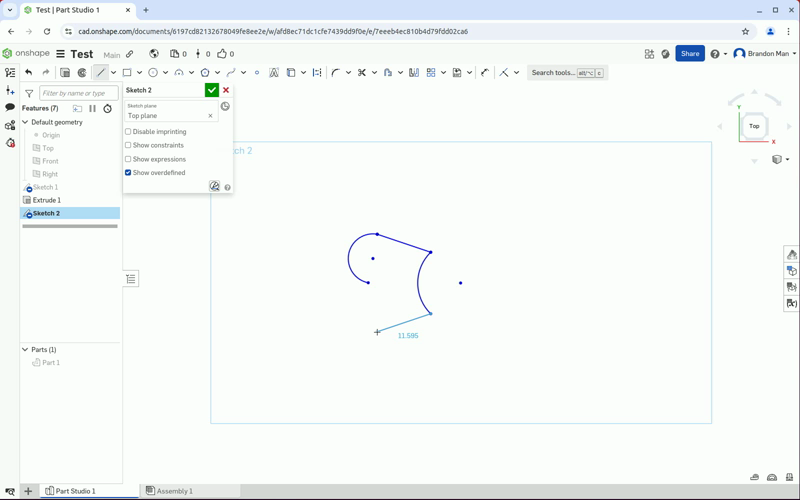
click(377, 331)
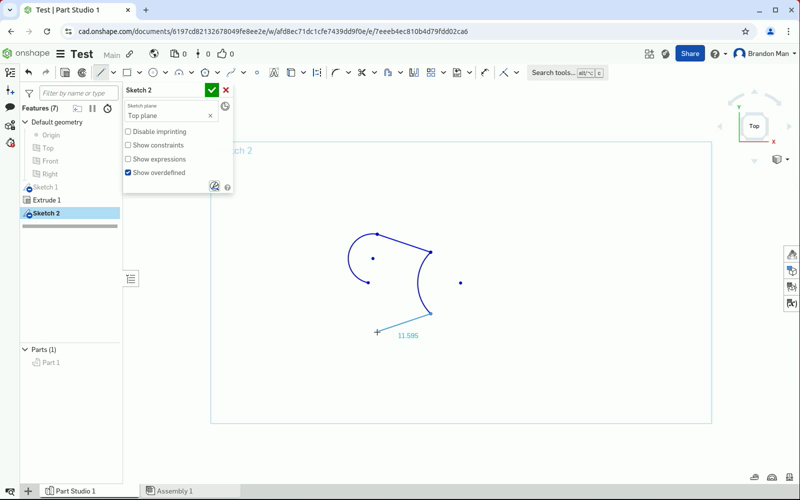
key_up(shift)
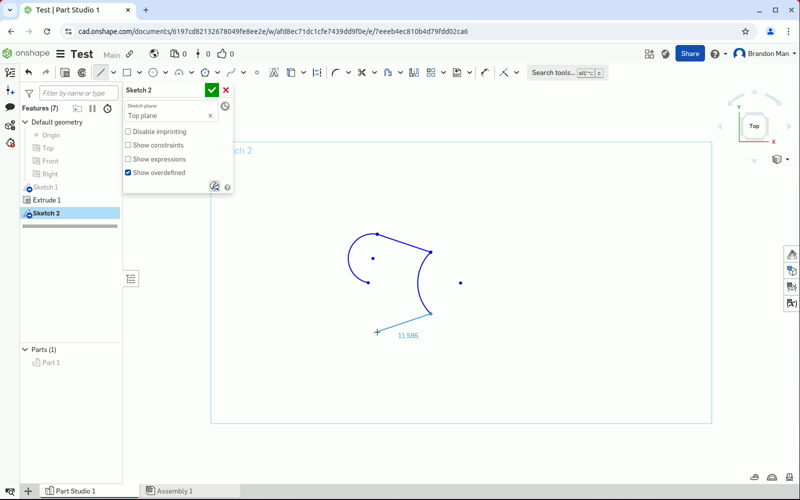
key(esc)
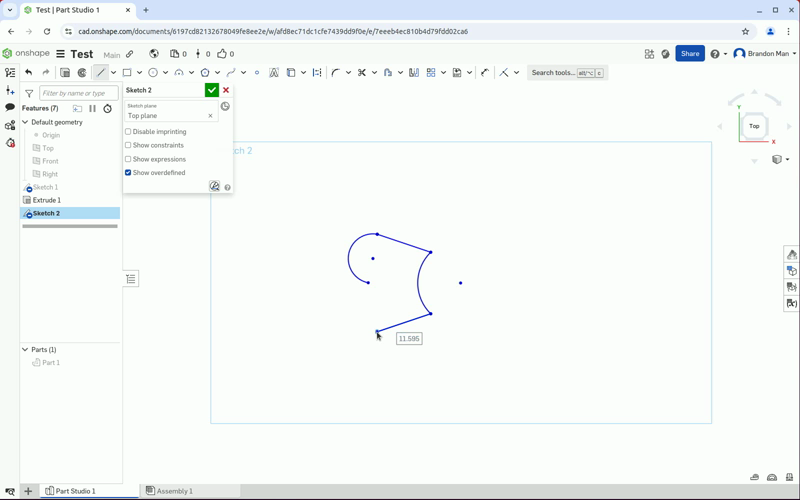
key(a)
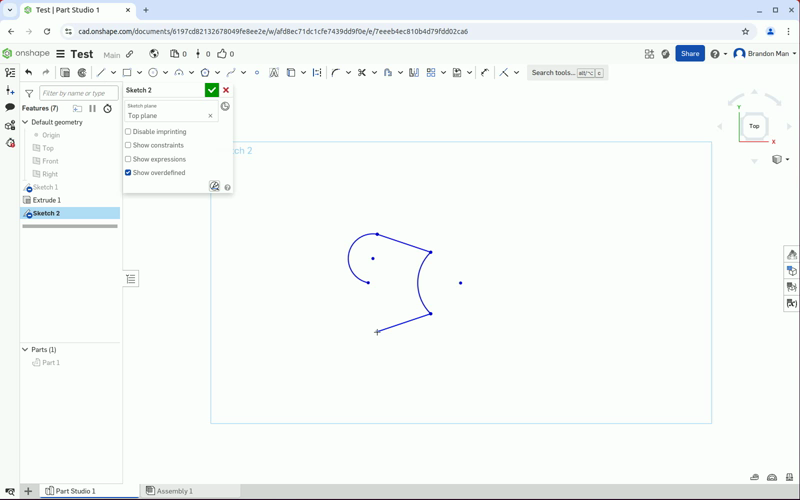
mouse_move(377, 331)
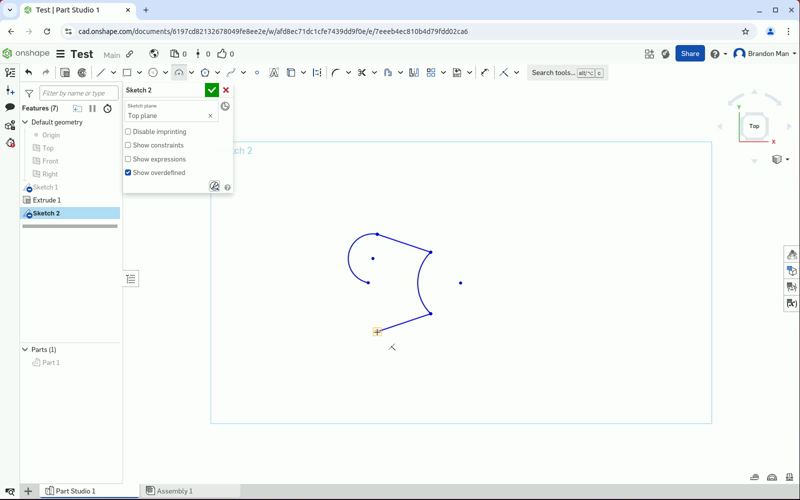
click(377, 331)
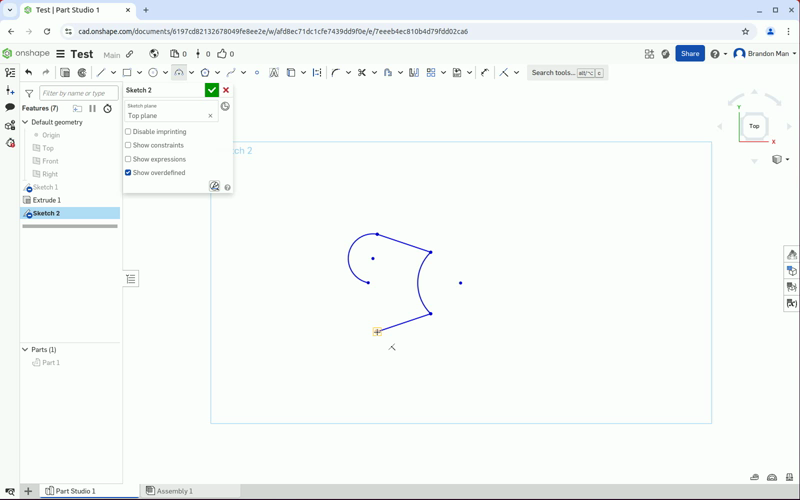
mouse_move(368, 282)
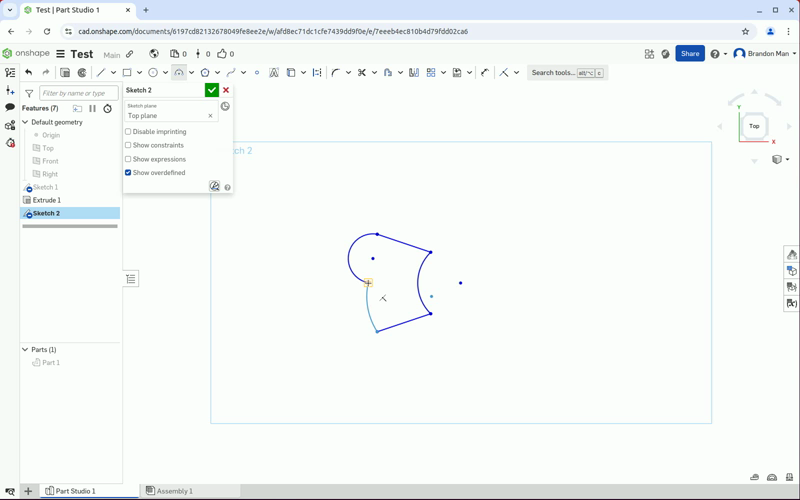
click(368, 282)
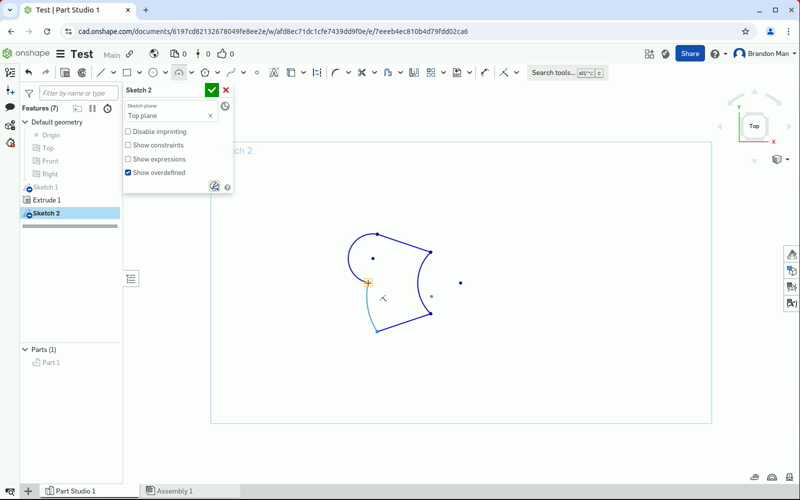
key_down(shift)
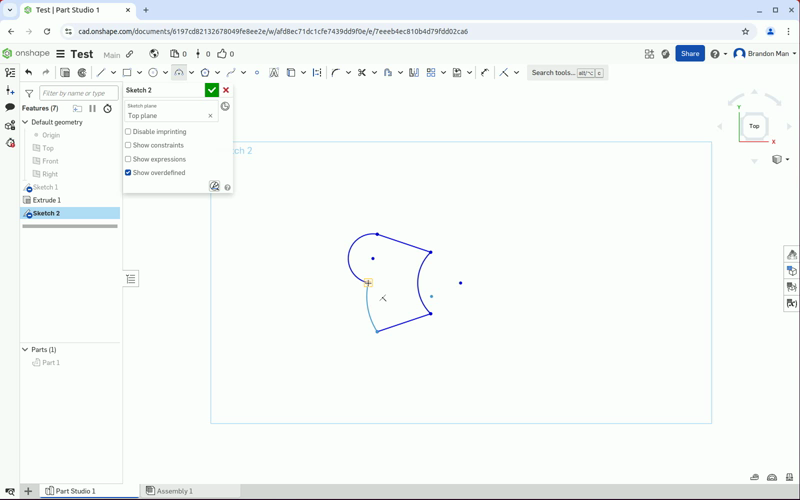
mouse_move(348, 312)
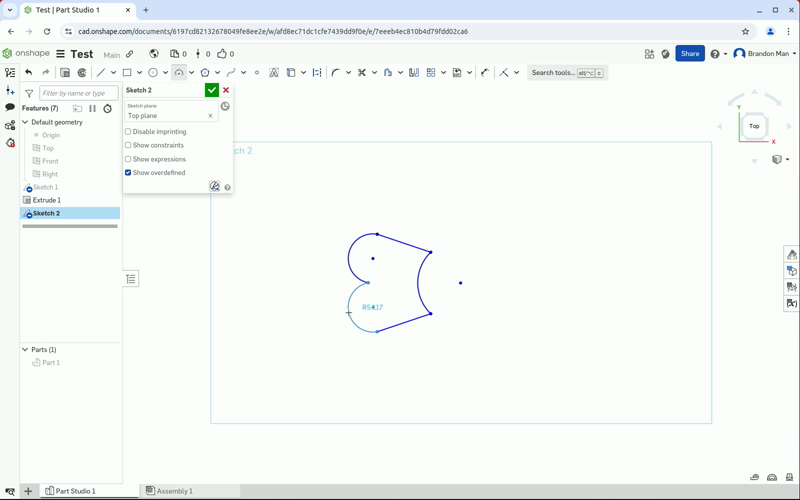
click(348, 312)
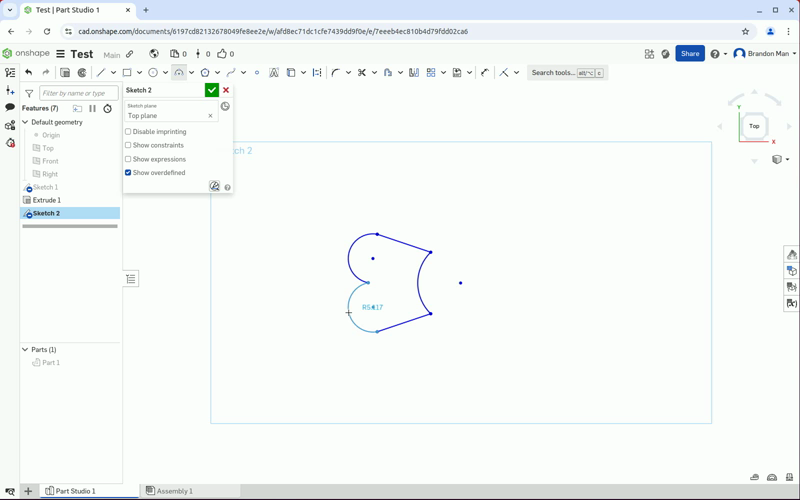
key_up(shift)
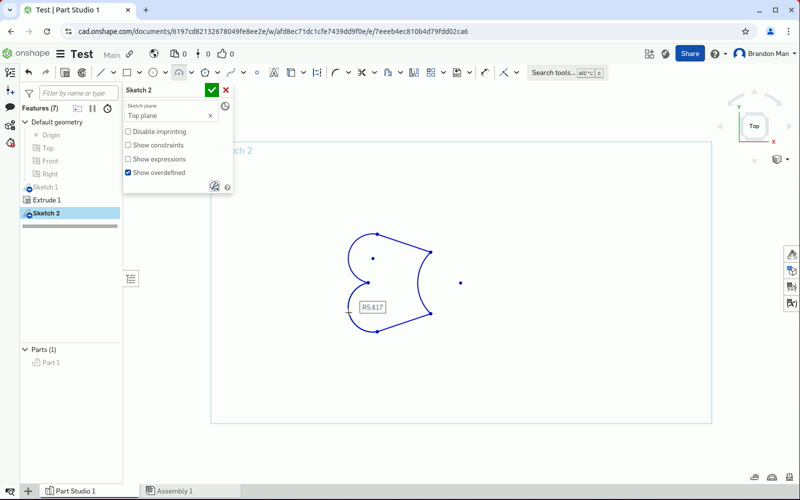
key(esc)
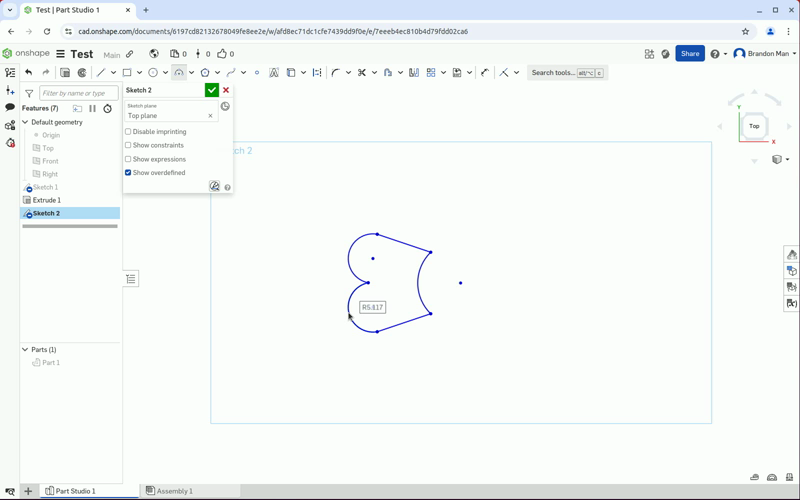
mouse_move(392, 291)
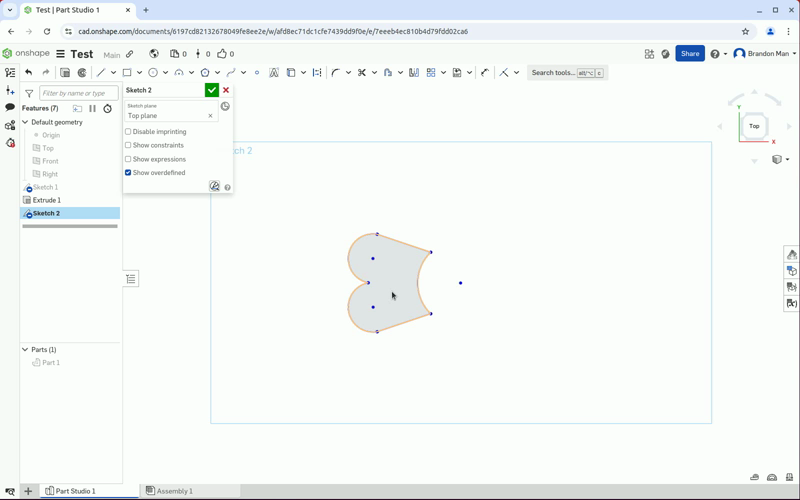
click(392, 291)
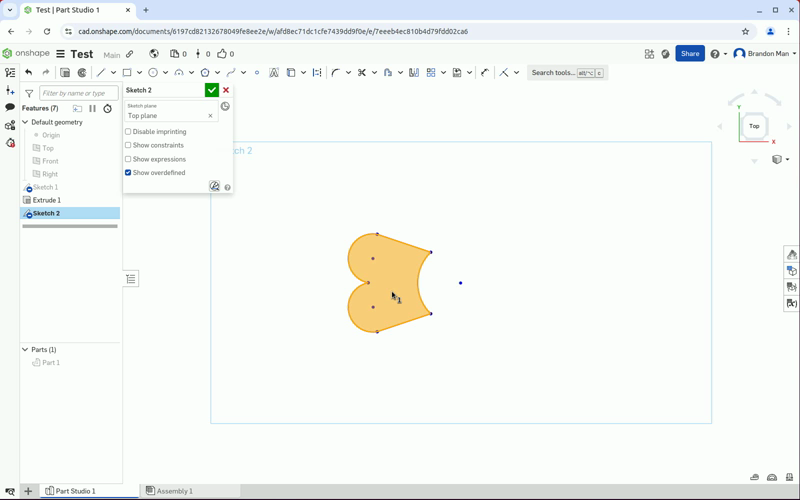
mouse_move(73, 352)
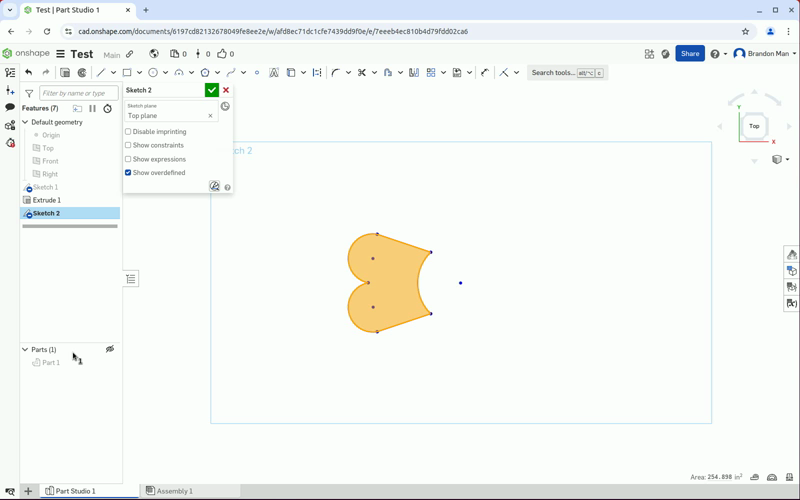
key(shift+y)
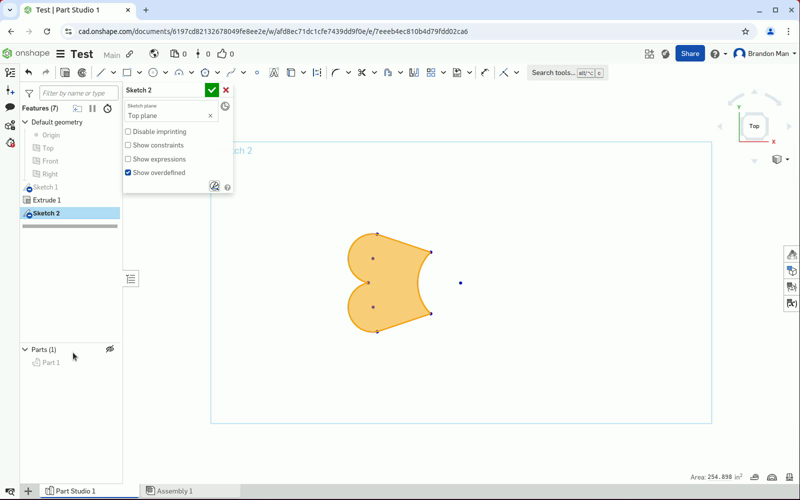
key(shift+e)
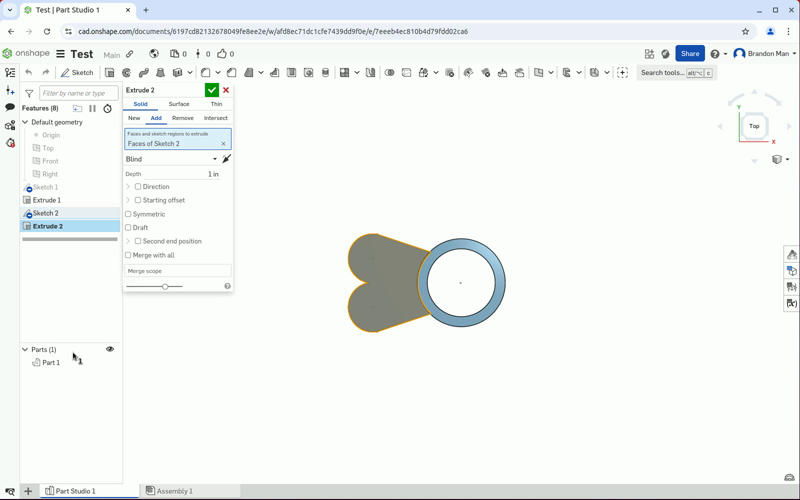
mouse_move(143, 106)
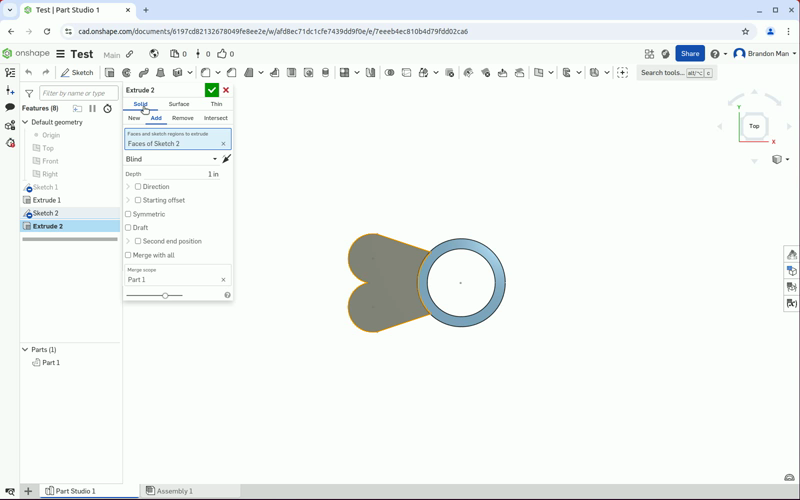
click(143, 106)
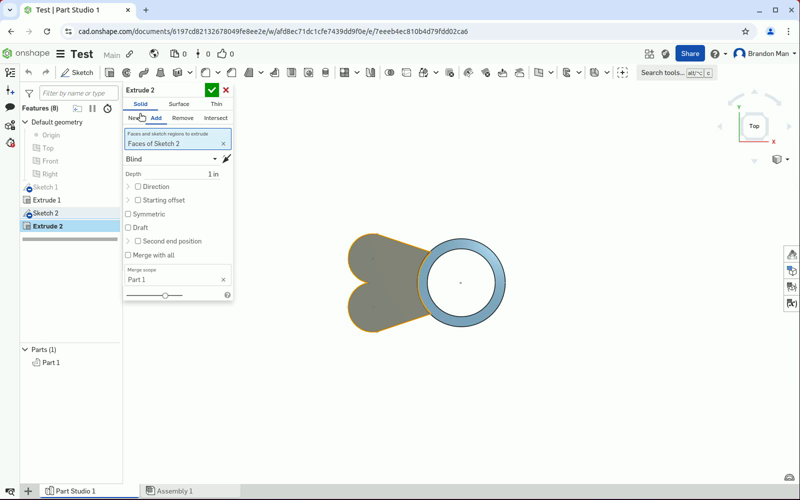
mouse_move(137, 120)
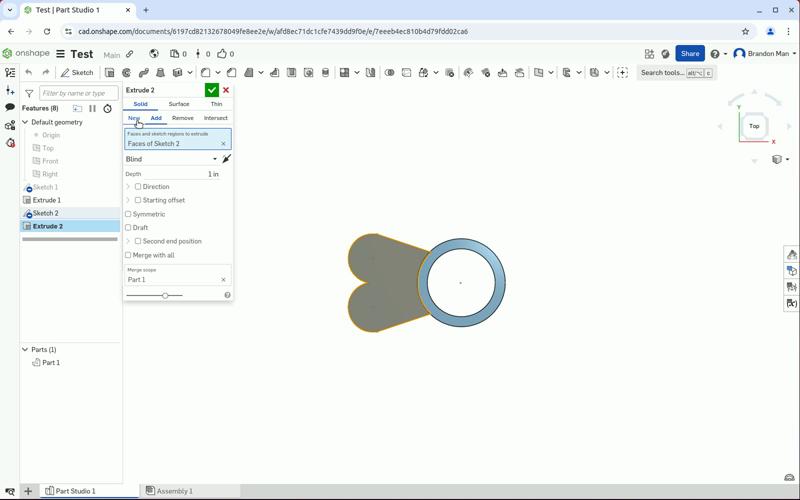
click(137, 120)
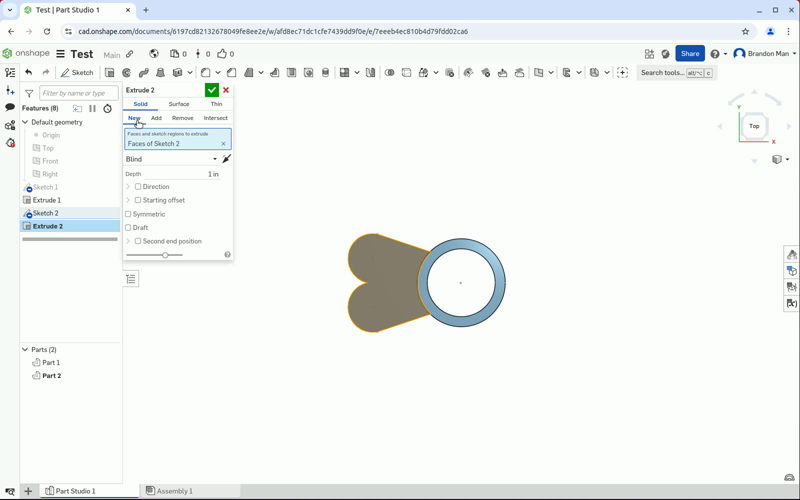
key(tab, 4)
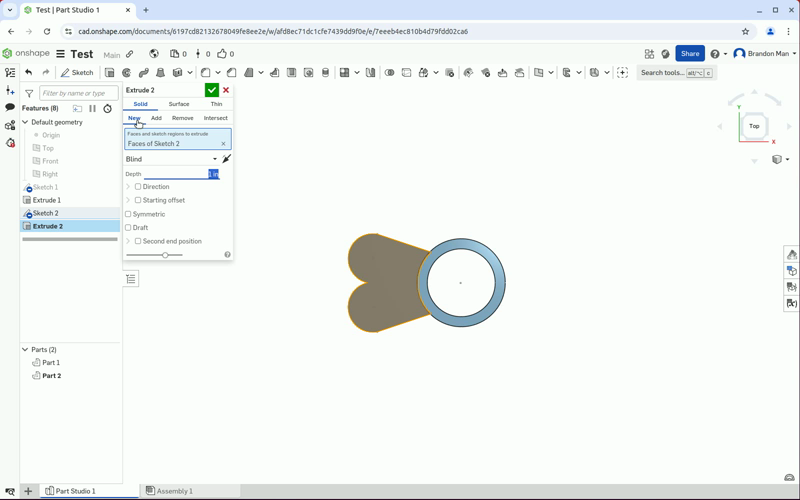
text(5.055)
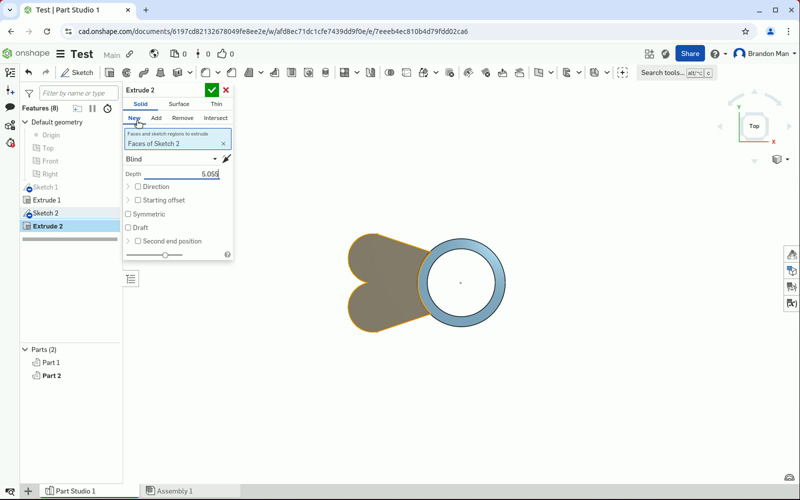
key(enter)
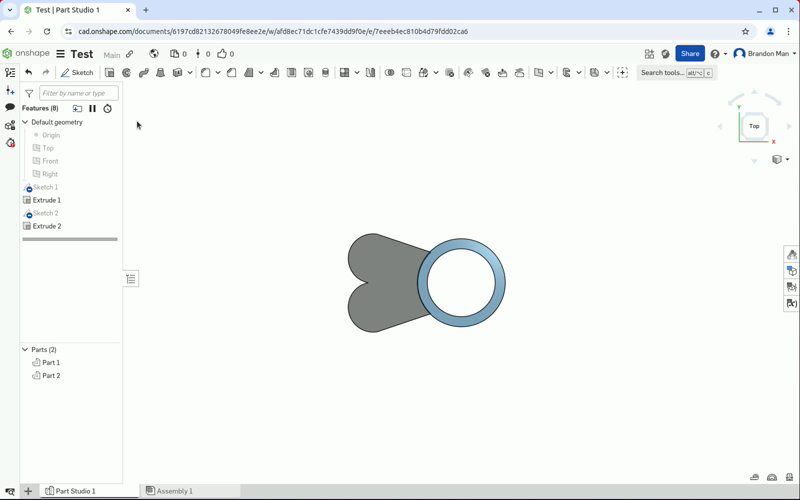
key(shift+h)
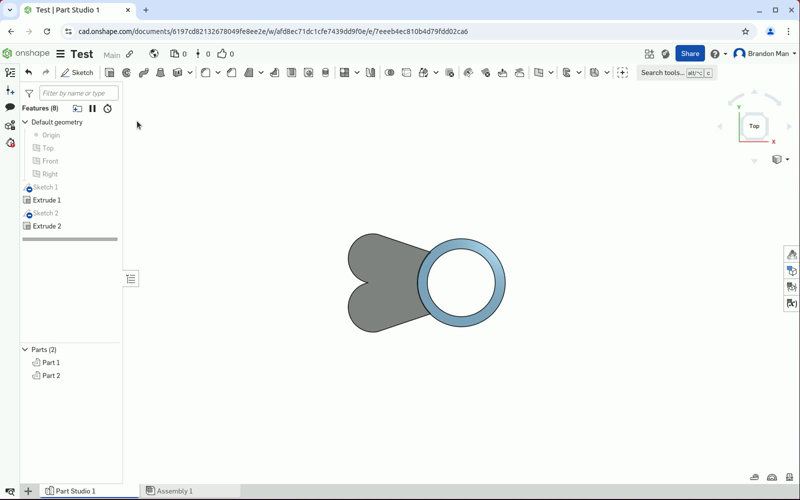
key(shift+h)
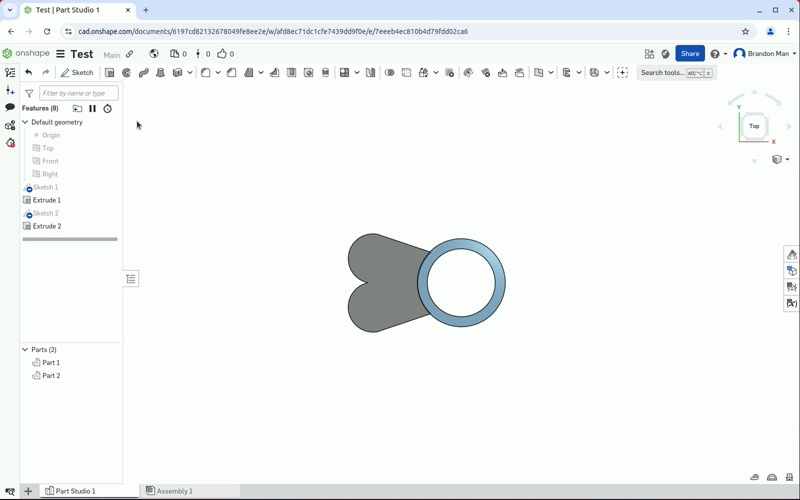
mouse_move(73, 189)
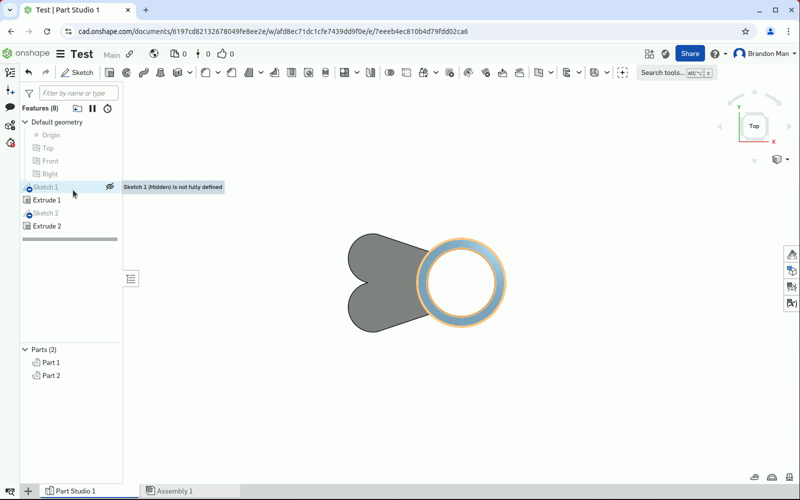
click(73, 189)
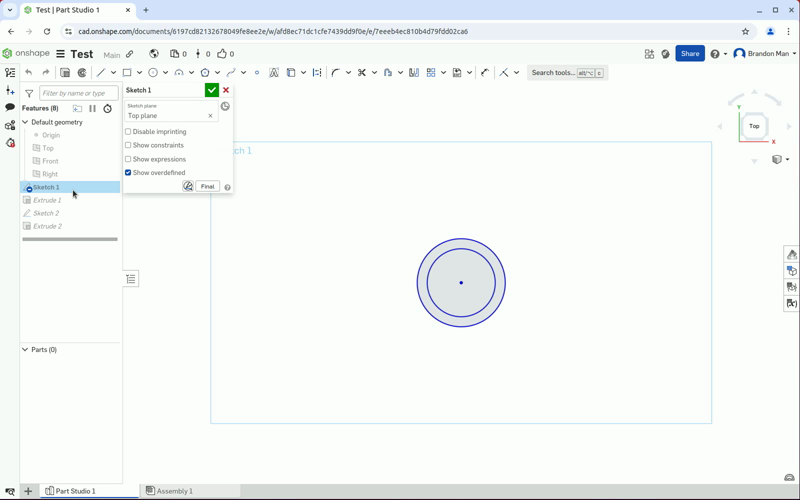
mouse_move(229, 92)
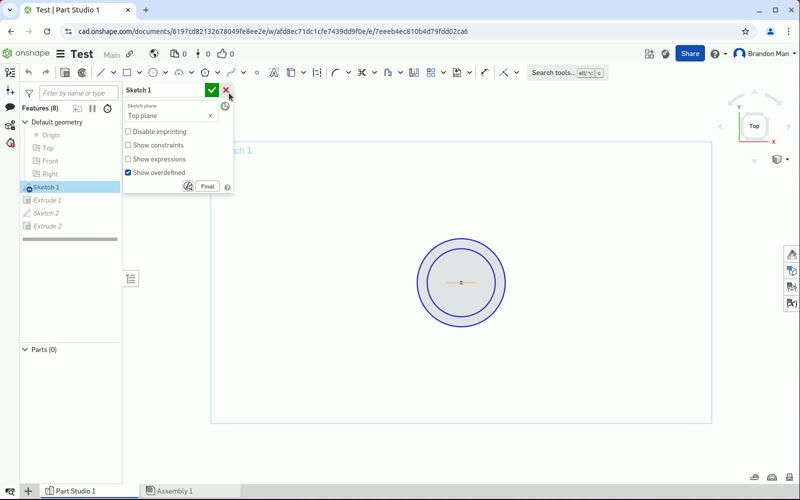
click(229, 92)
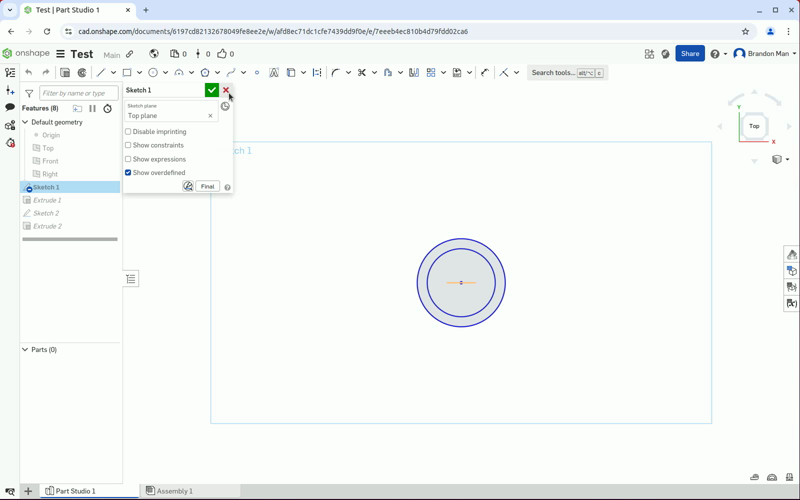
key(shift+s)
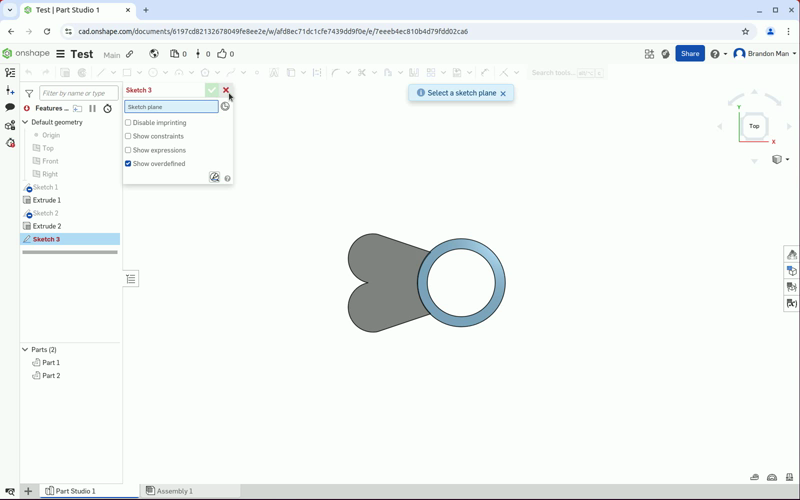
mouse_move(73, 150)
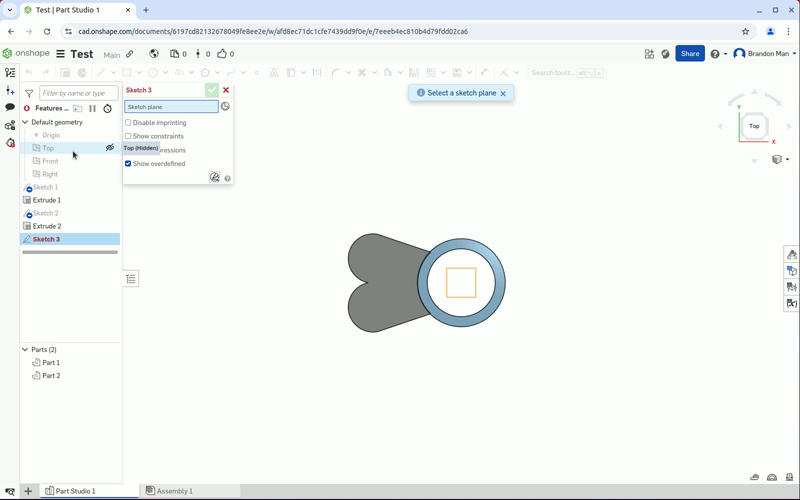
click(73, 150)
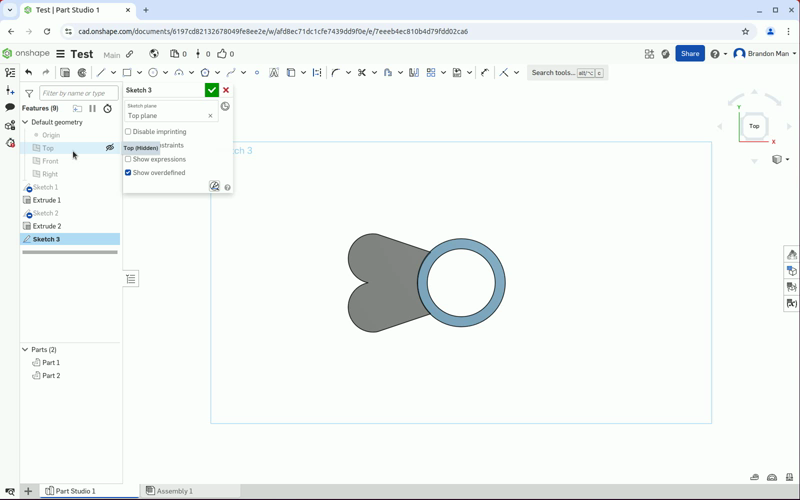
mouse_move(73, 352)
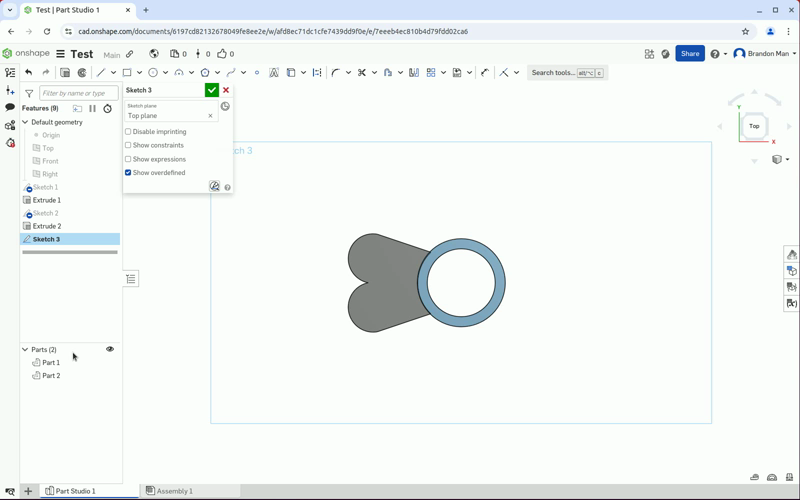
key(y)
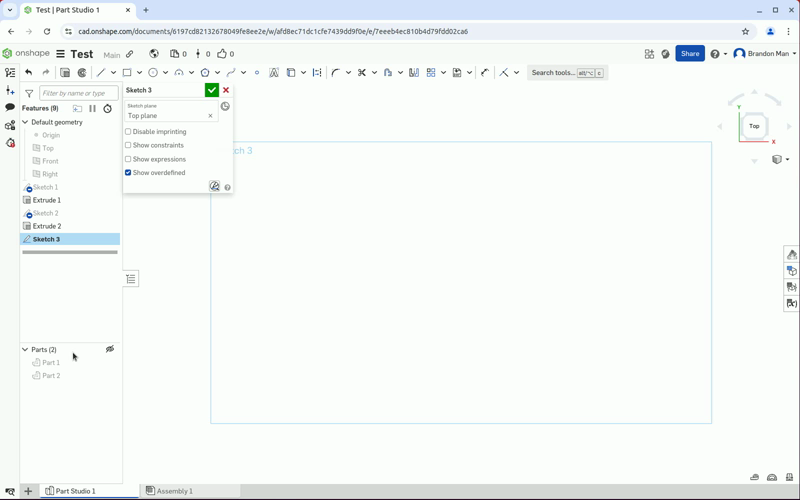
key(l)
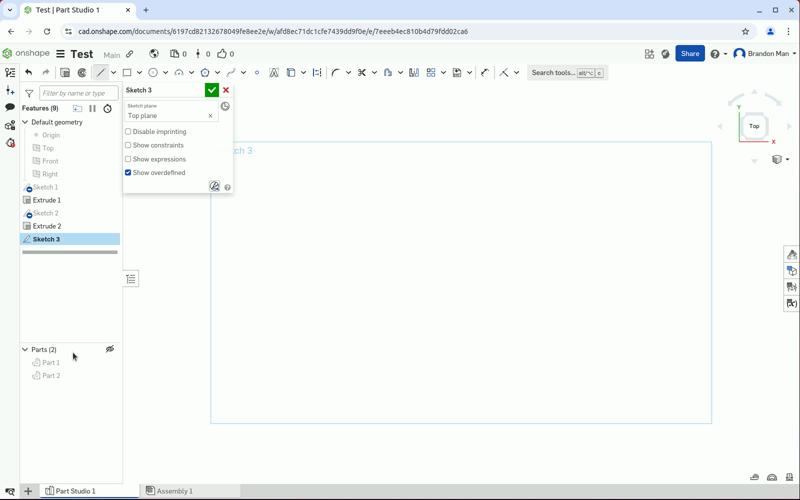
key_down(shift)
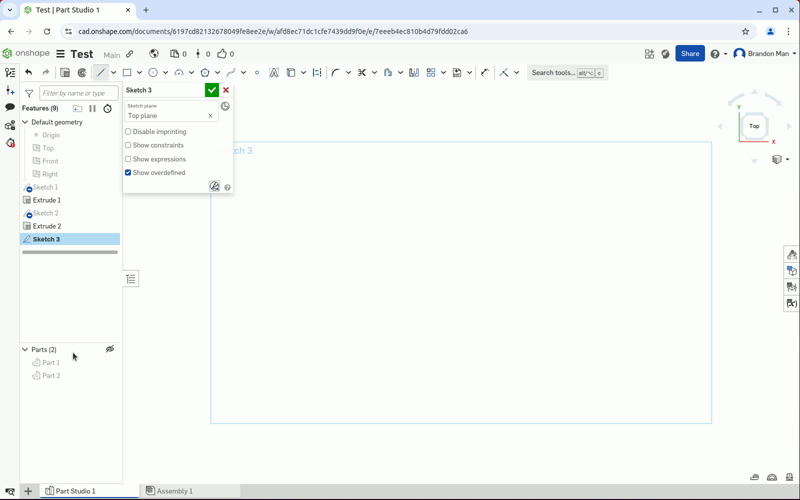
mouse_move(412, 199)
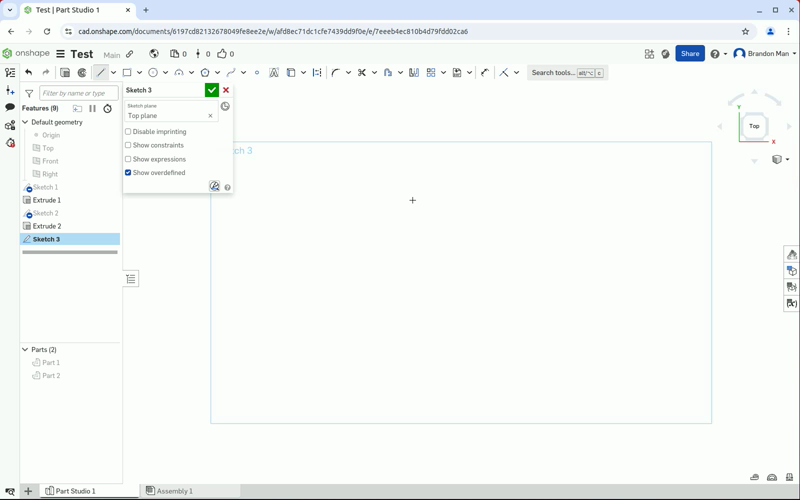
click(412, 199)
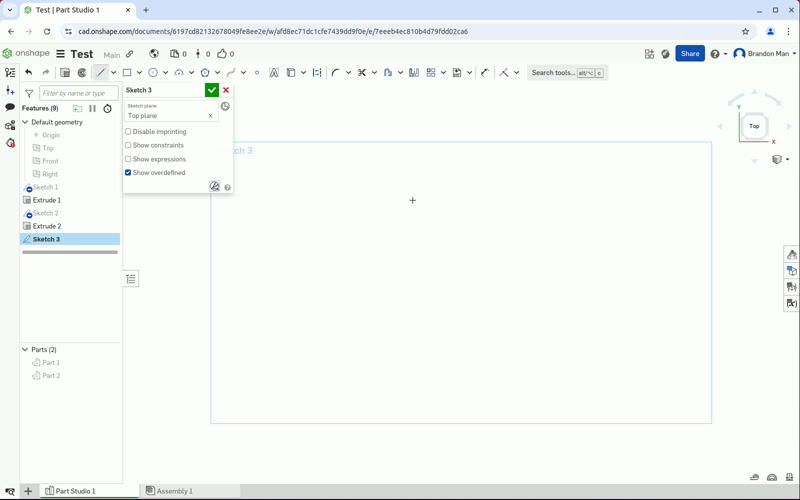
key_up(shift)
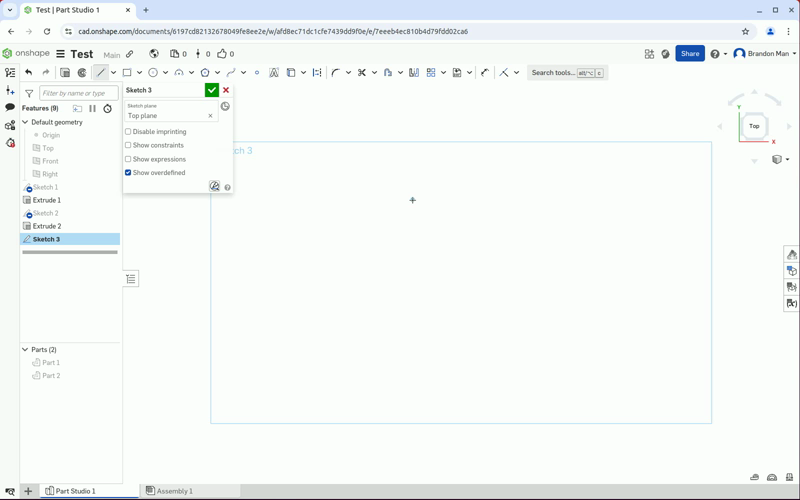
key_down(shift)
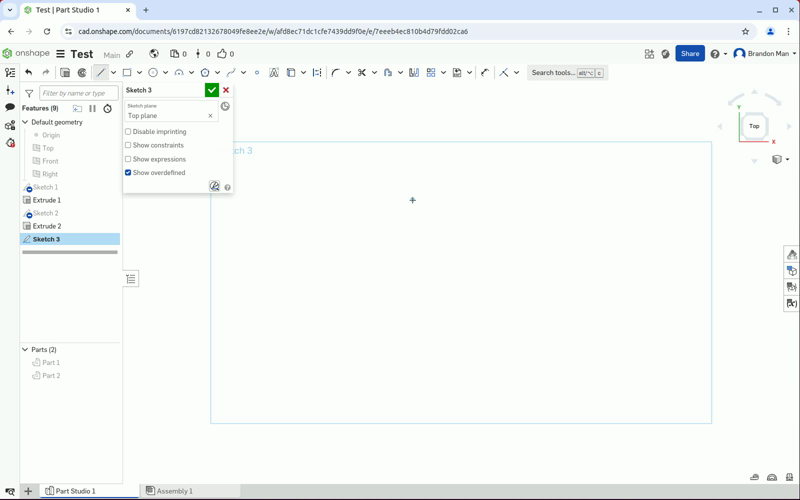
mouse_move(442, 199)
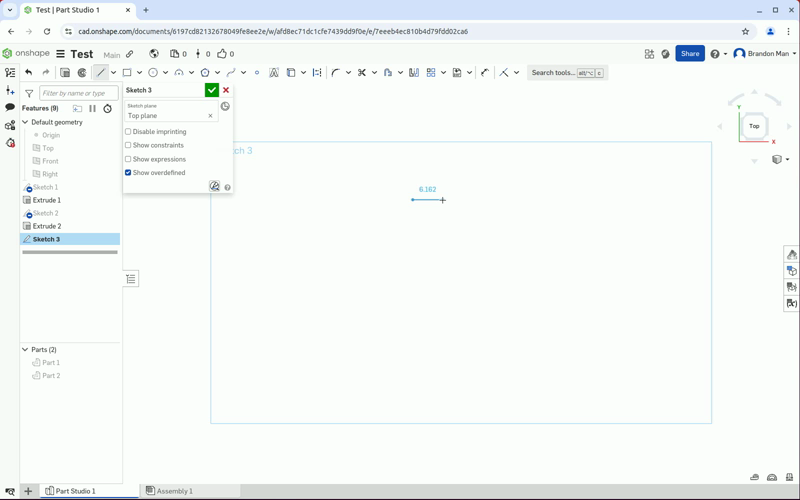
mouse_move(430, 252)
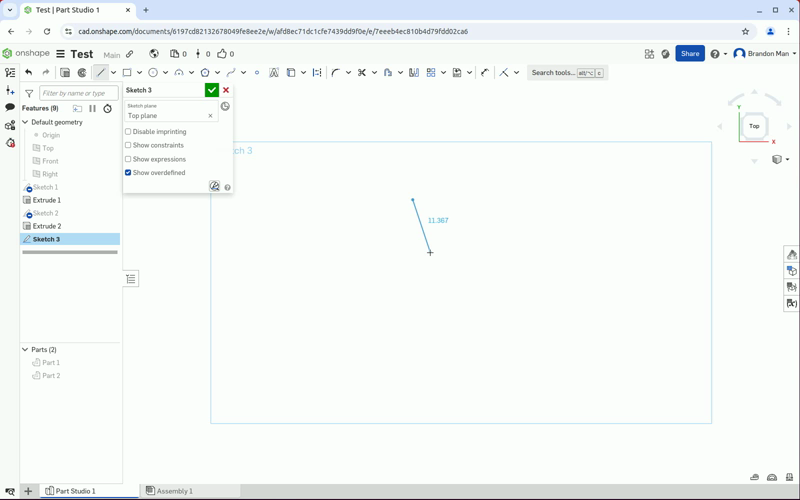
click(430, 252)
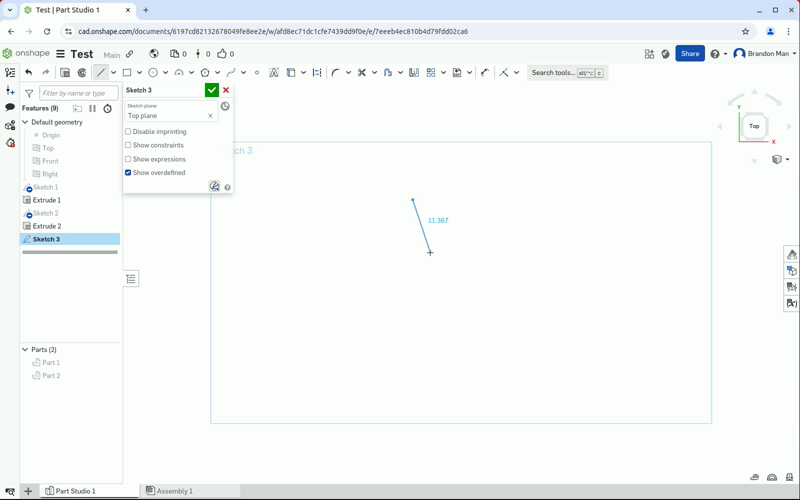
key_up(shift)
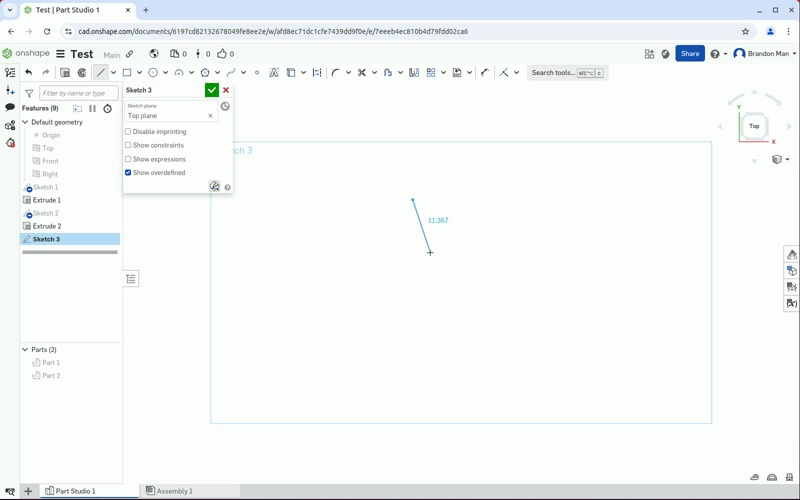
key(esc)
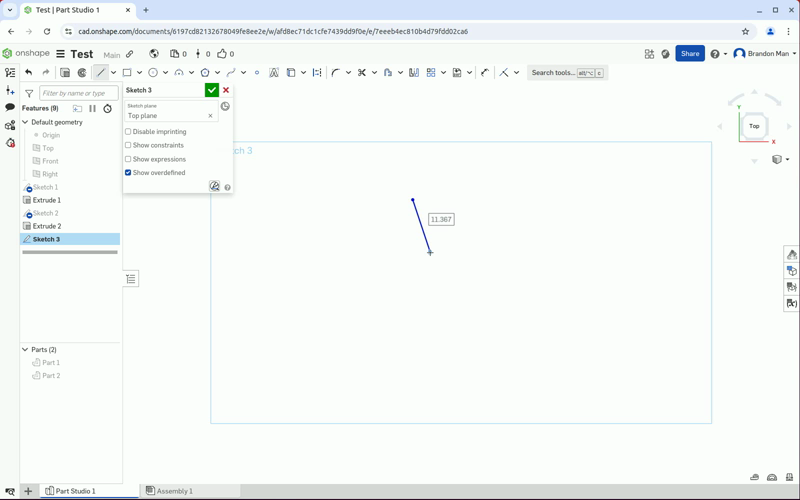
key(a)
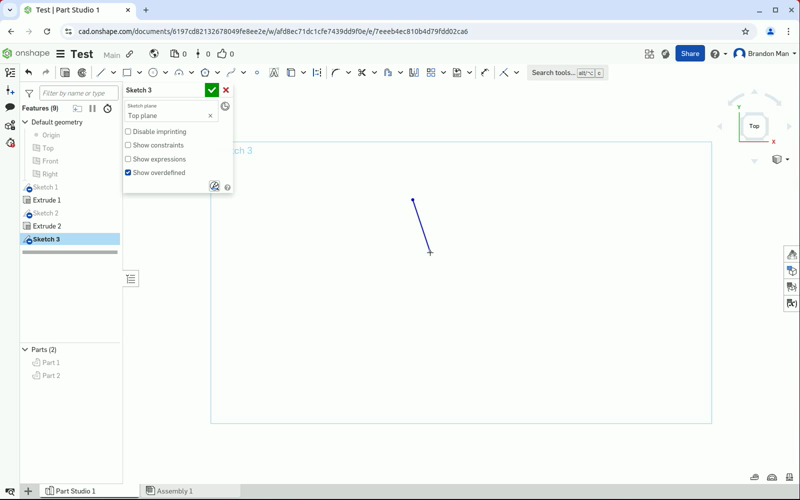
mouse_move(430, 252)
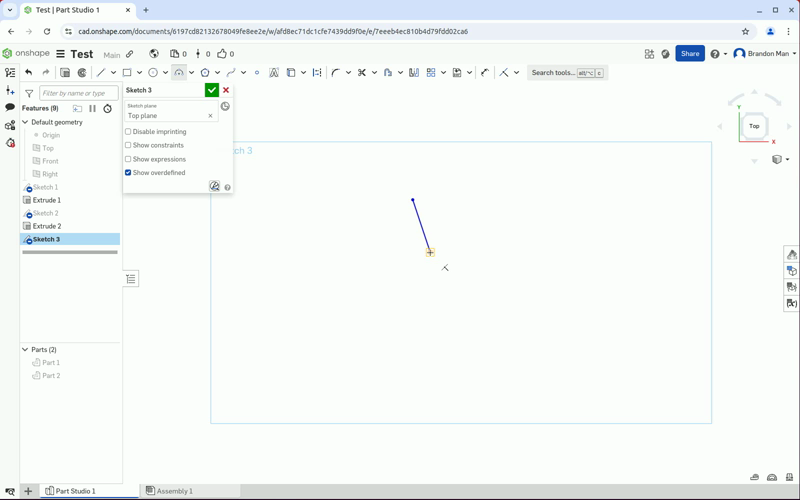
click(430, 252)
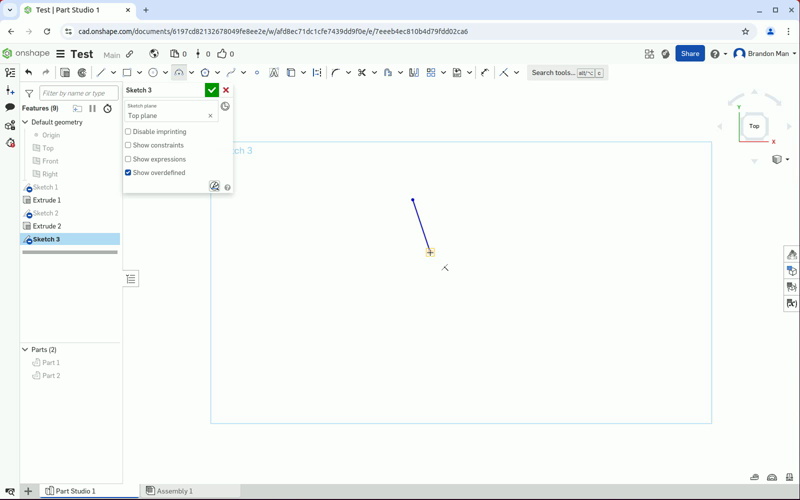
key_down(shift)
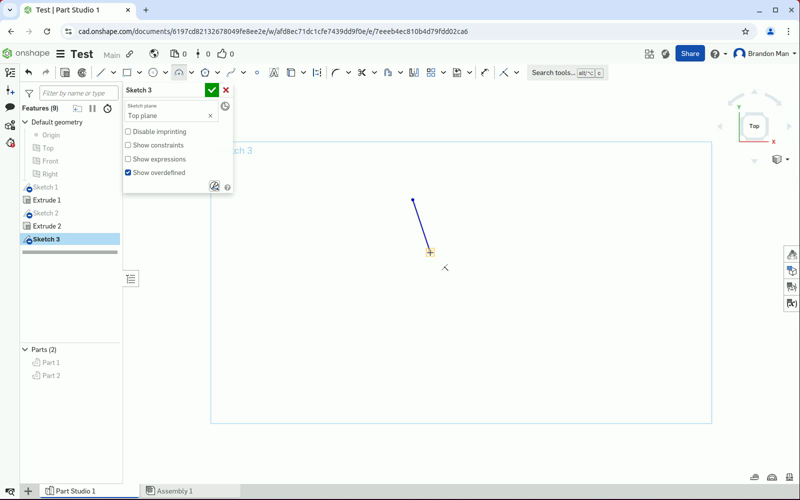
mouse_move(491, 252)
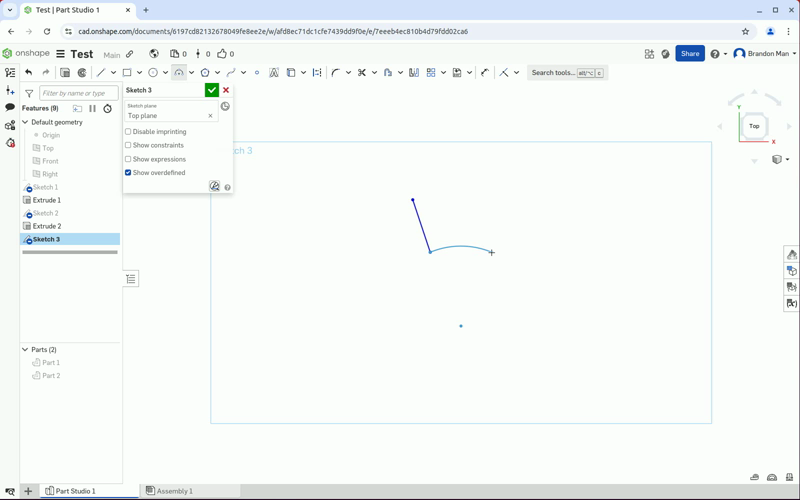
click(491, 252)
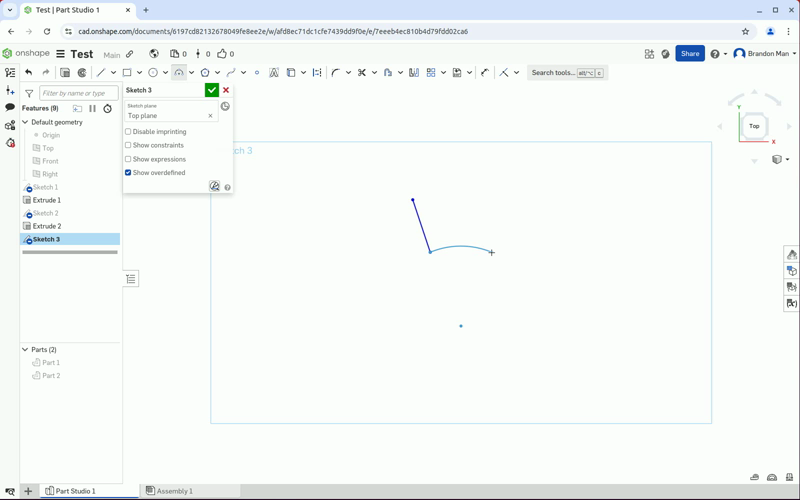
mouse_move(461, 239)
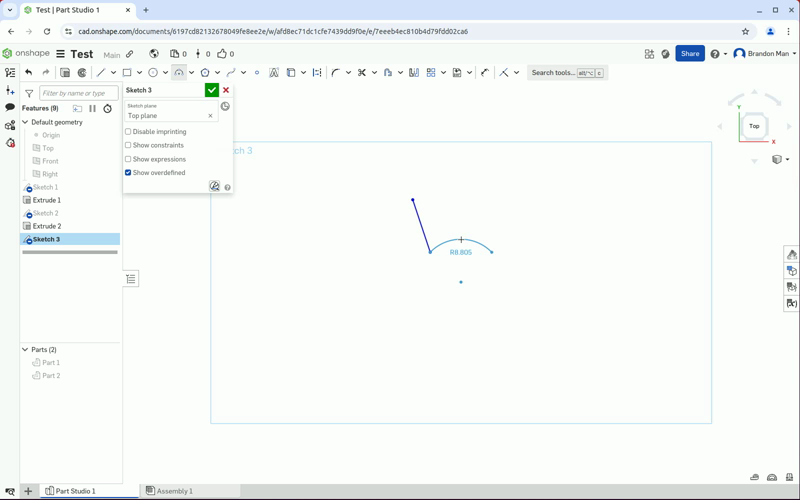
click(461, 239)
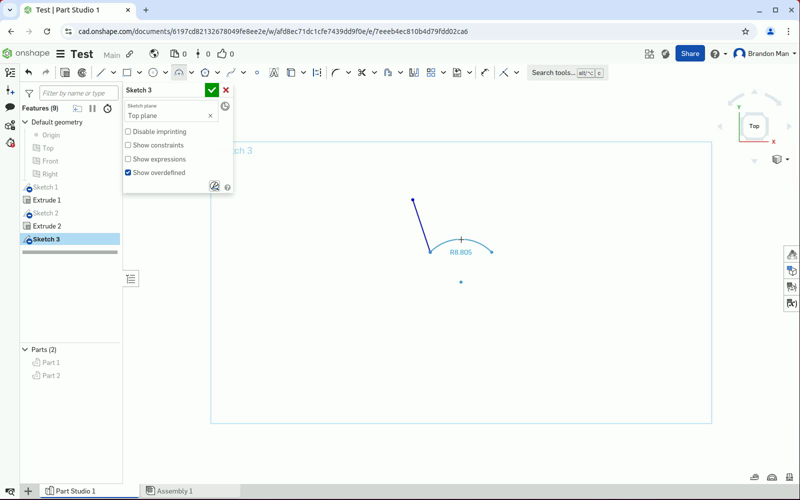
key_up(shift)
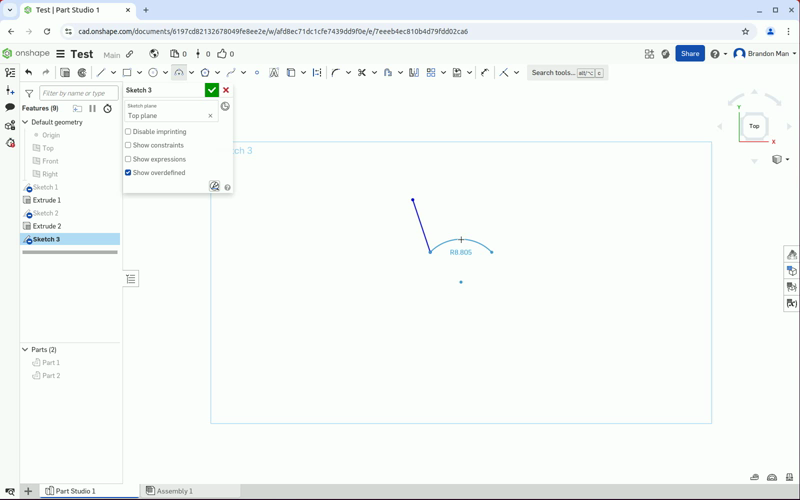
key(esc)
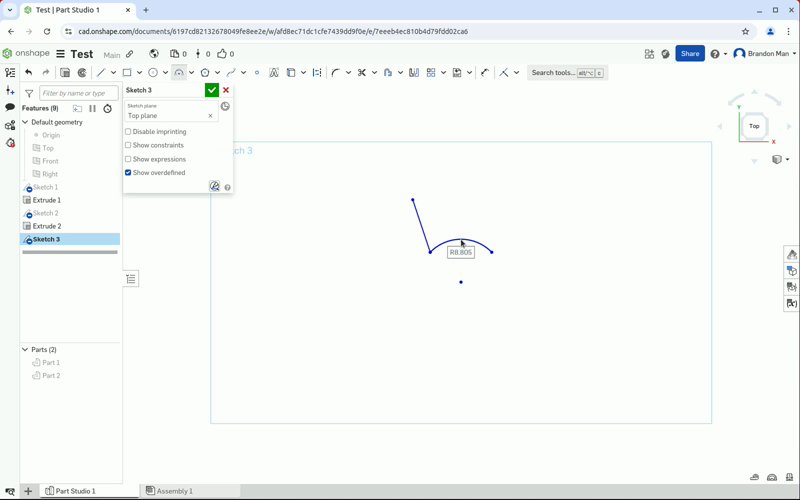
key(l)
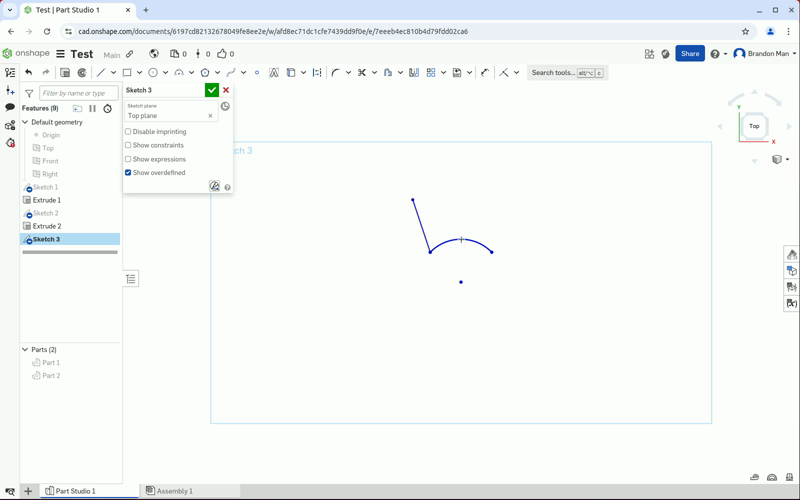
mouse_move(491, 252)
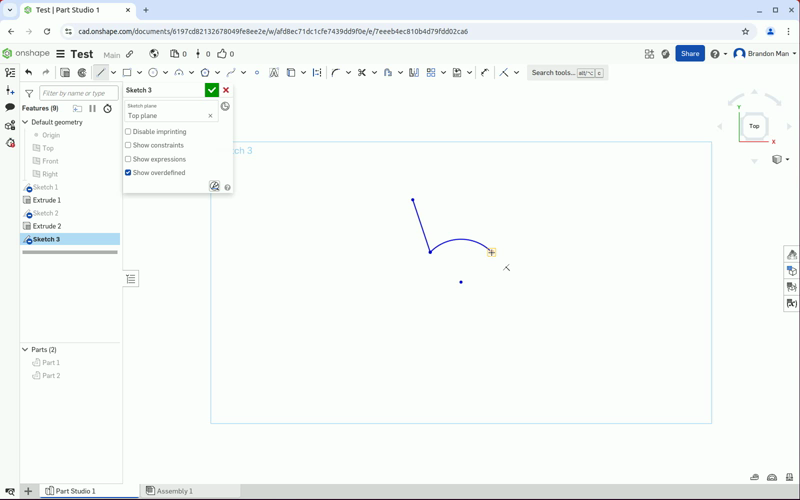
click(491, 252)
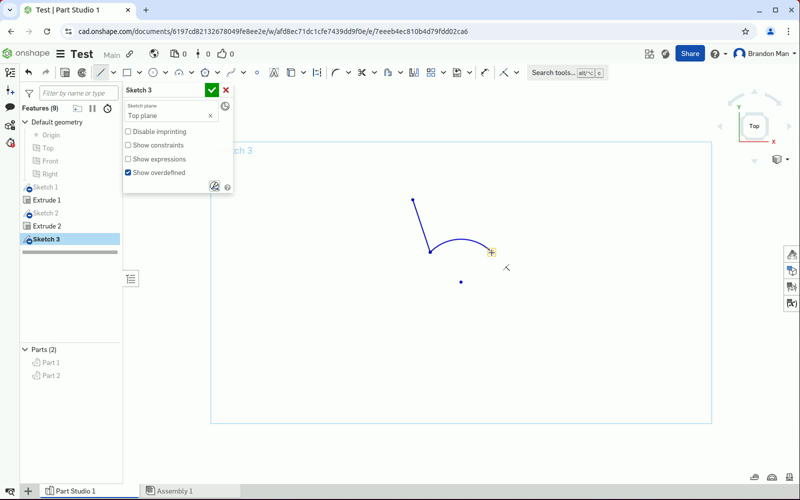
key_down(shift)
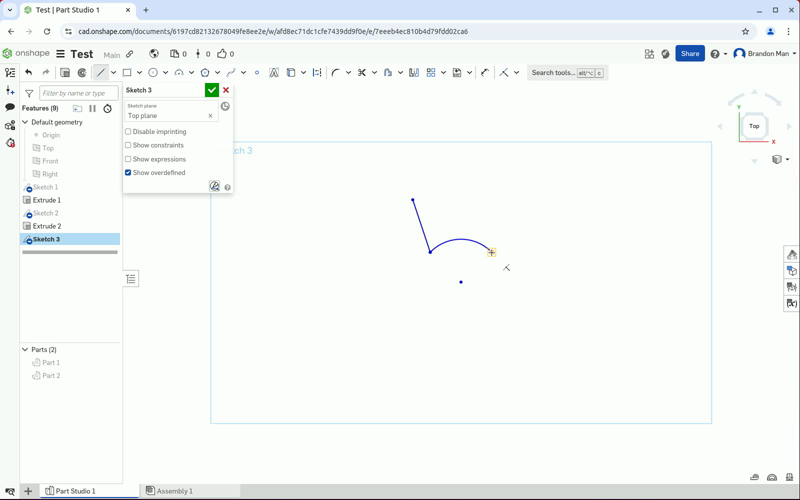
mouse_move(521, 252)
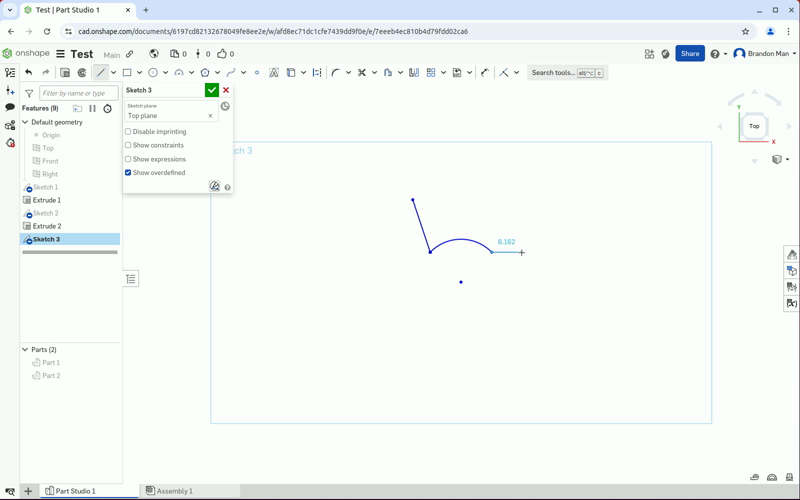
mouse_move(510, 199)
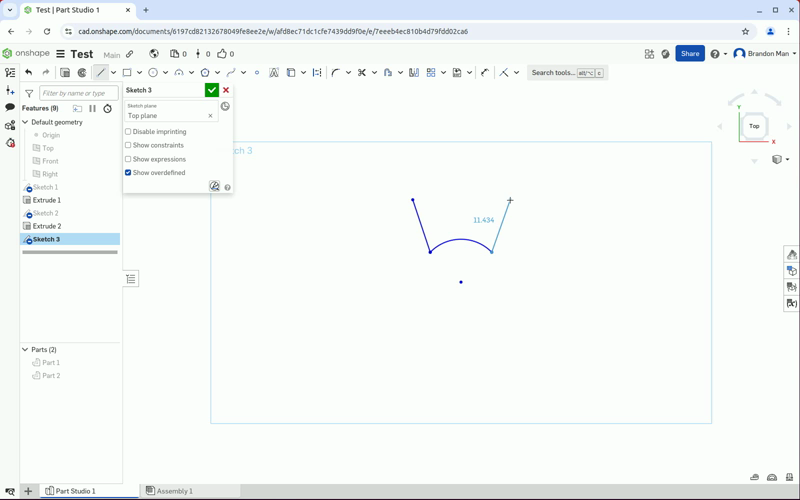
click(510, 199)
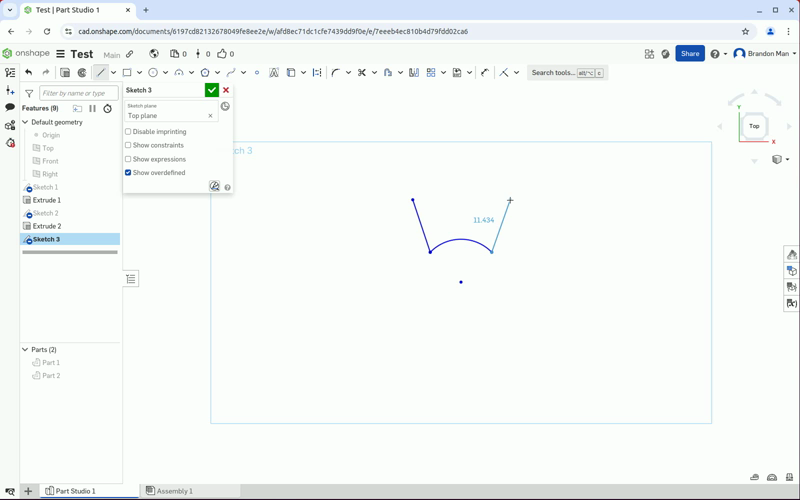
key_up(shift)
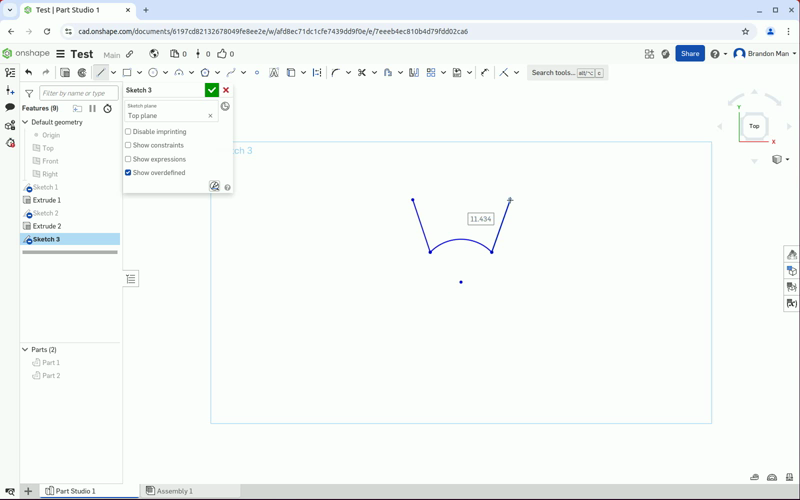
key(esc)
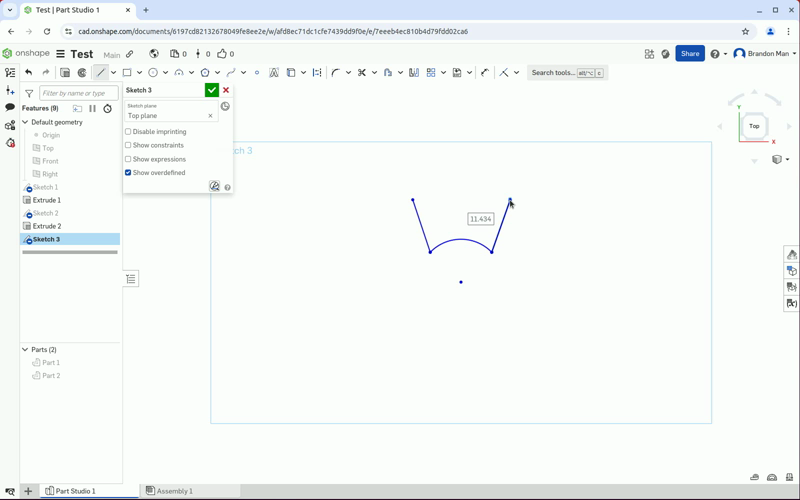
key(a)
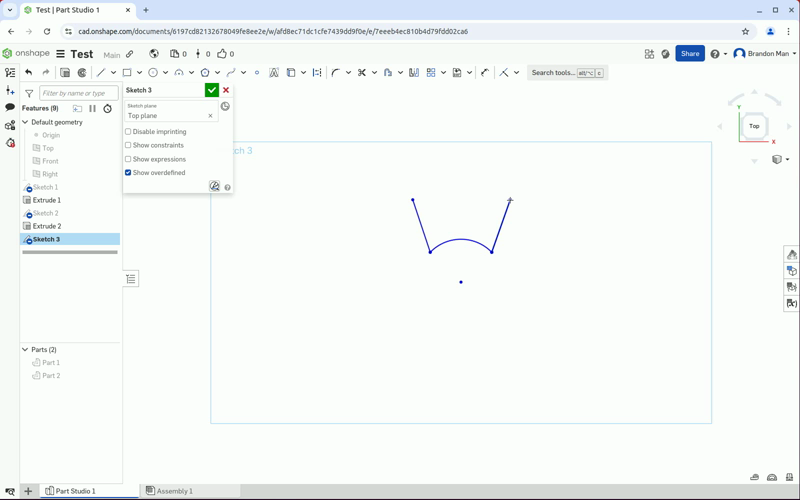
mouse_move(510, 199)
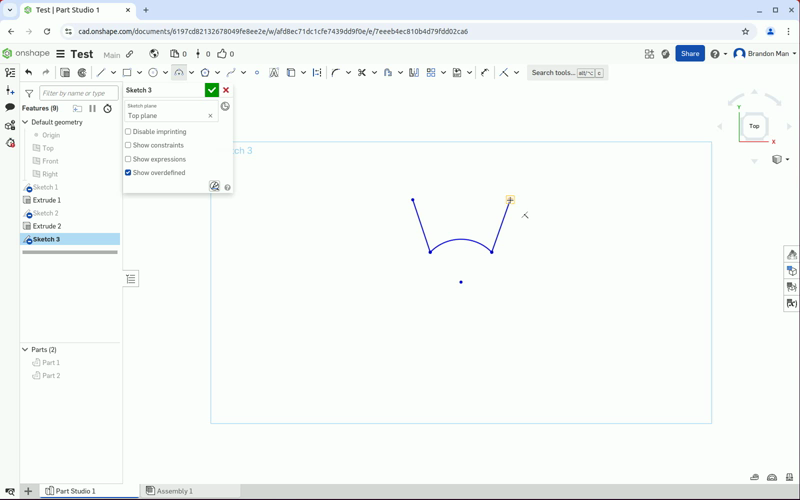
click(510, 199)
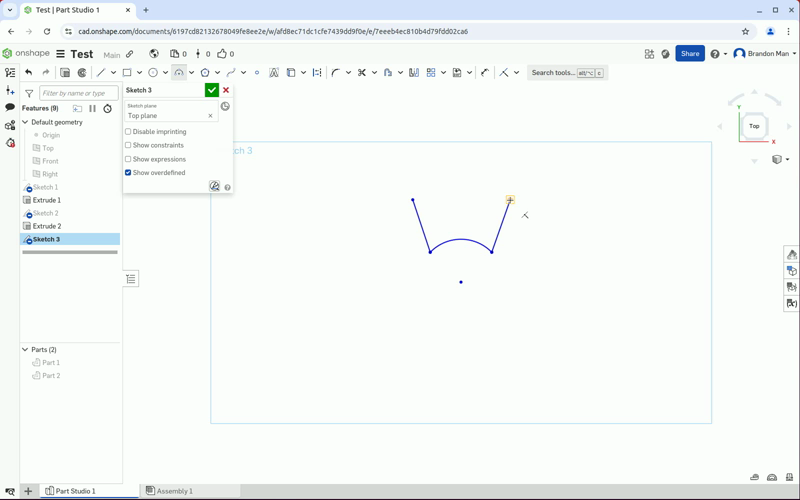
key_down(shift)
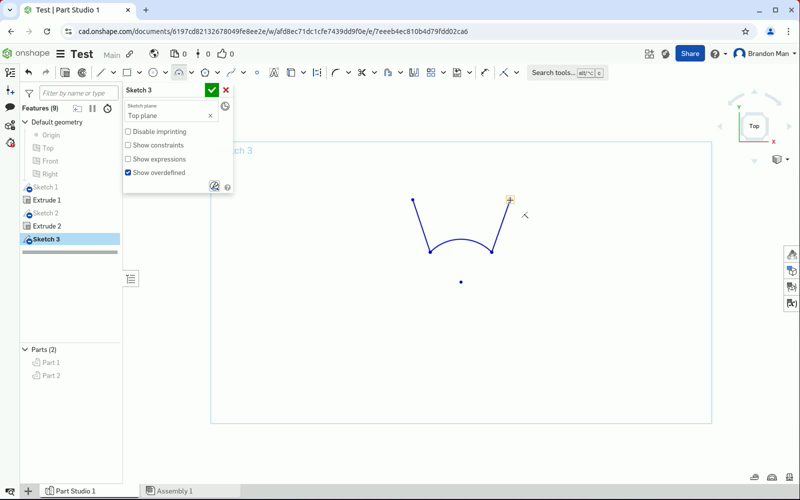
mouse_move(461, 190)
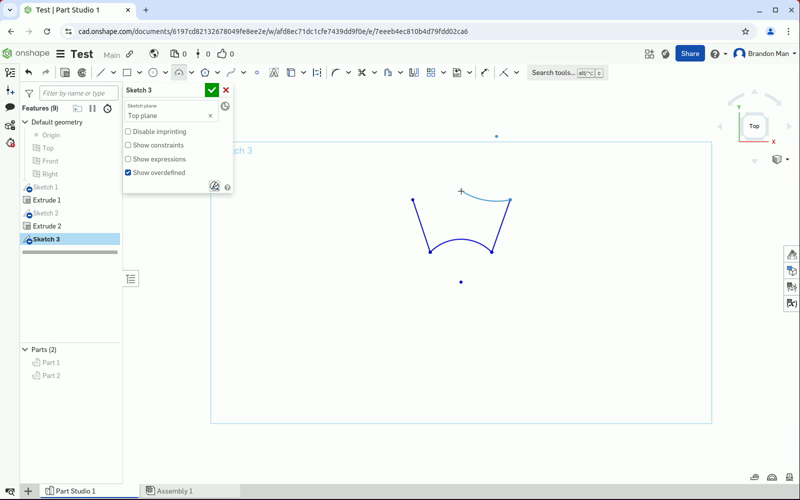
click(461, 190)
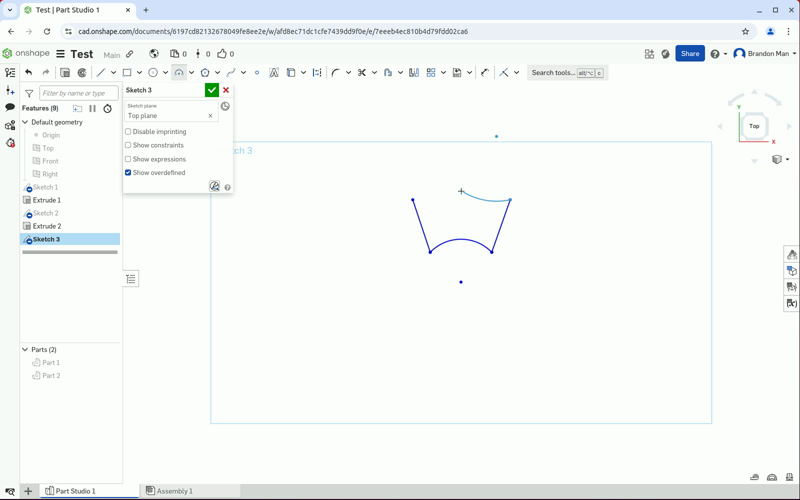
mouse_move(490, 170)
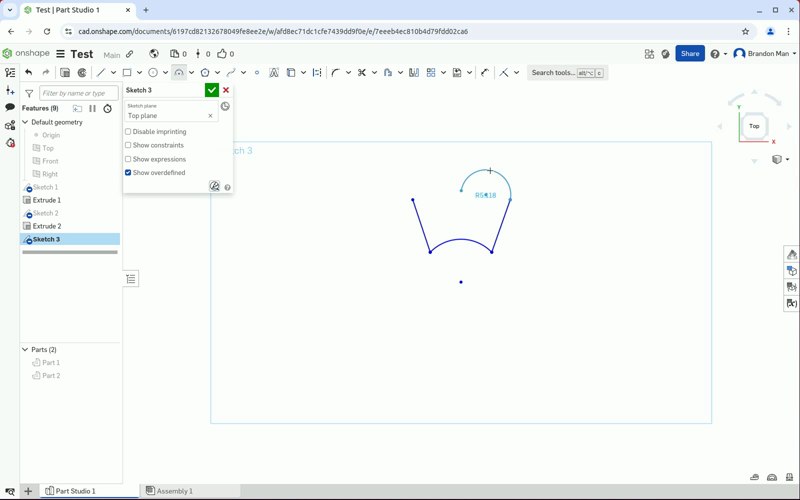
click(490, 170)
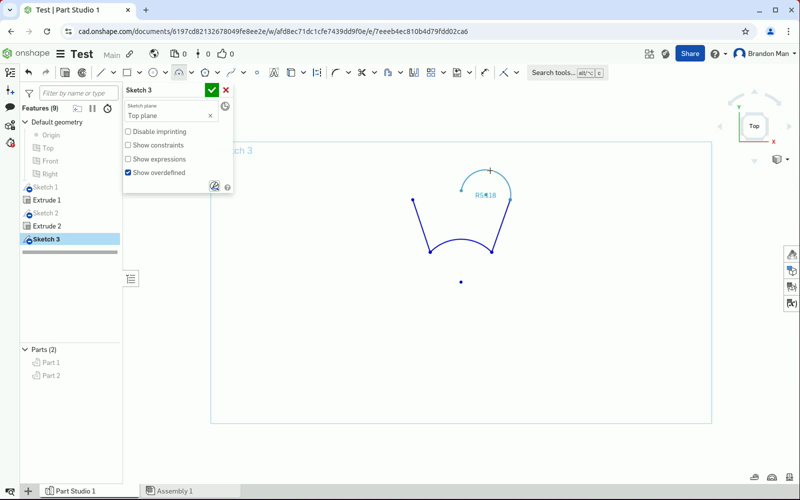
key_up(shift)
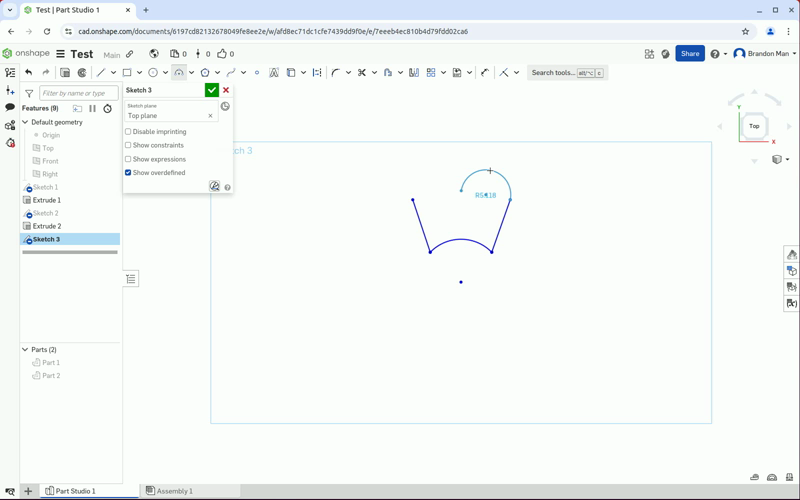
mouse_move(461, 190)
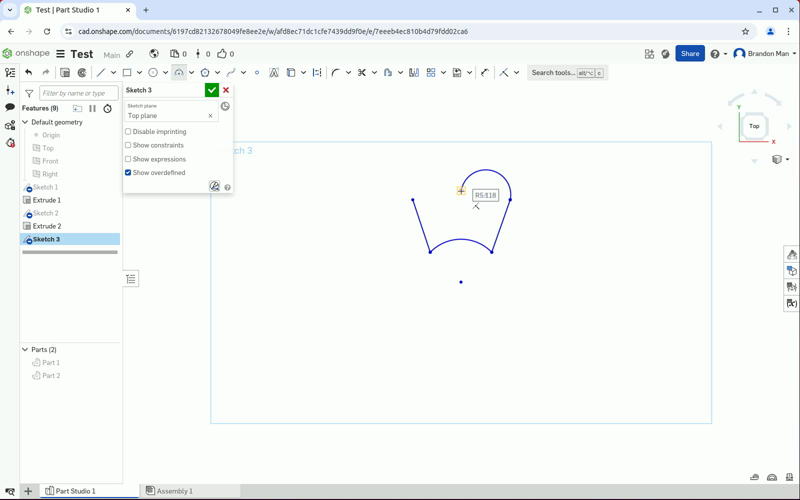
click(461, 190)
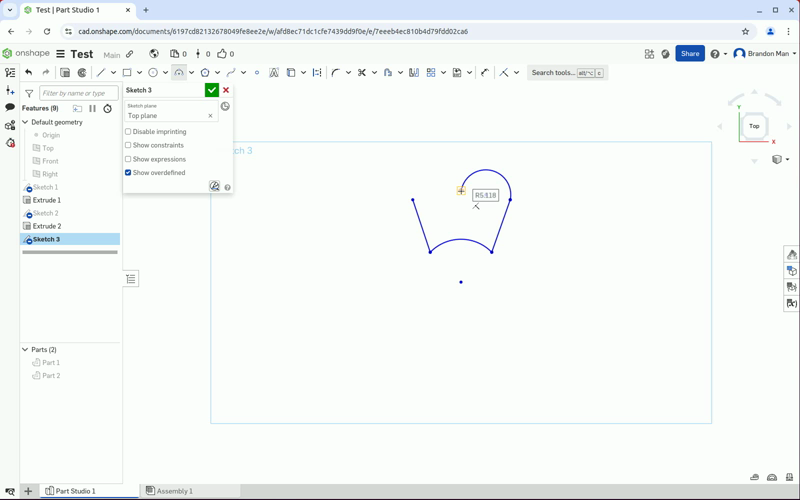
mouse_move(412, 199)
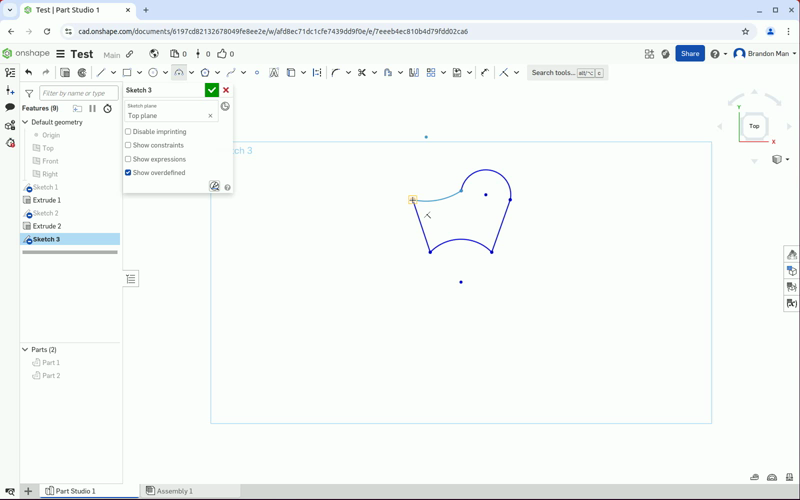
click(412, 199)
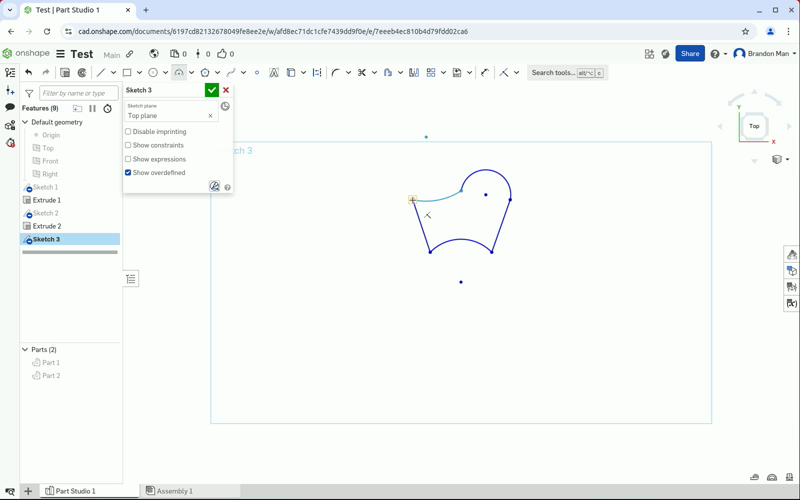
key_down(shift)
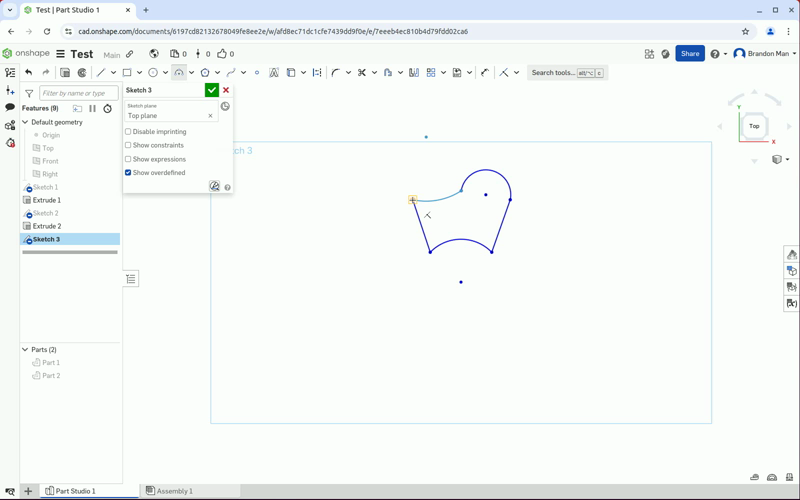
mouse_move(432, 170)
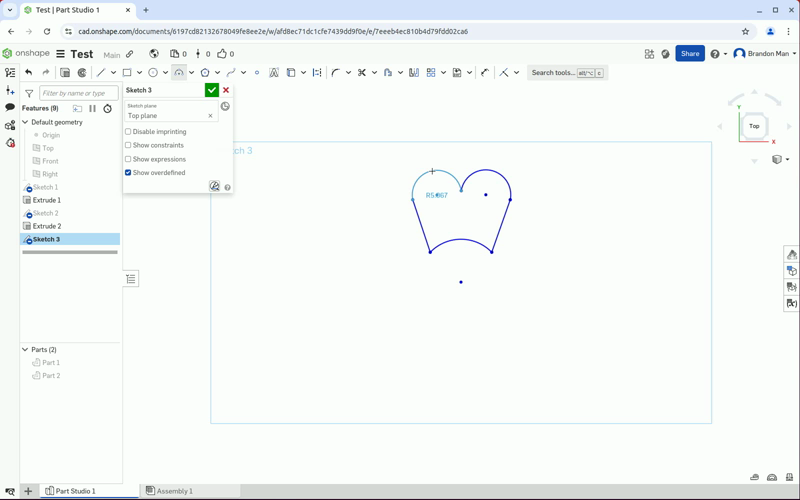
click(432, 170)
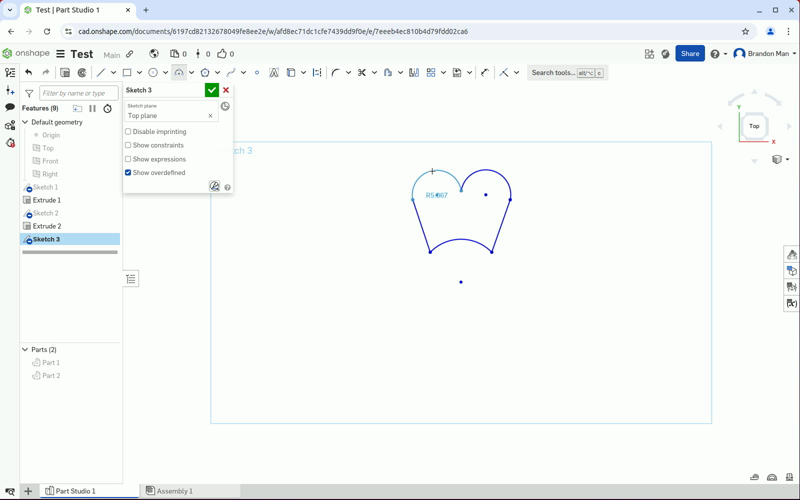
key_up(shift)
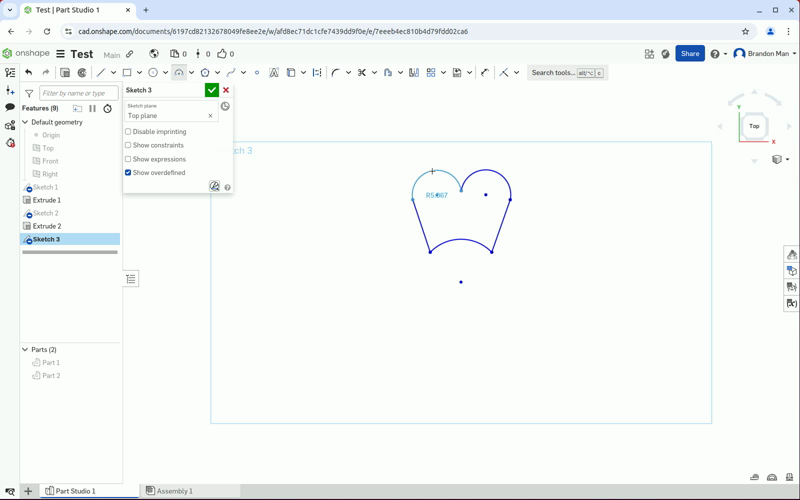
key(esc)
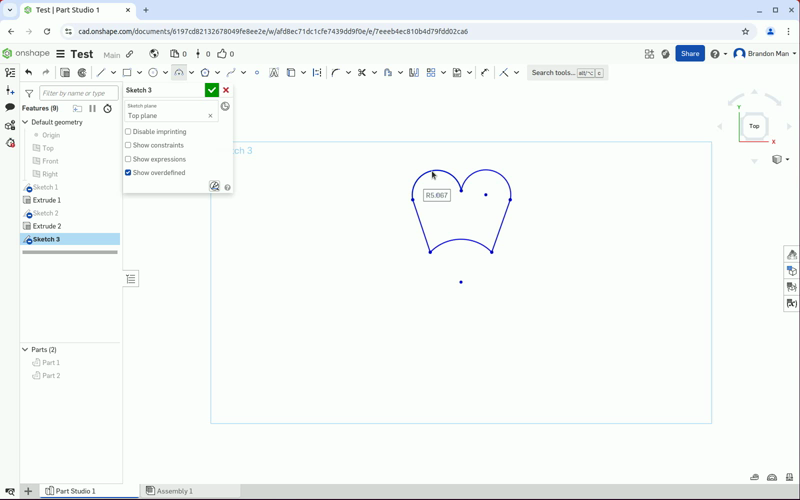
mouse_move(496, 196)
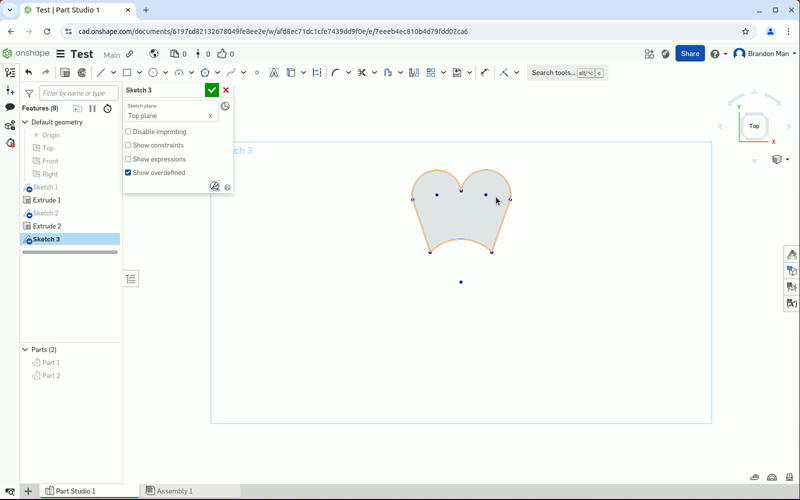
click(496, 196)
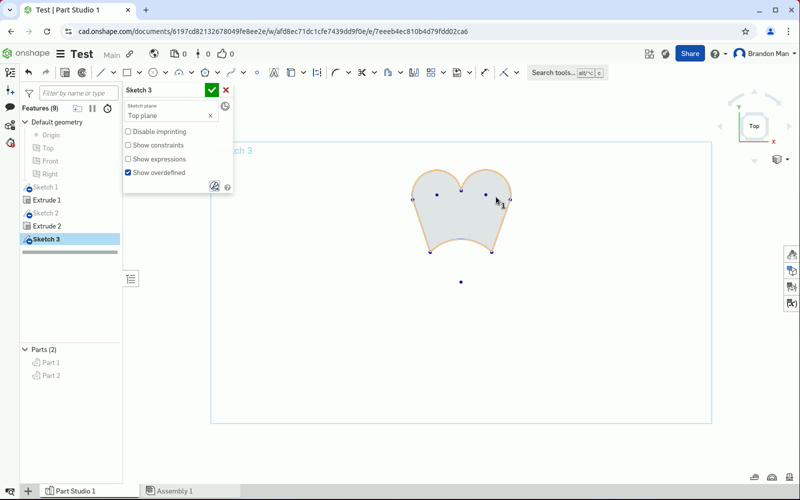
mouse_move(73, 352)
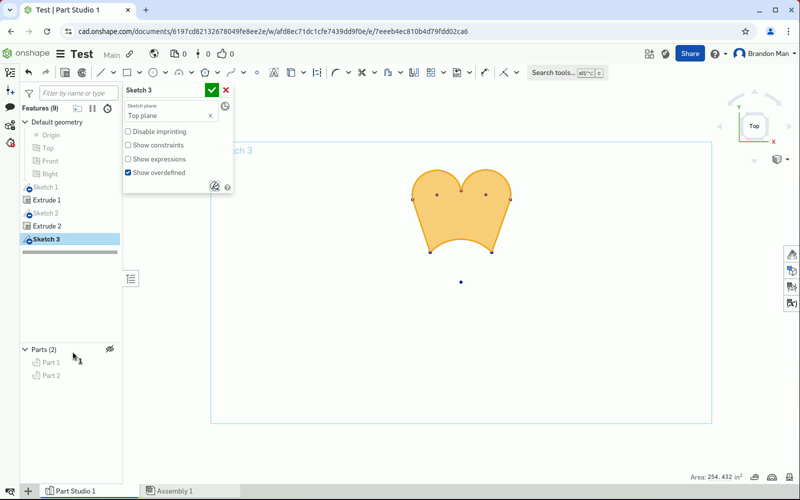
key(shift+y)
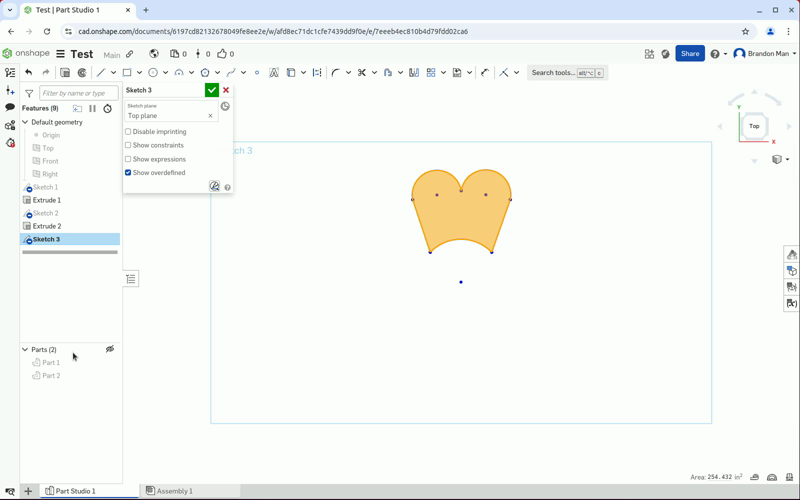
key(shift+e)
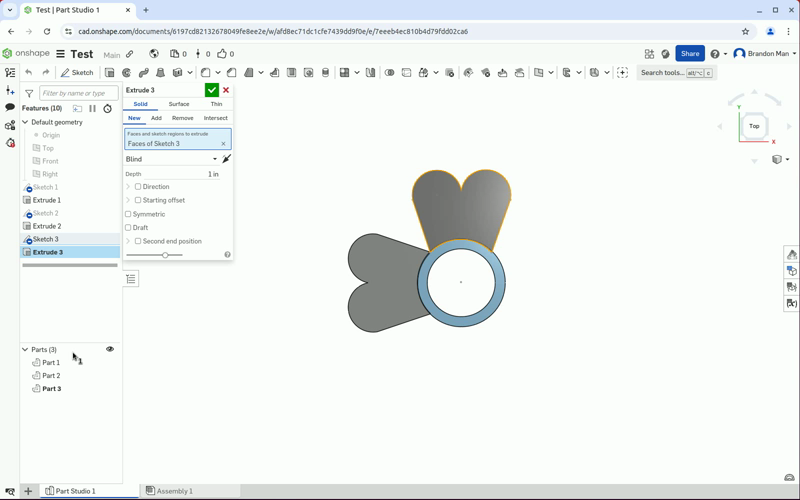
mouse_move(143, 106)
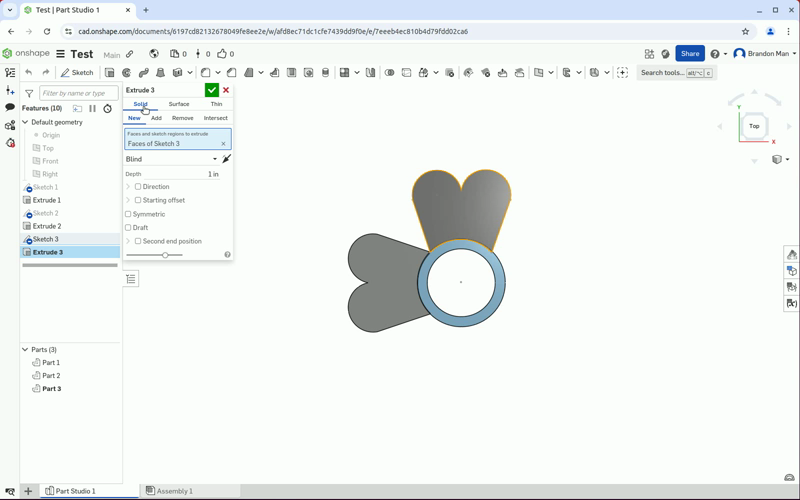
click(143, 106)
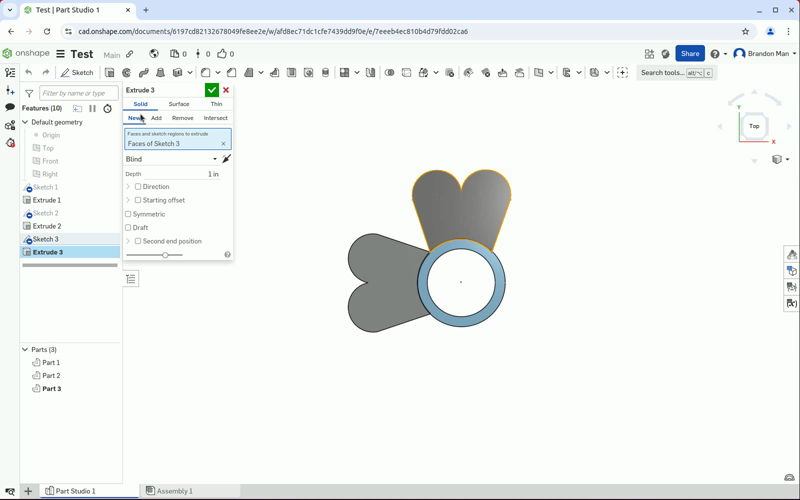
mouse_move(137, 120)
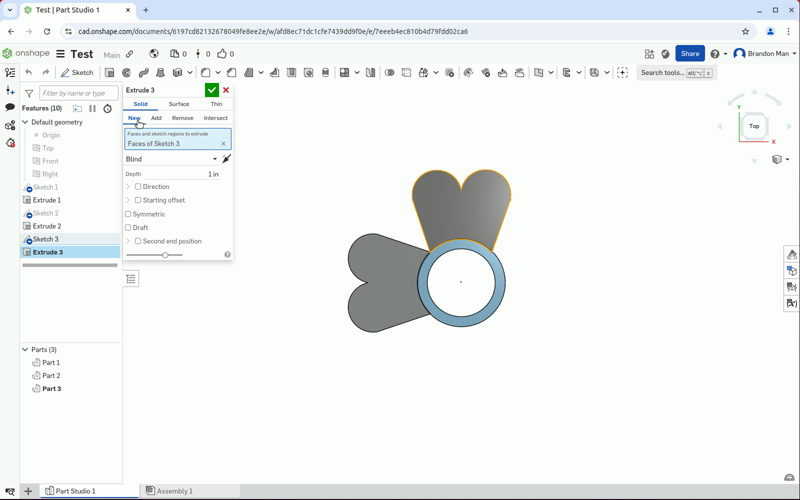
click(137, 120)
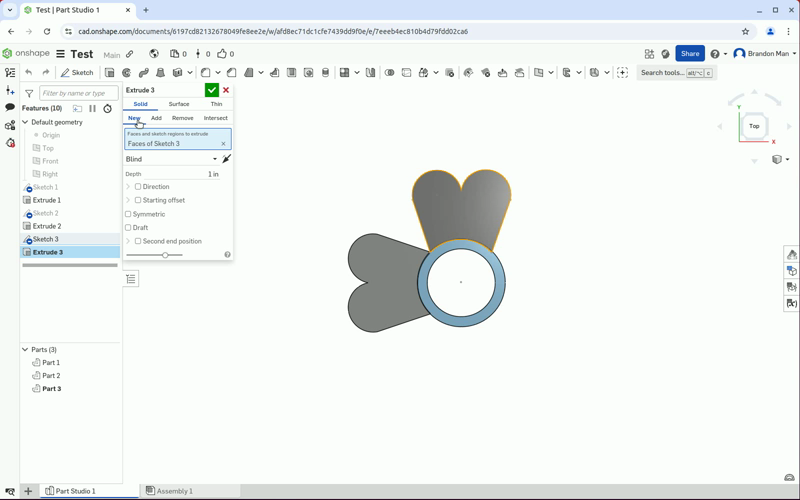
key(tab, 4)
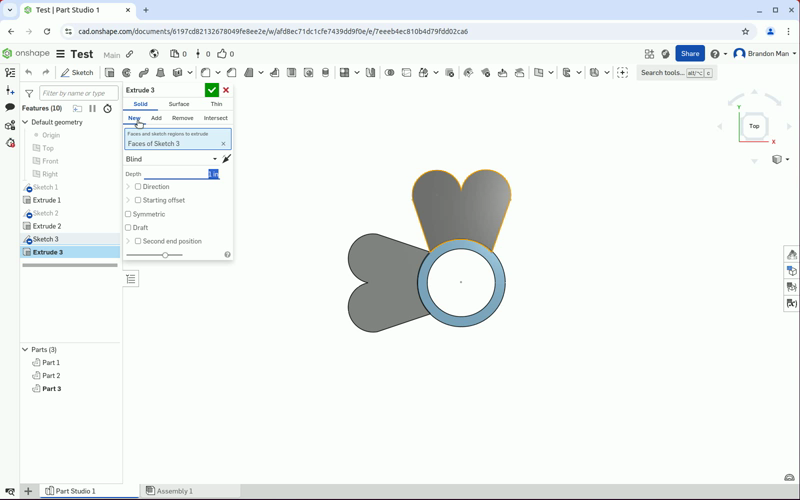
text(5.055)
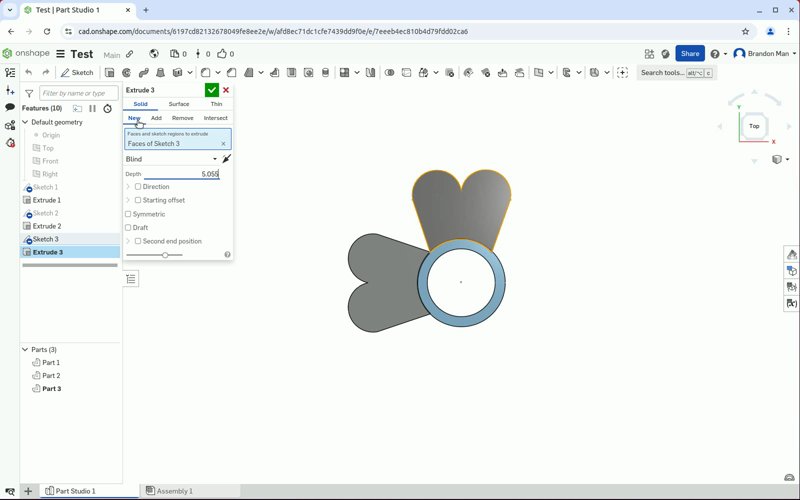
key(enter)
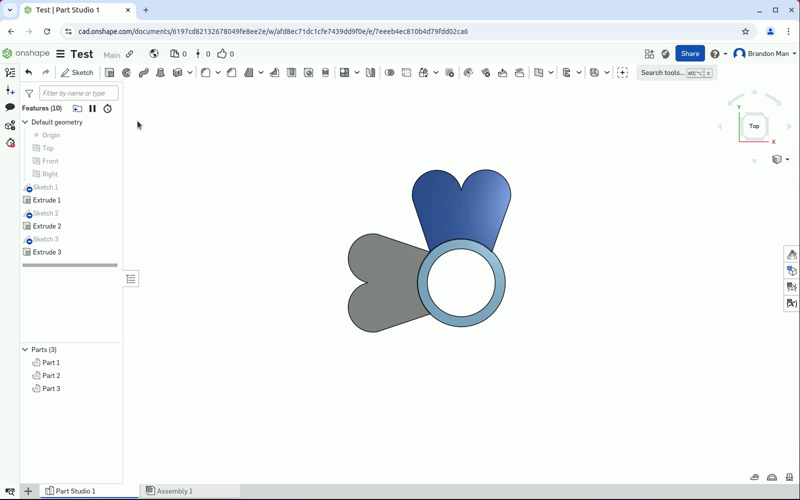
key(shift+h)
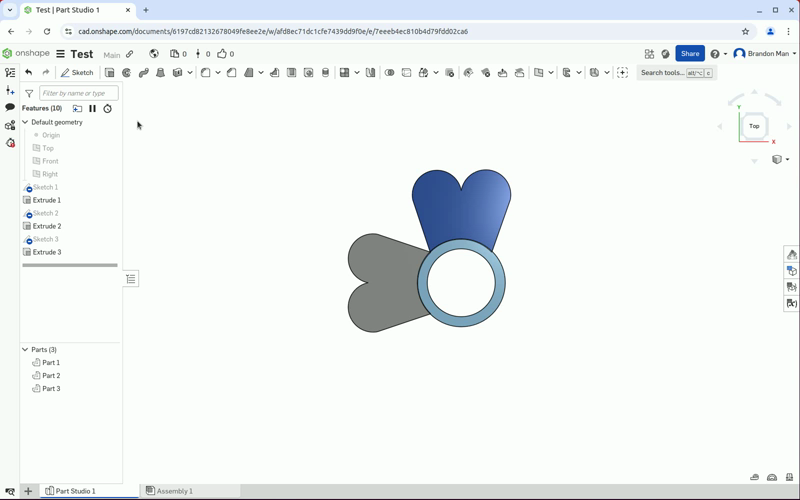
key(shift+h)
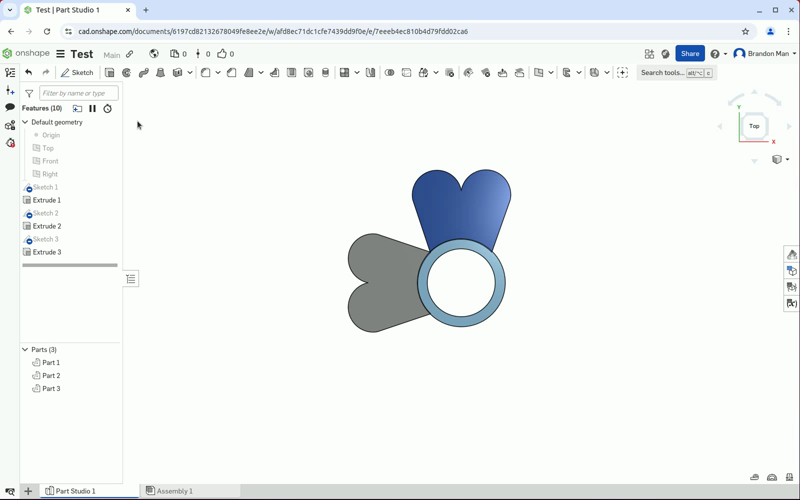
mouse_move(73, 189)
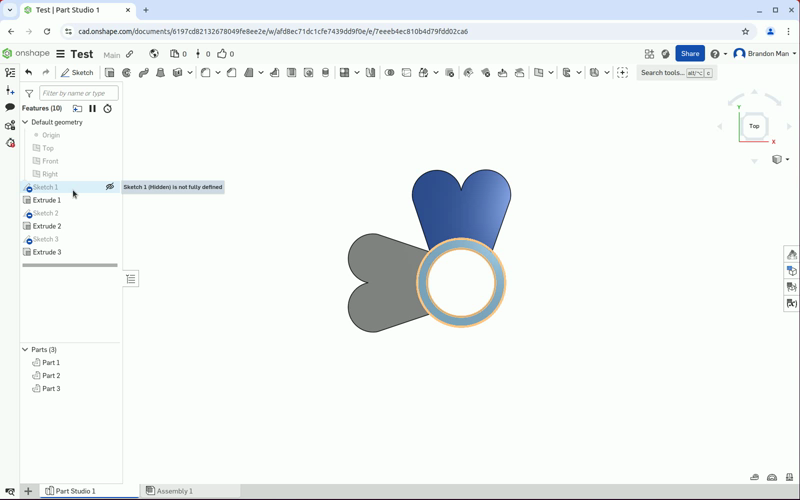
click(73, 189)
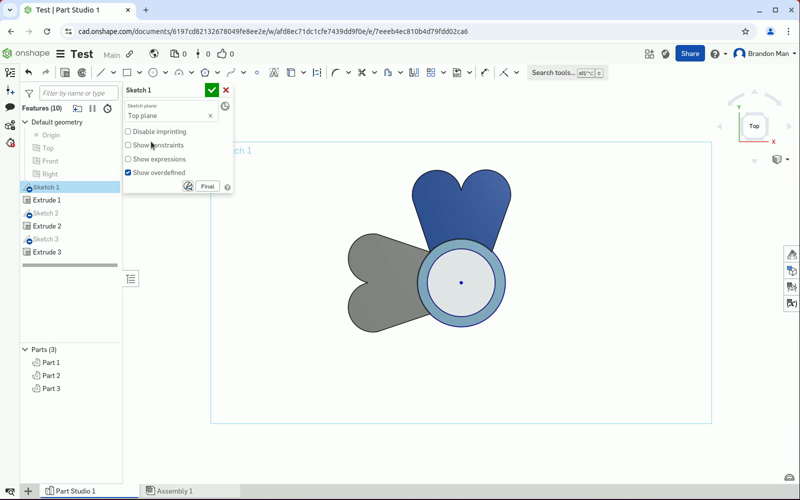
mouse_move(229, 92)
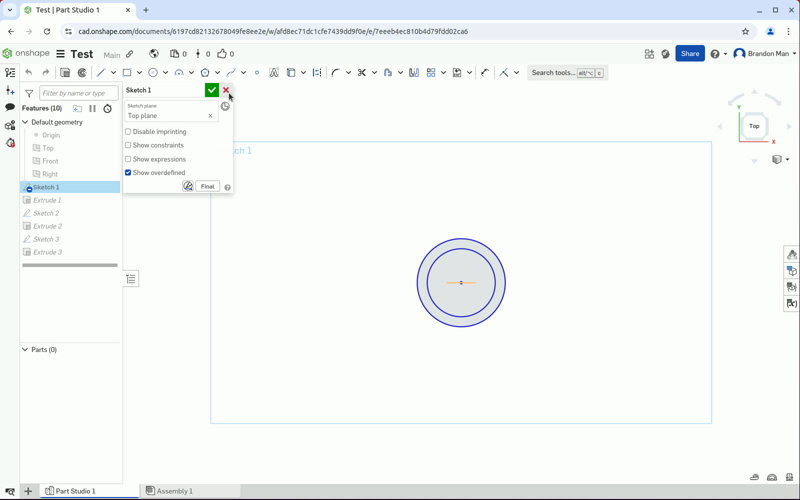
click(229, 92)
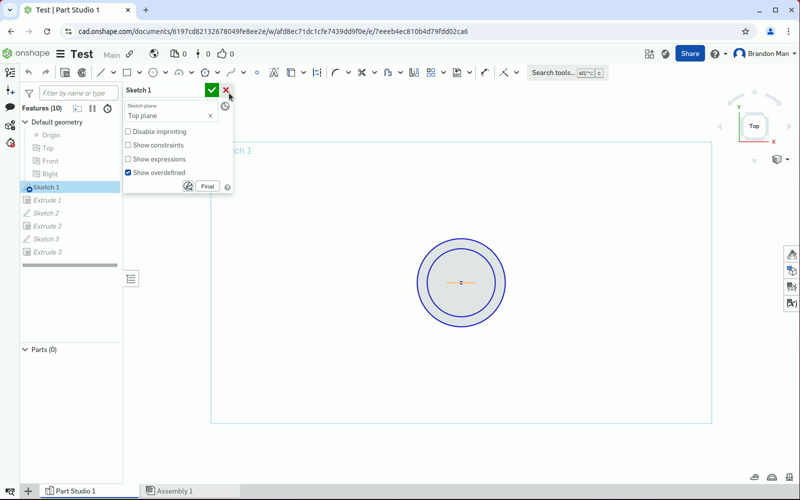
key(shift+s)
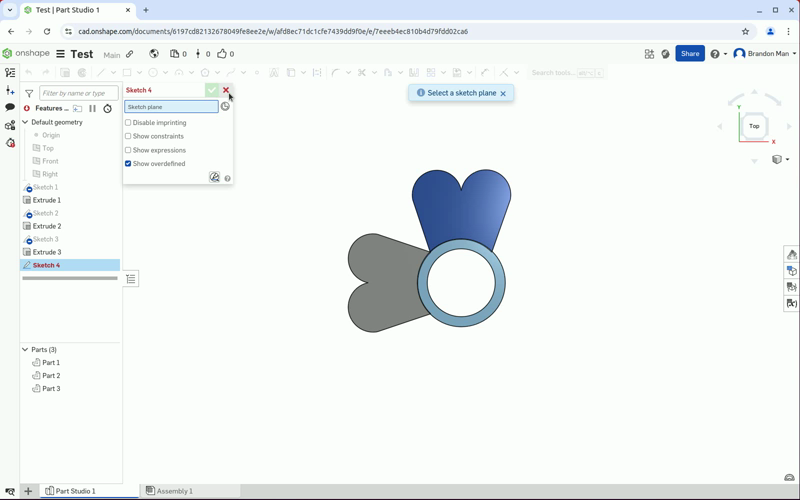
mouse_move(73, 150)
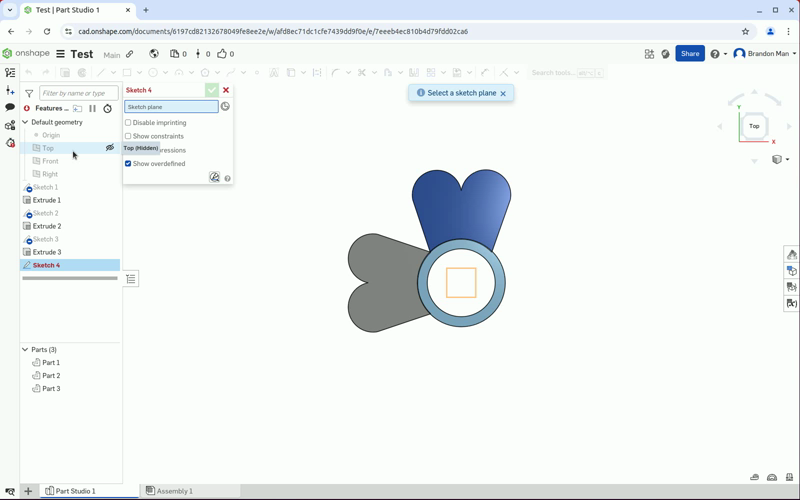
click(73, 150)
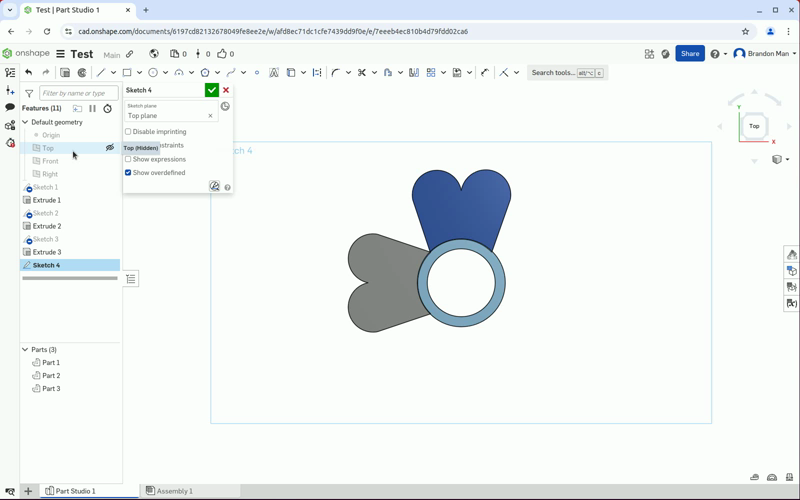
mouse_move(73, 352)
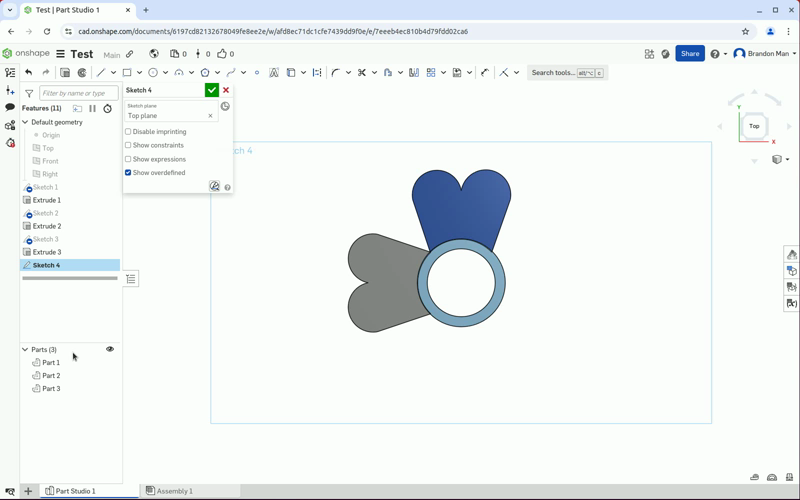
key(y)
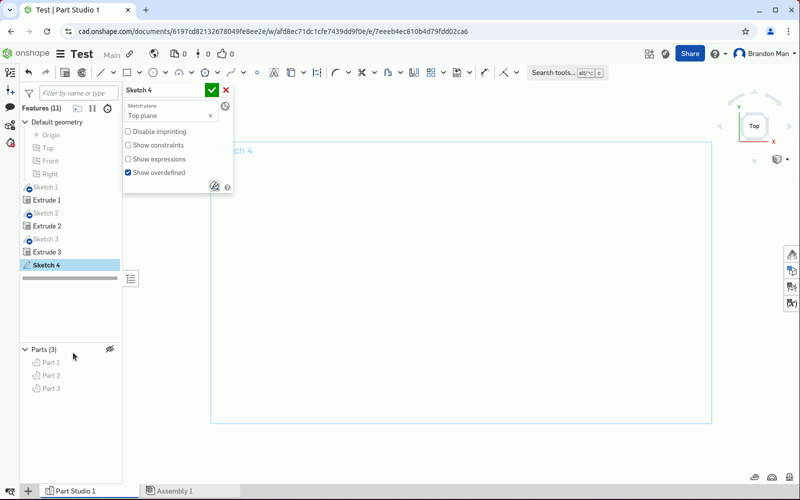
key(l)
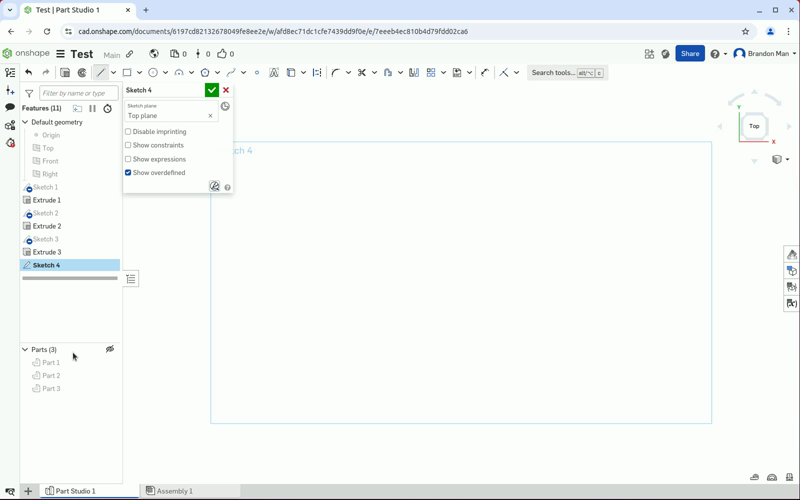
key_down(shift)
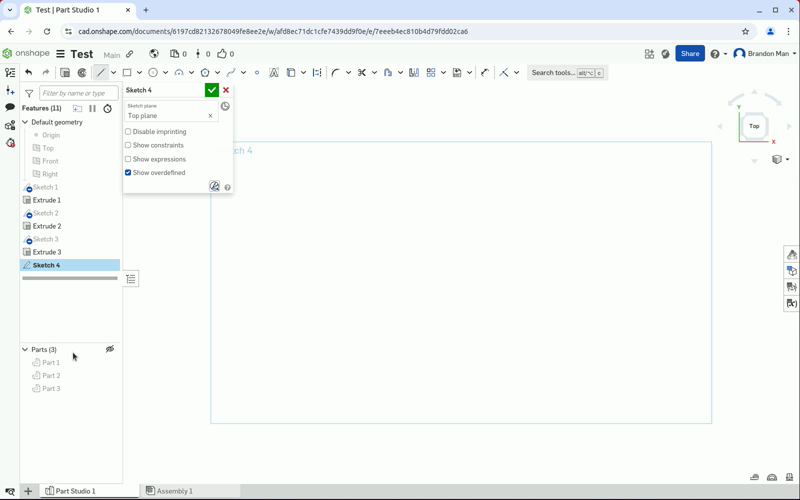
mouse_move(491, 313)
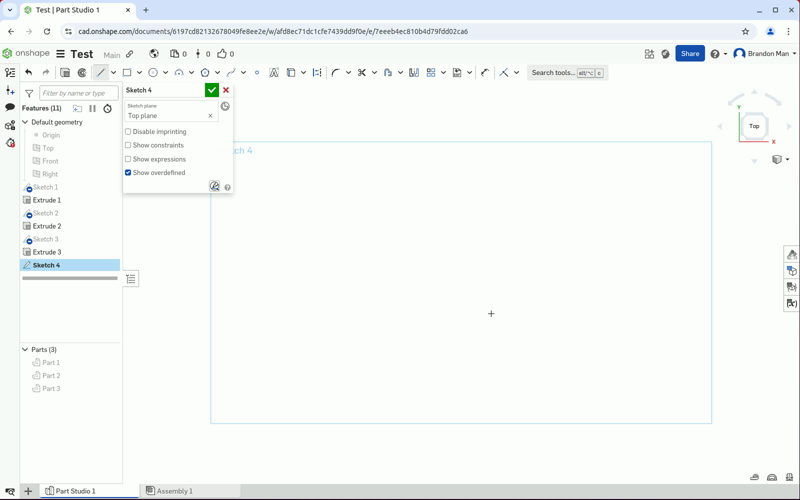
click(491, 313)
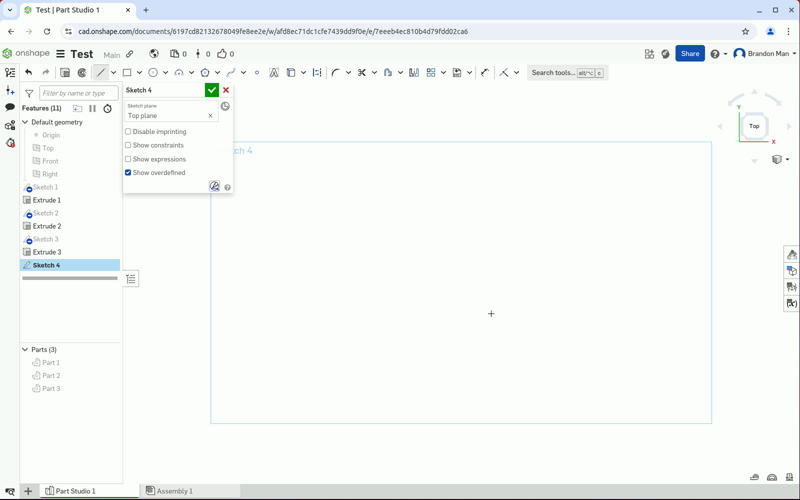
key_up(shift)
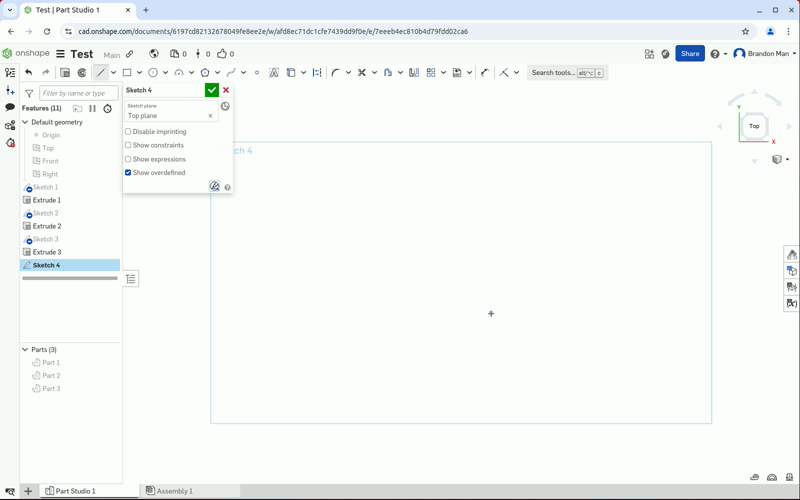
key_down(shift)
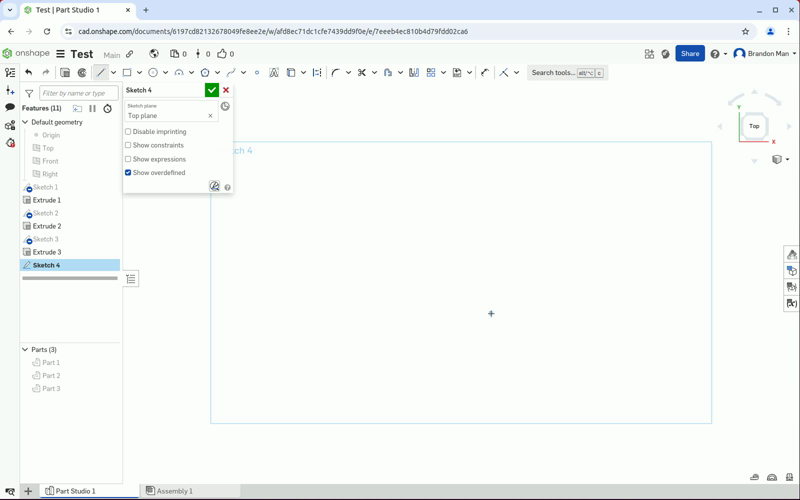
mouse_move(521, 313)
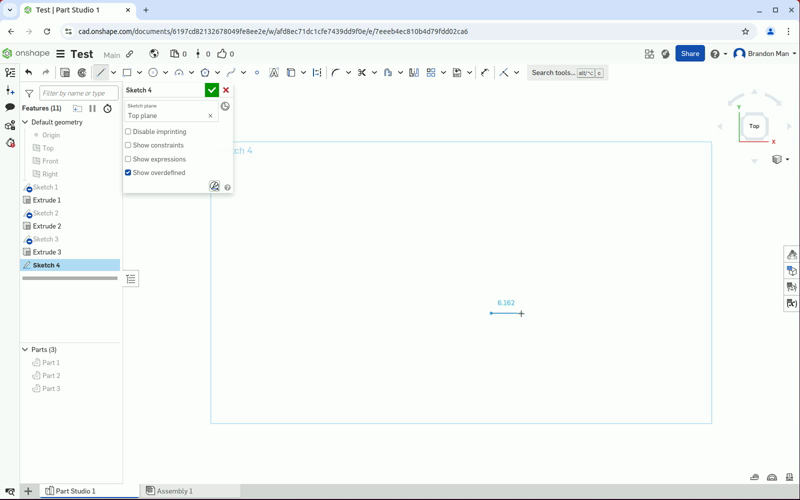
mouse_move(544, 331)
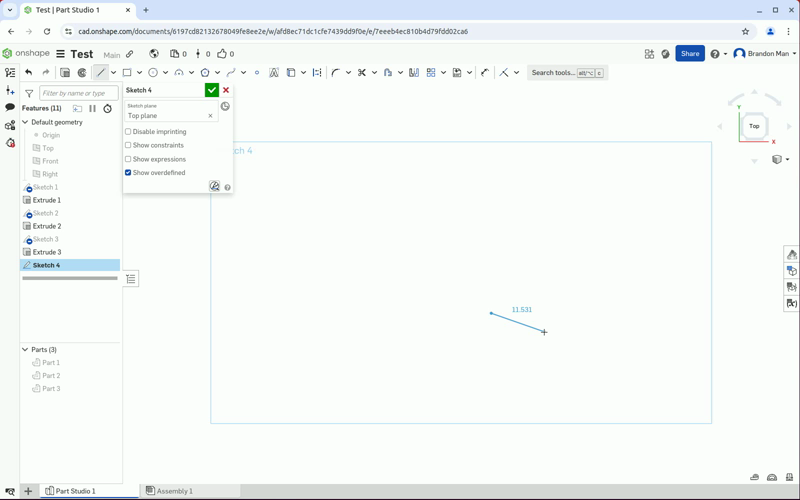
click(544, 331)
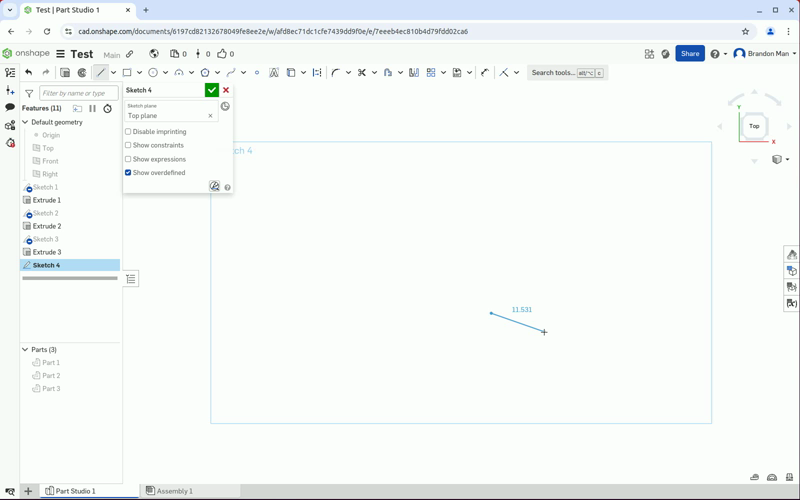
key_up(shift)
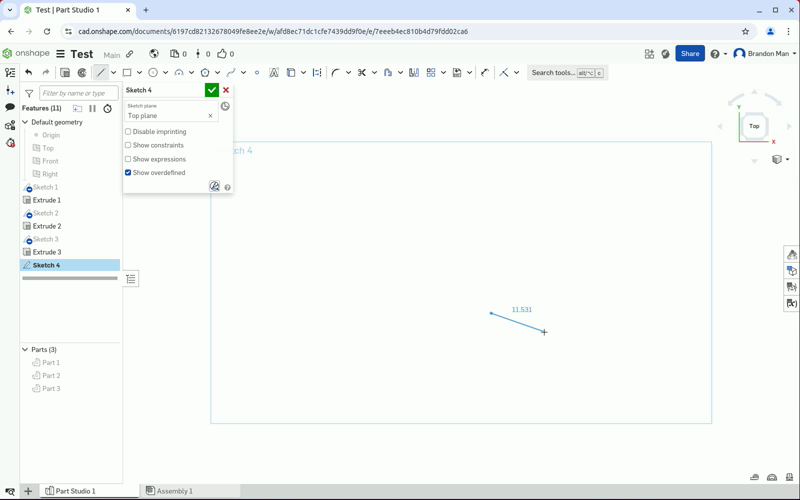
key(esc)
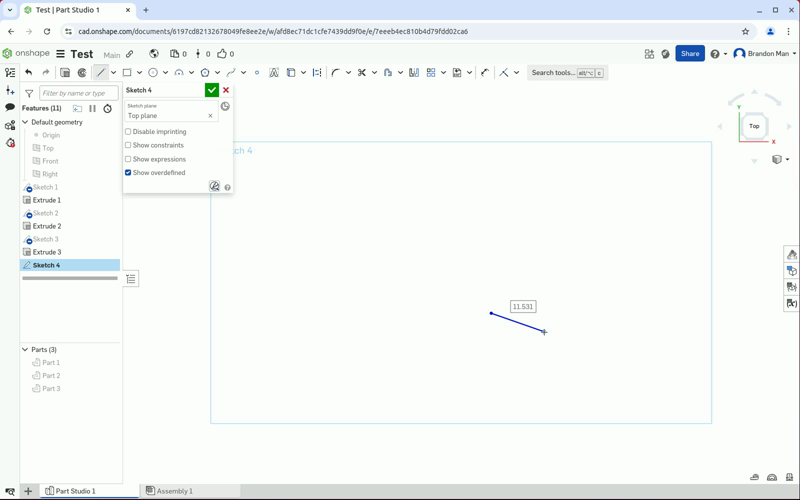
key(a)
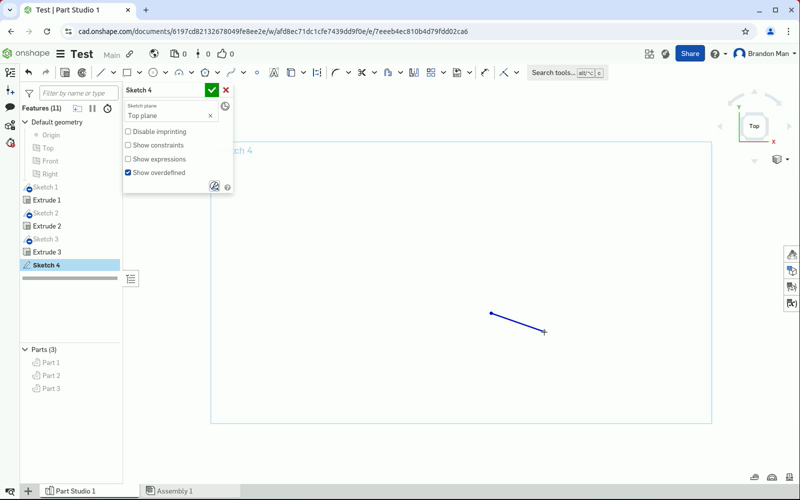
mouse_move(544, 331)
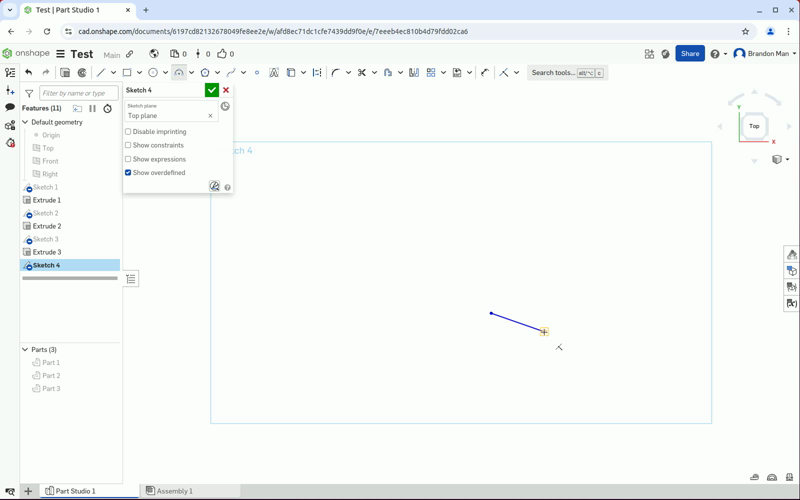
click(544, 331)
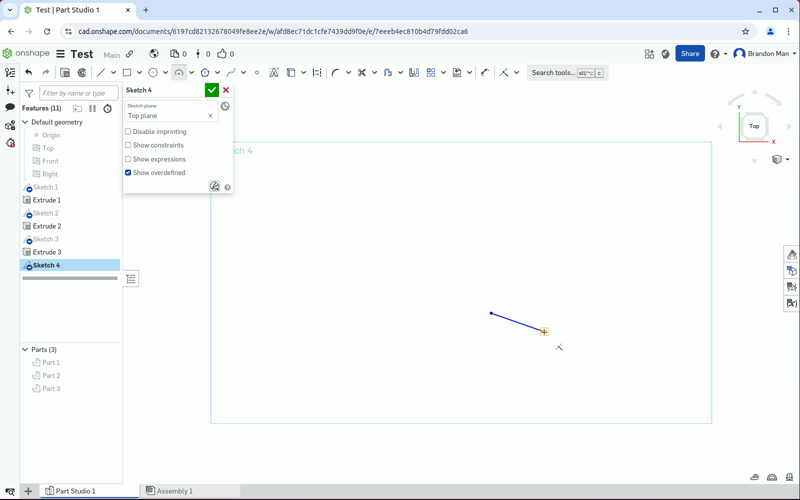
key_down(shift)
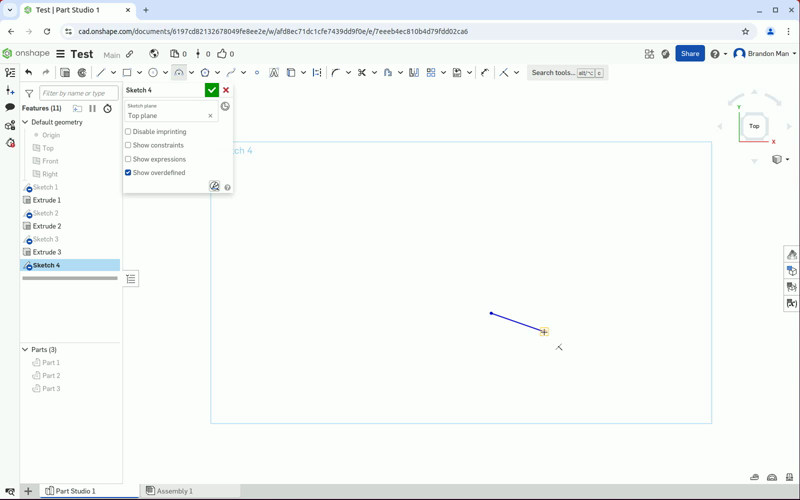
mouse_move(553, 282)
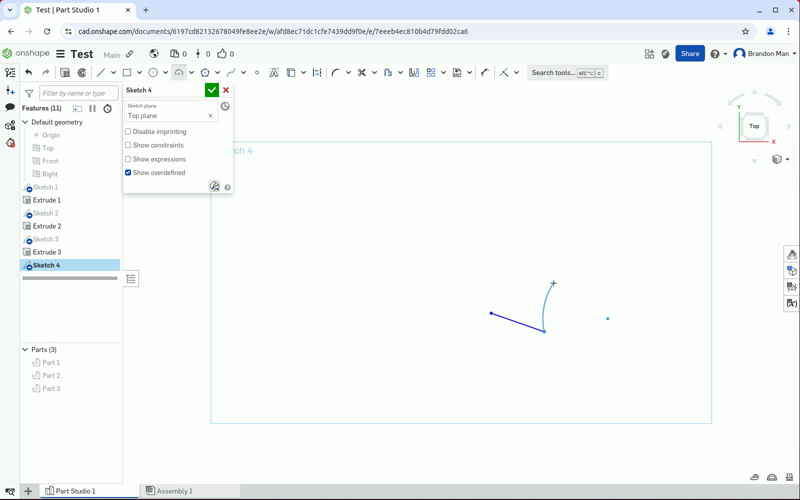
click(553, 282)
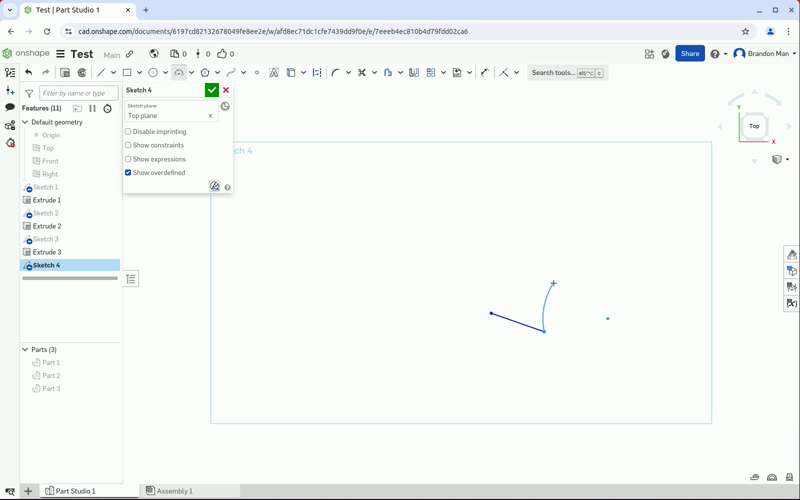
mouse_move(573, 312)
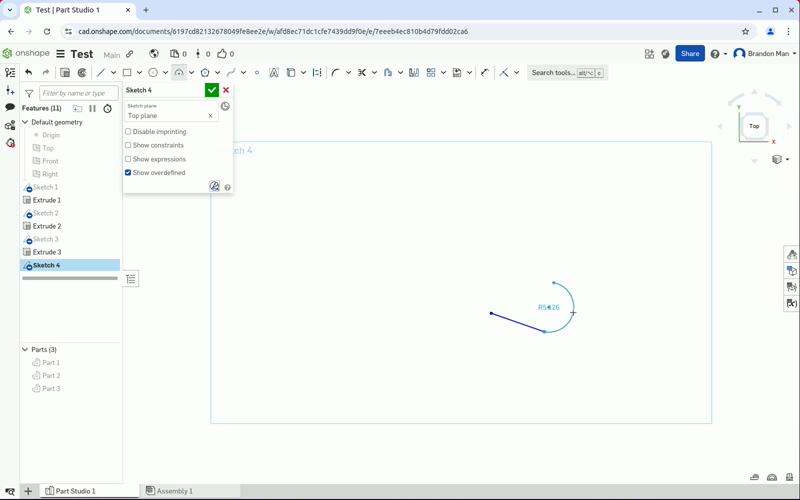
click(573, 312)
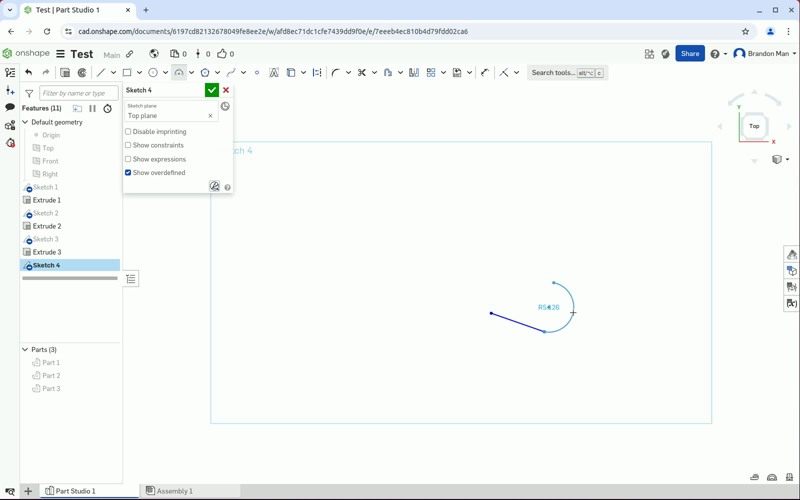
key_up(shift)
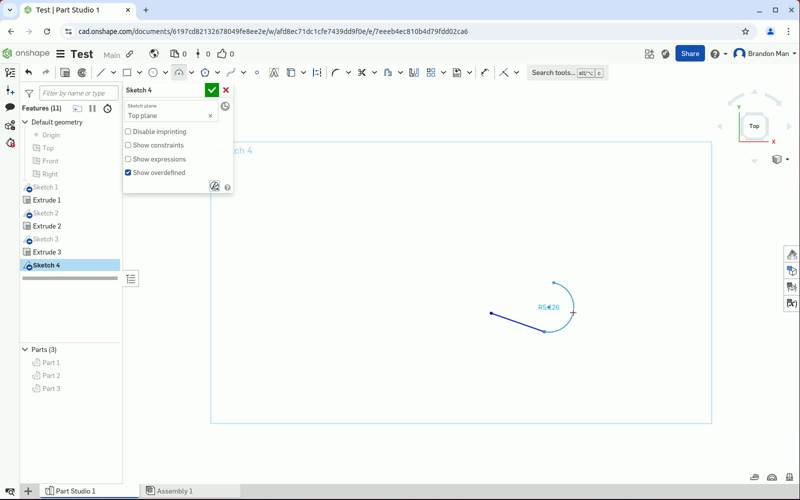
mouse_move(553, 282)
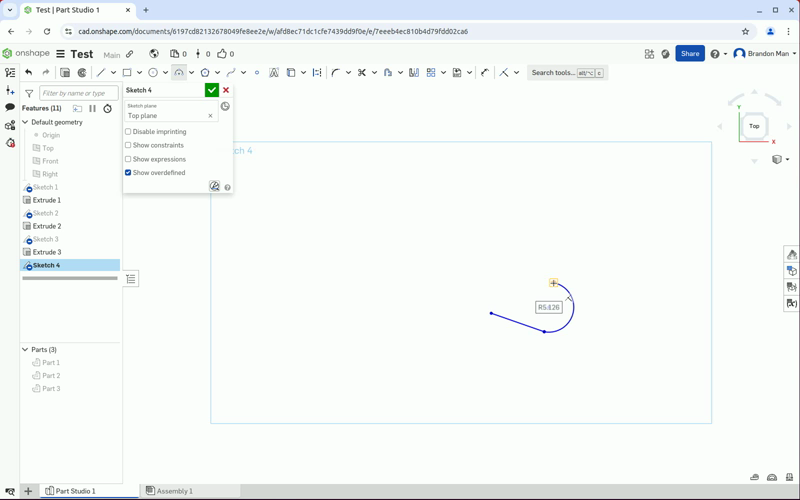
click(553, 282)
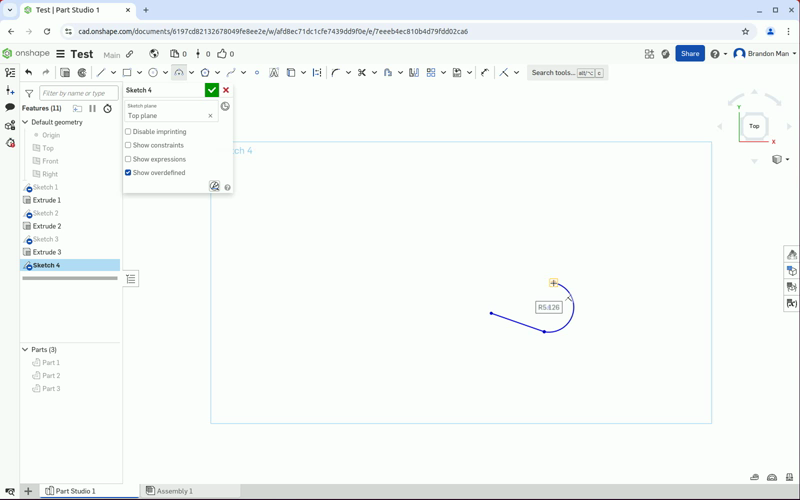
key_down(shift)
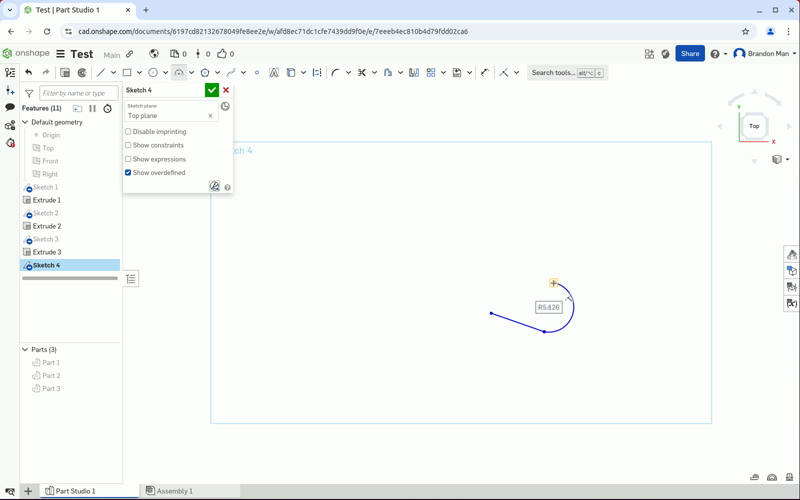
mouse_move(544, 234)
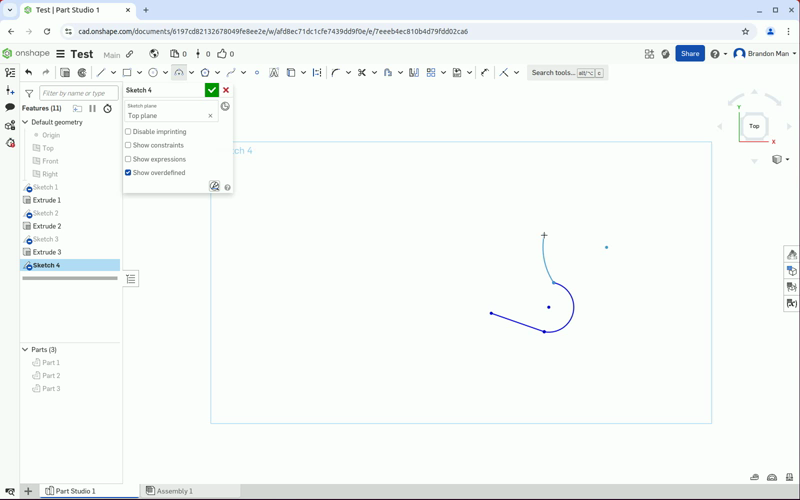
click(544, 234)
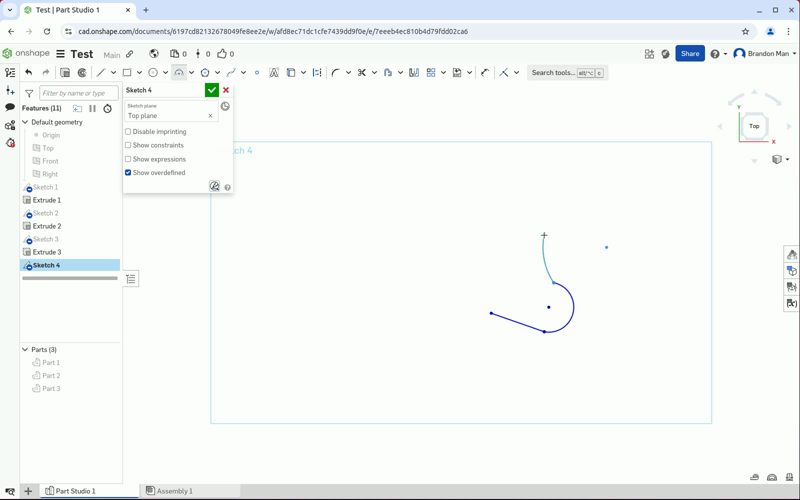
mouse_move(573, 254)
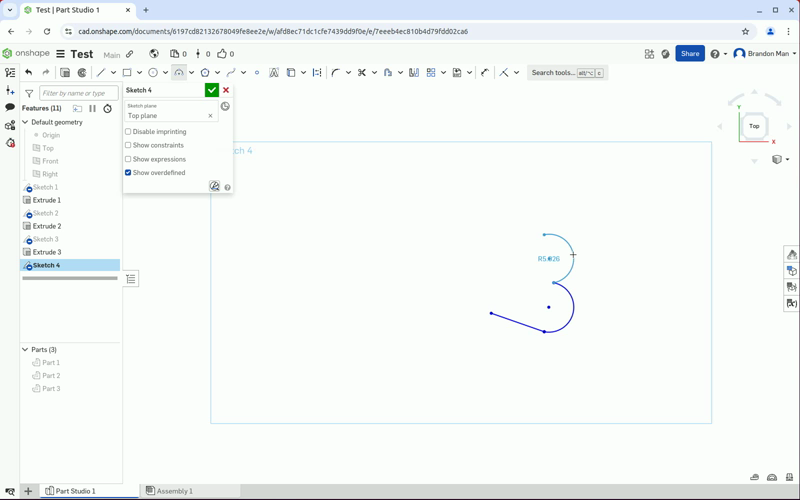
click(573, 254)
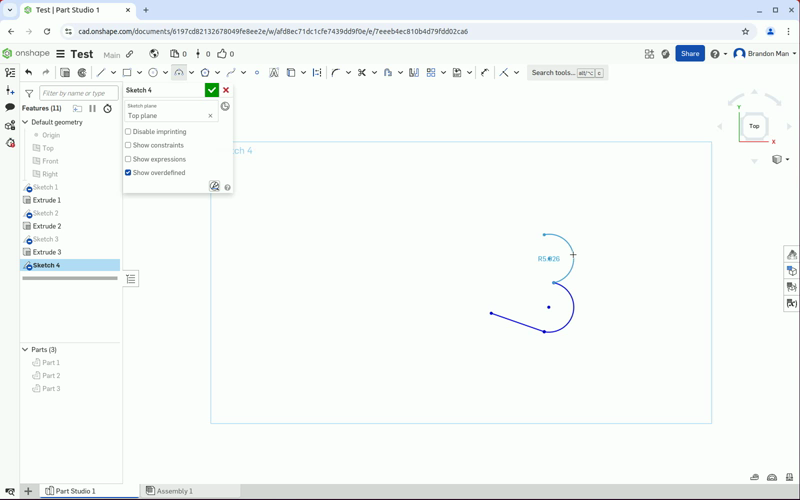
key_up(shift)
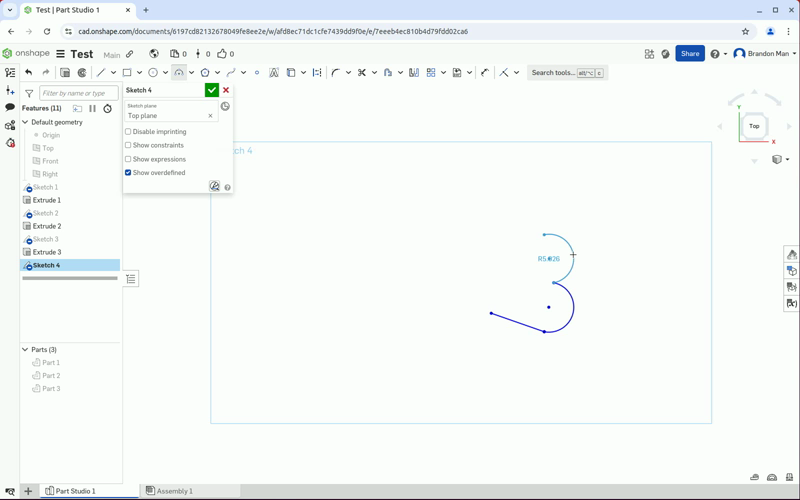
key(esc)
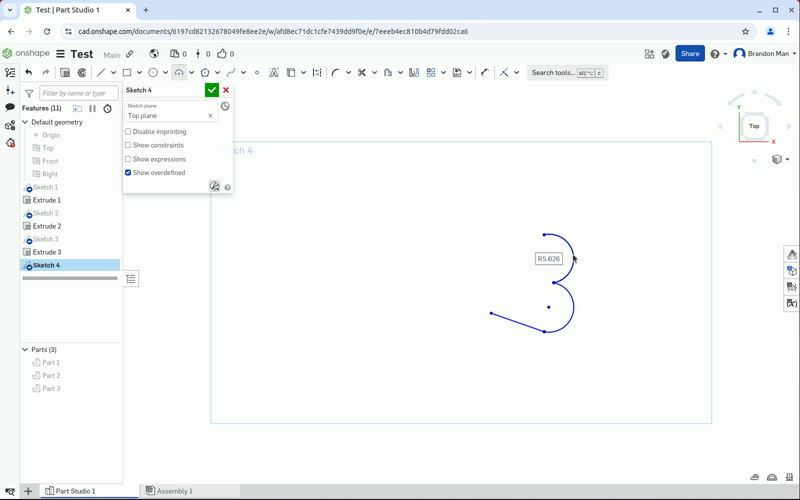
key(l)
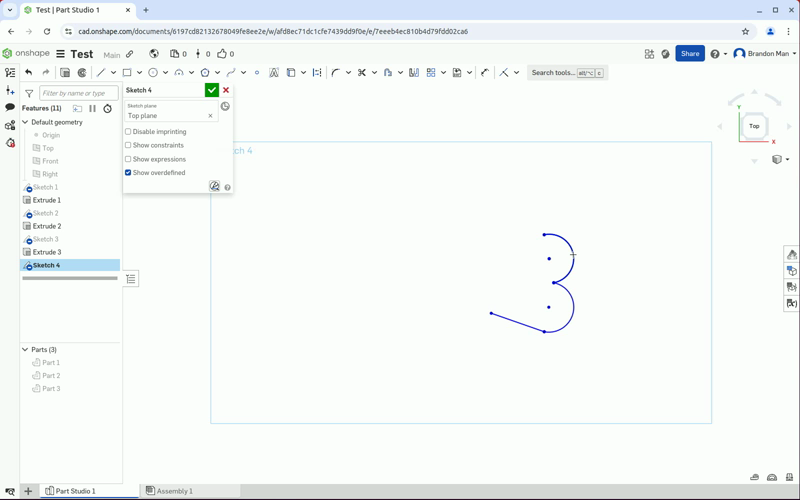
mouse_move(544, 234)
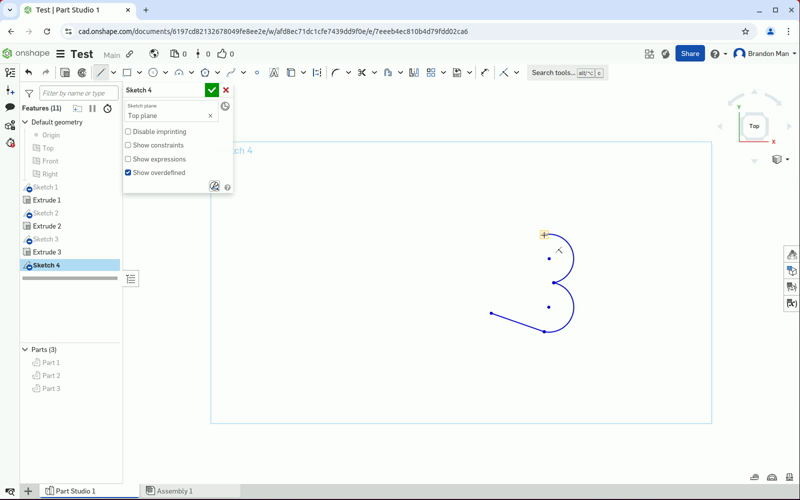
click(544, 234)
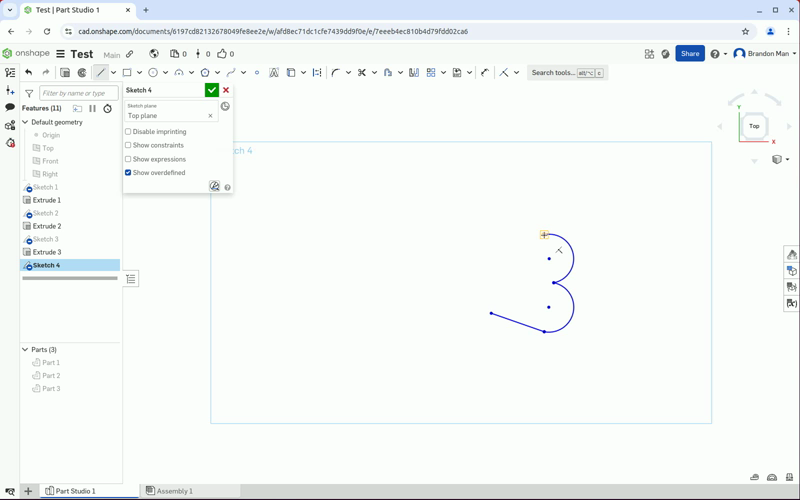
key_down(shift)
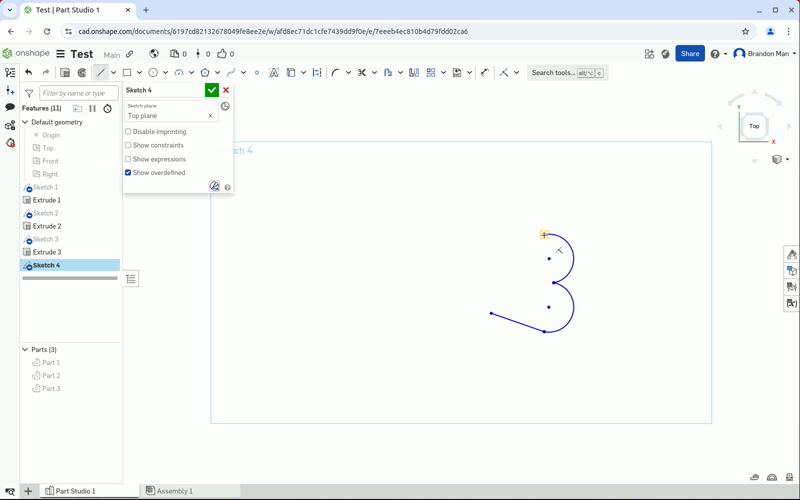
mouse_move(574, 234)
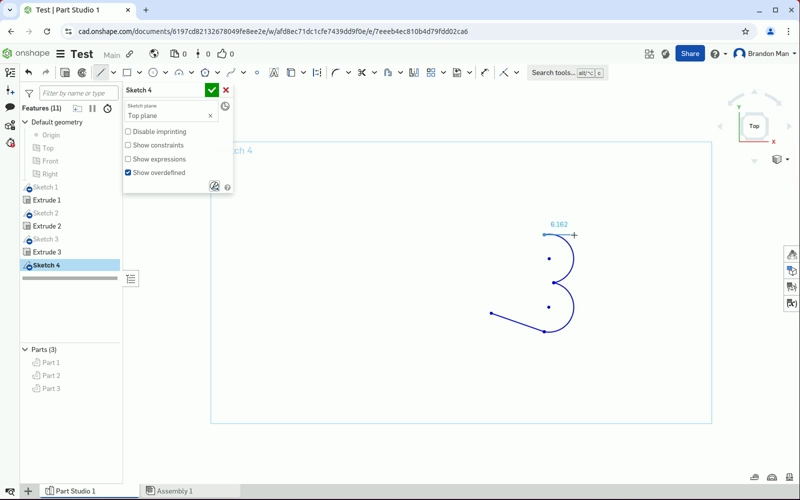
mouse_move(491, 251)
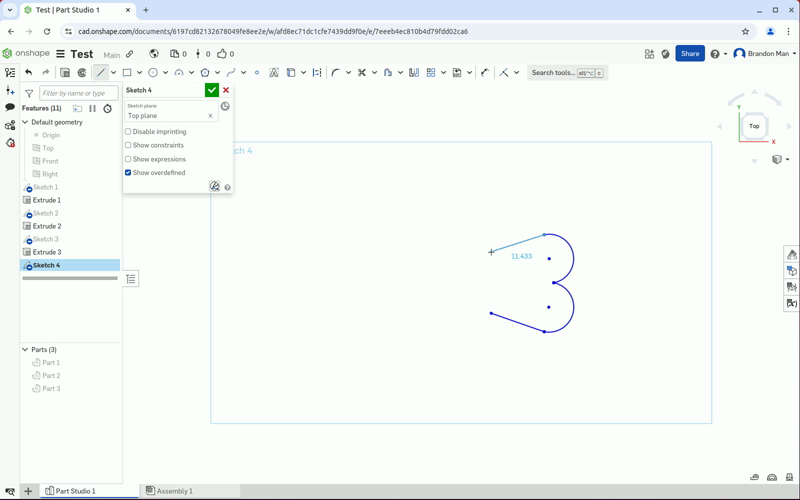
click(491, 251)
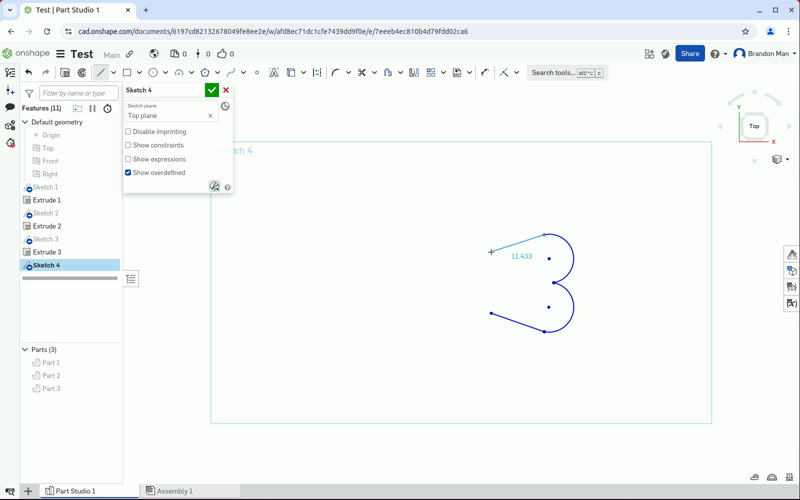
key_up(shift)
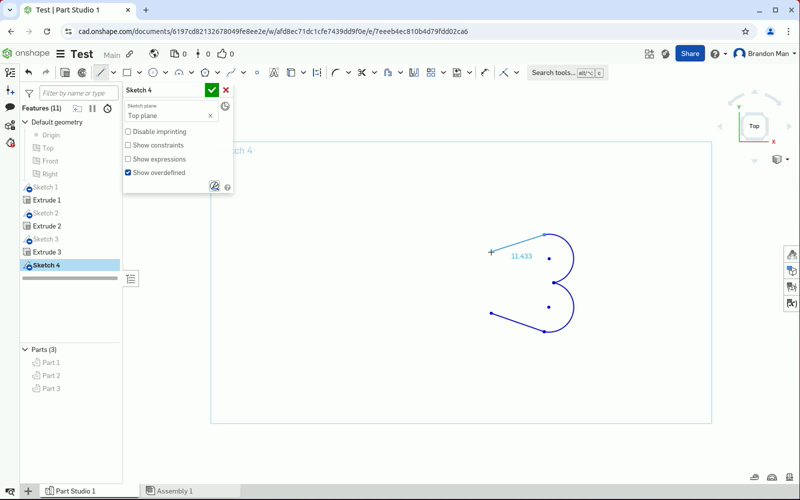
key(esc)
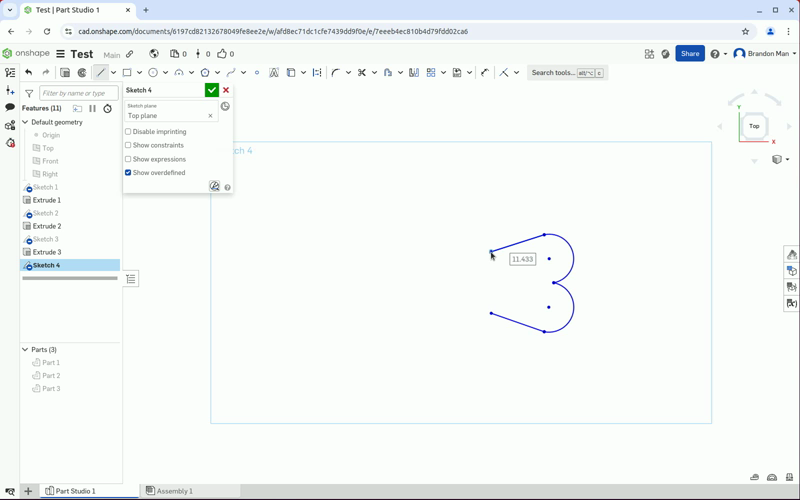
key(a)
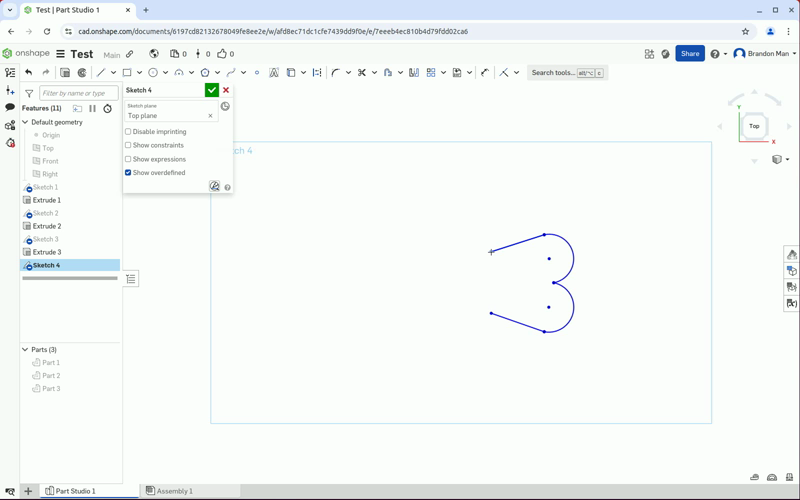
mouse_move(491, 251)
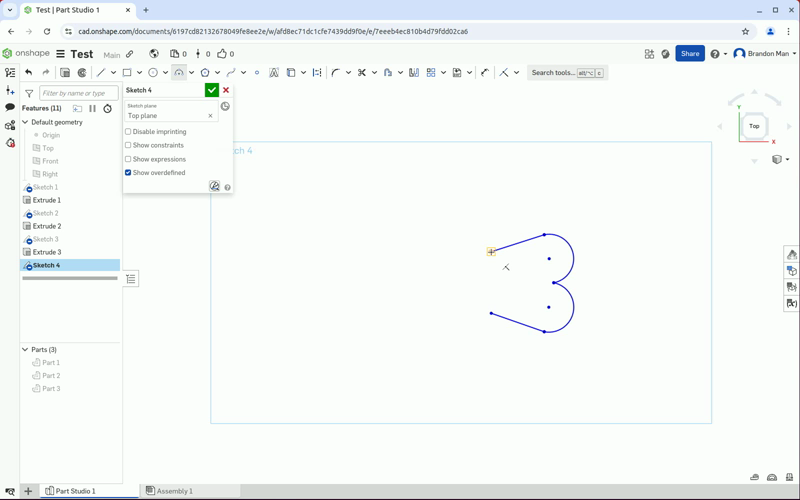
click(491, 251)
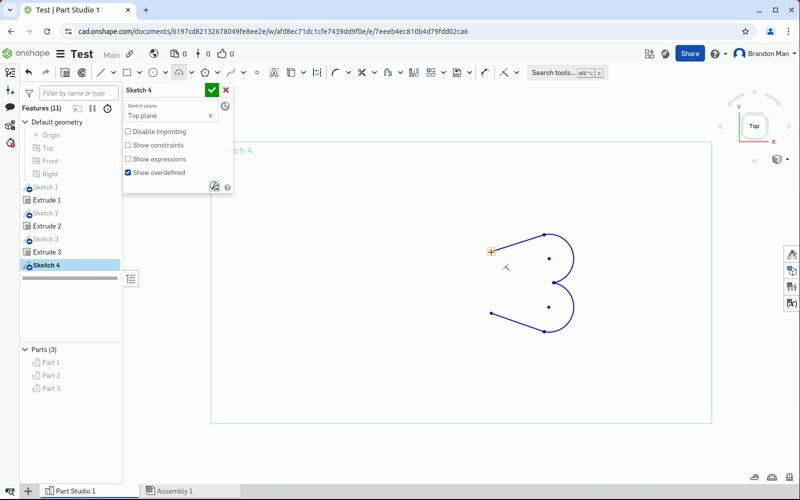
mouse_move(491, 313)
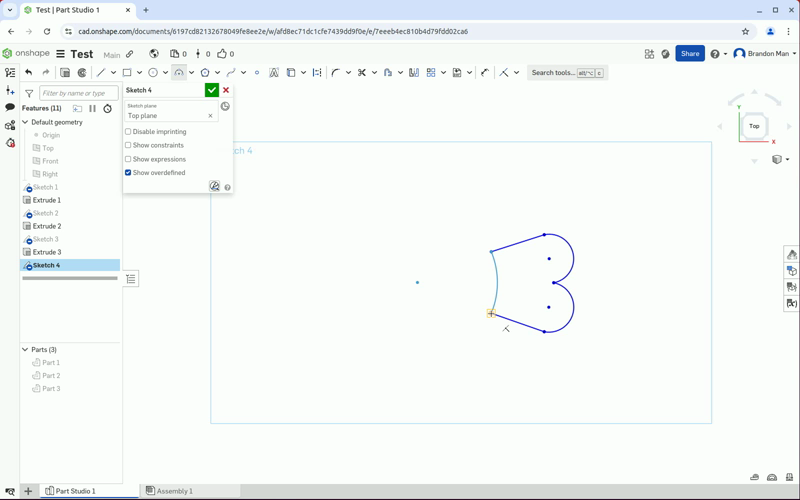
click(491, 313)
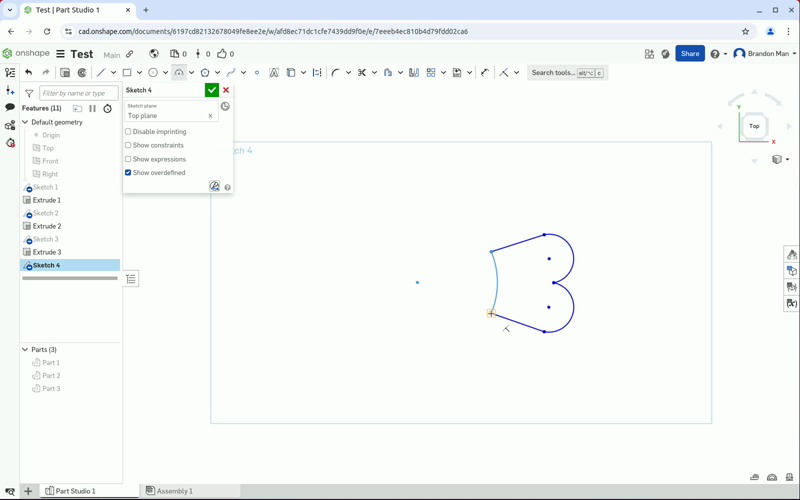
key_down(shift)
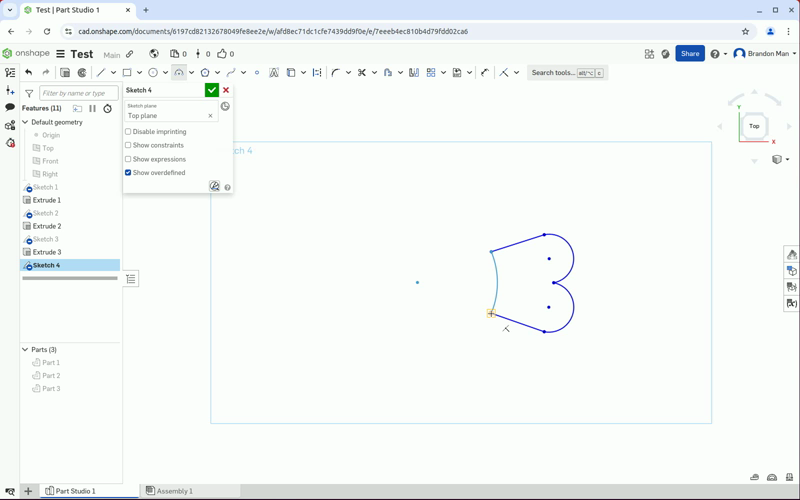
mouse_move(504, 282)
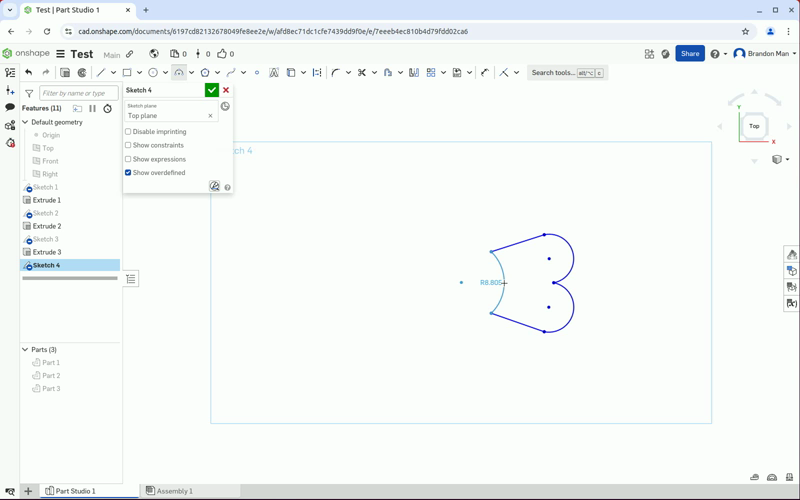
click(504, 282)
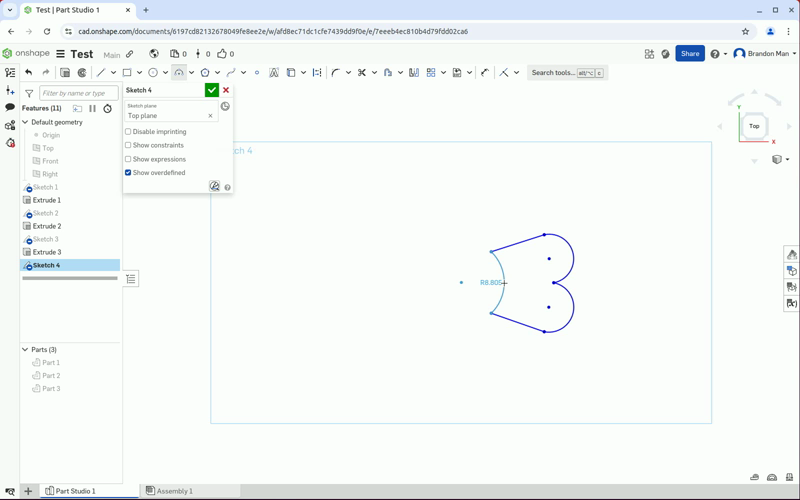
key_up(shift)
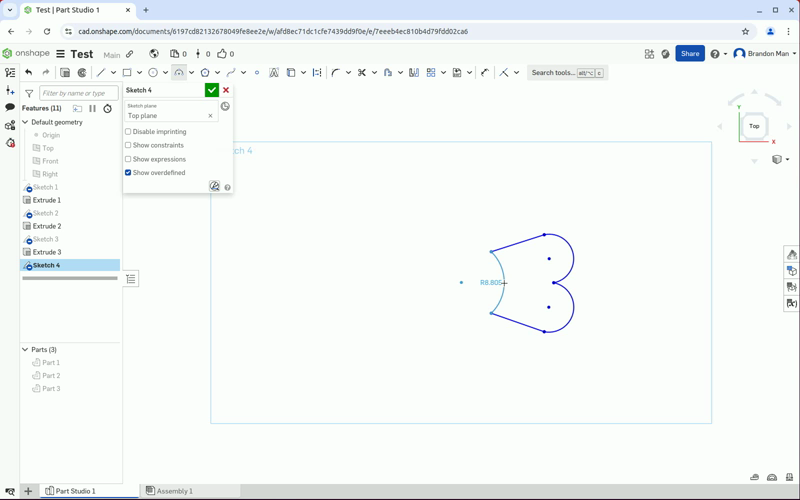
key(esc)
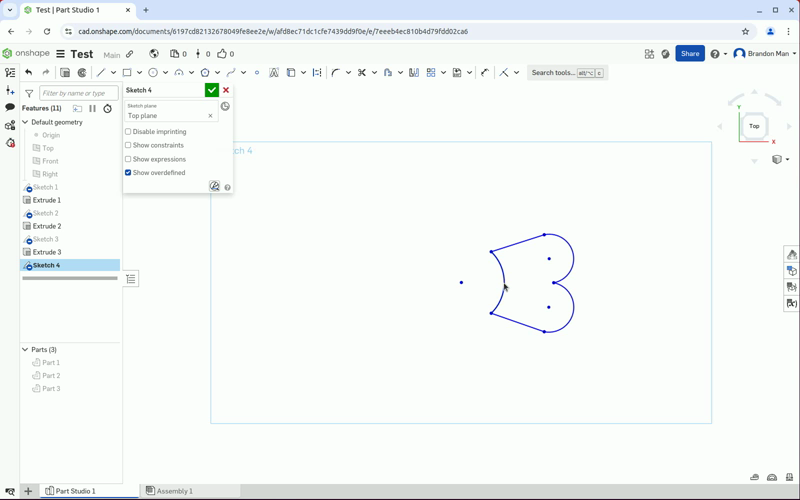
mouse_move(513, 283)
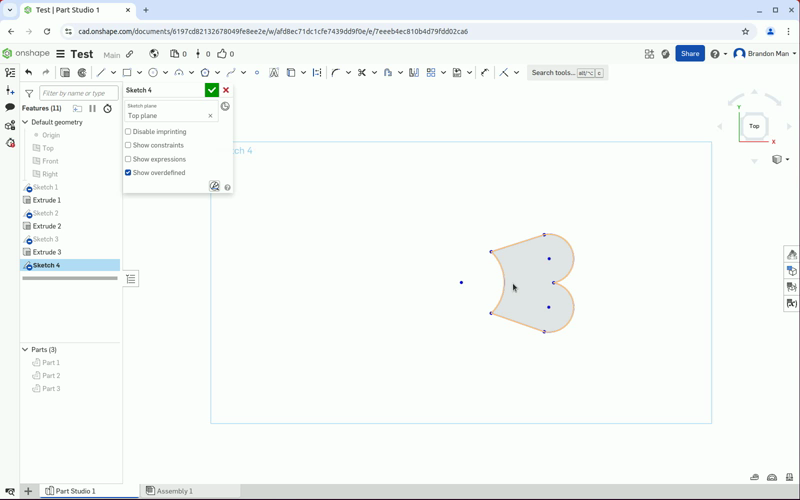
click(513, 283)
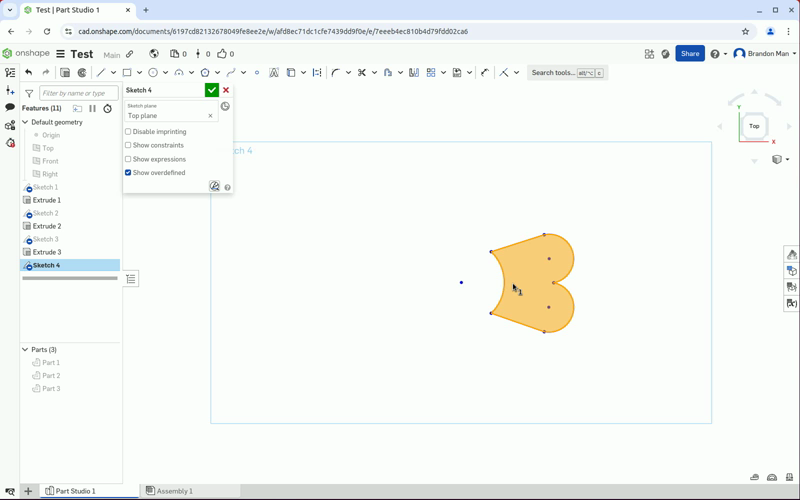
mouse_move(73, 352)
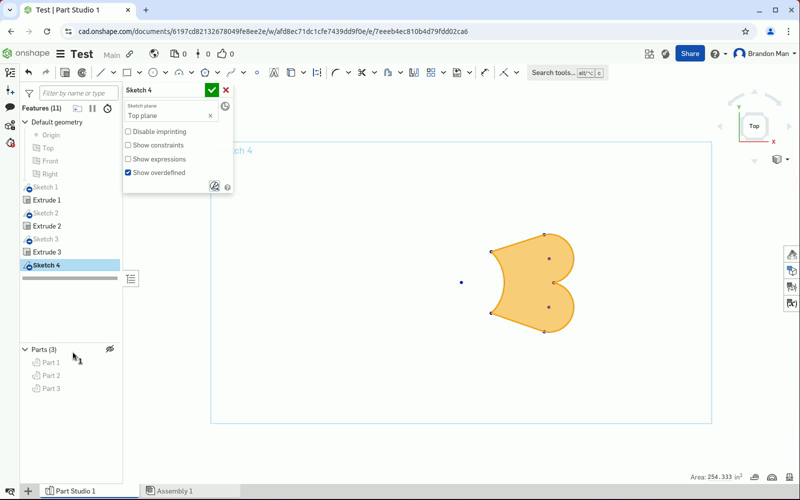
key(shift+y)
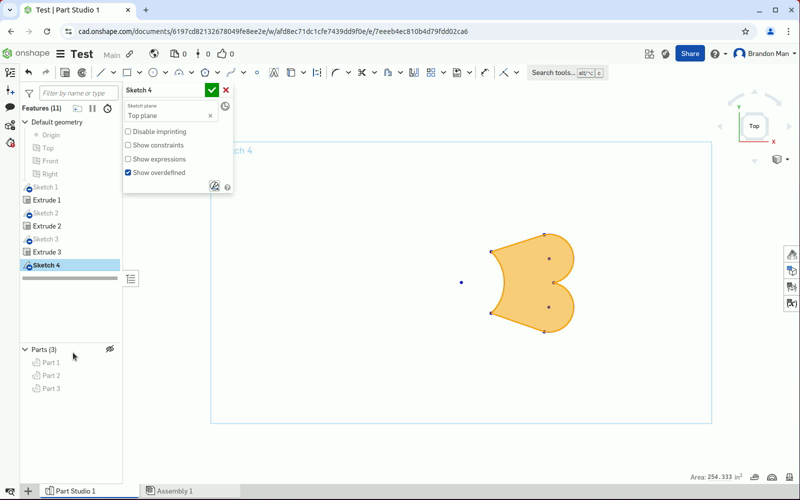
key(shift+e)
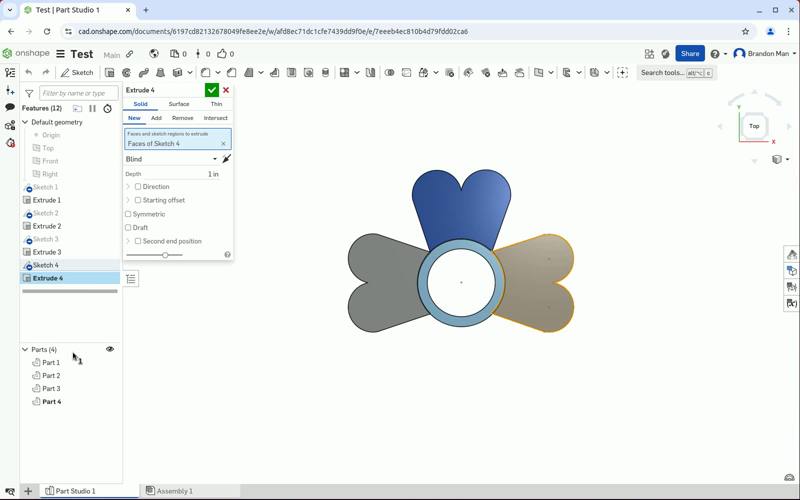
mouse_move(143, 106)
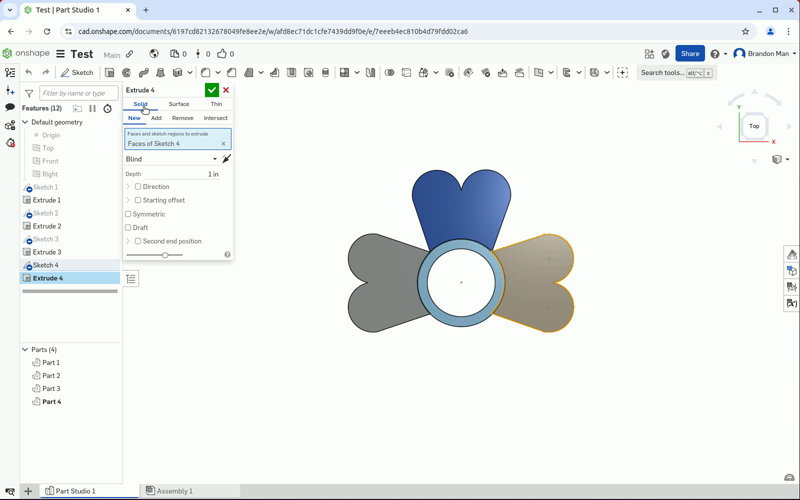
click(143, 106)
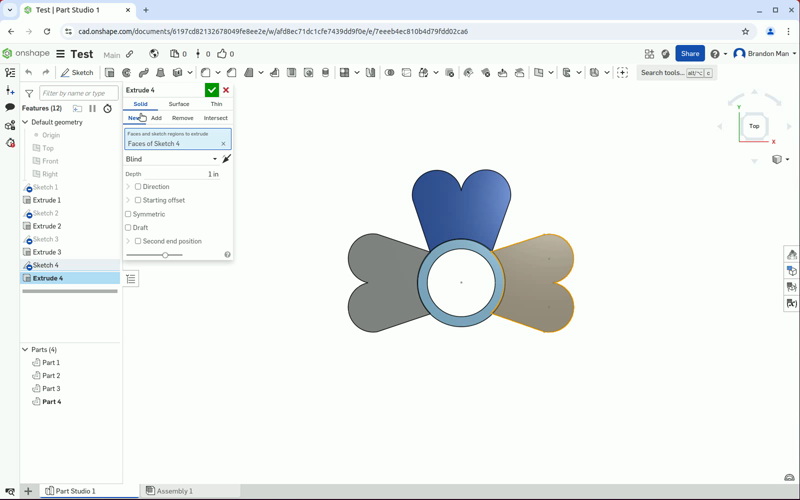
mouse_move(137, 120)
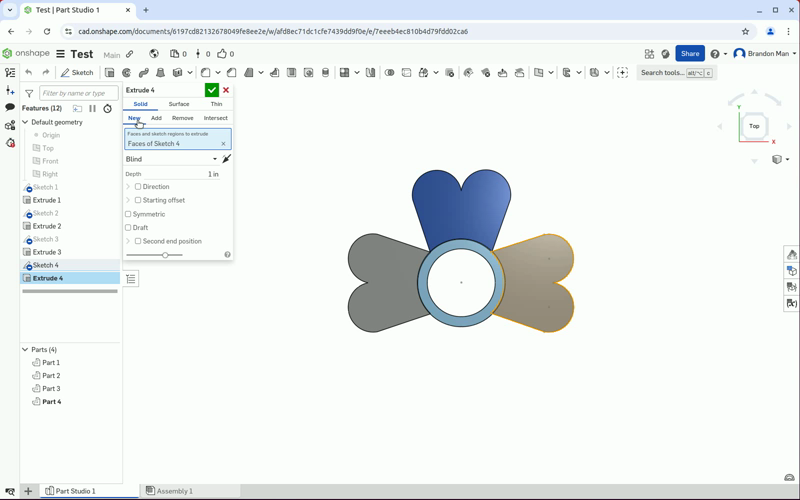
click(137, 120)
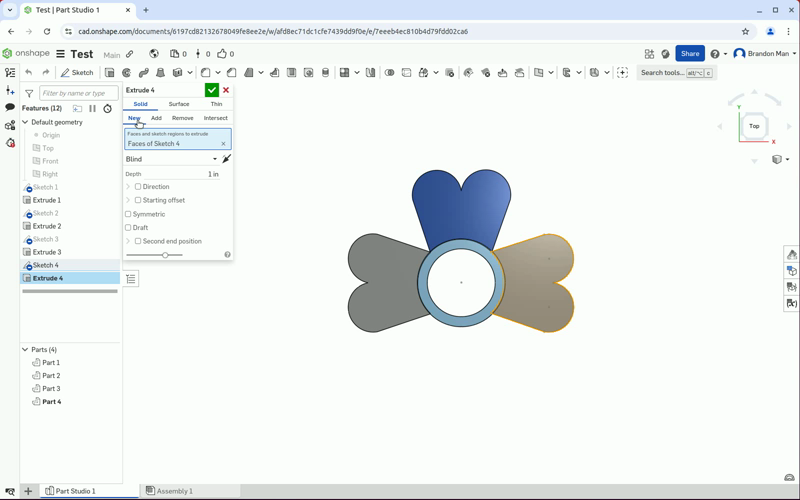
key(tab, 4)
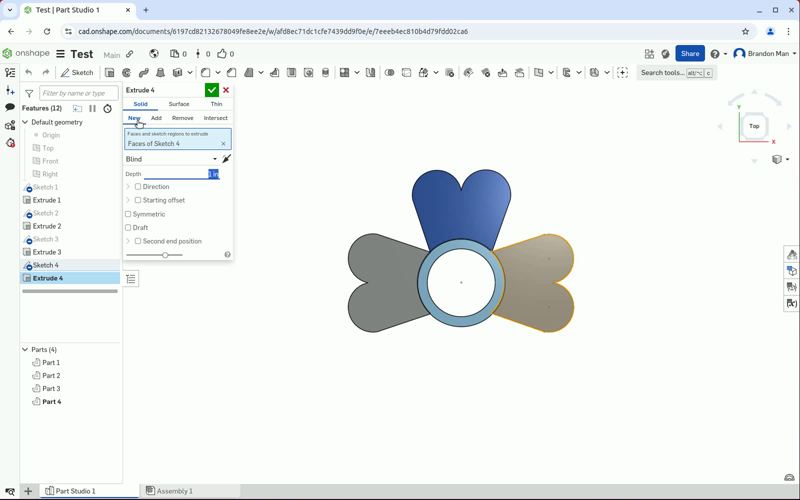
text(5.055)
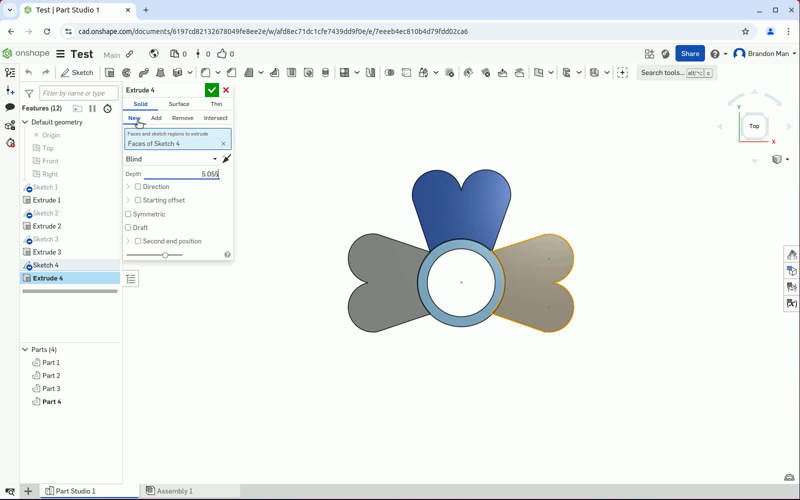
key(enter)
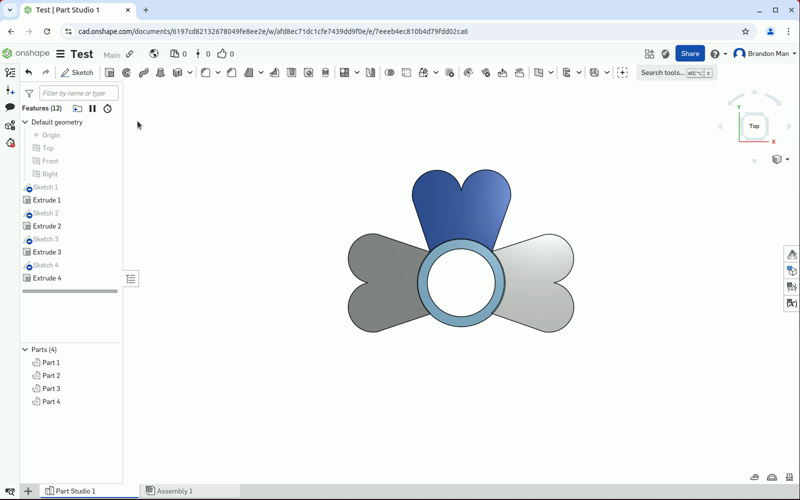
key(shift+h)
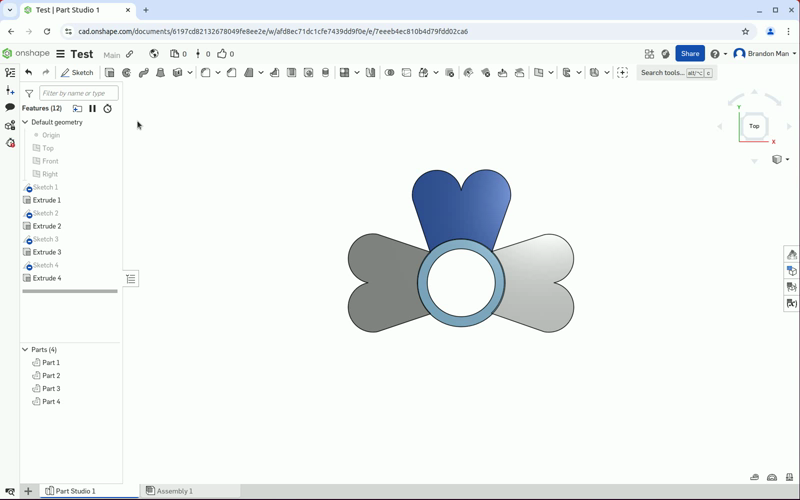
key(shift+h)
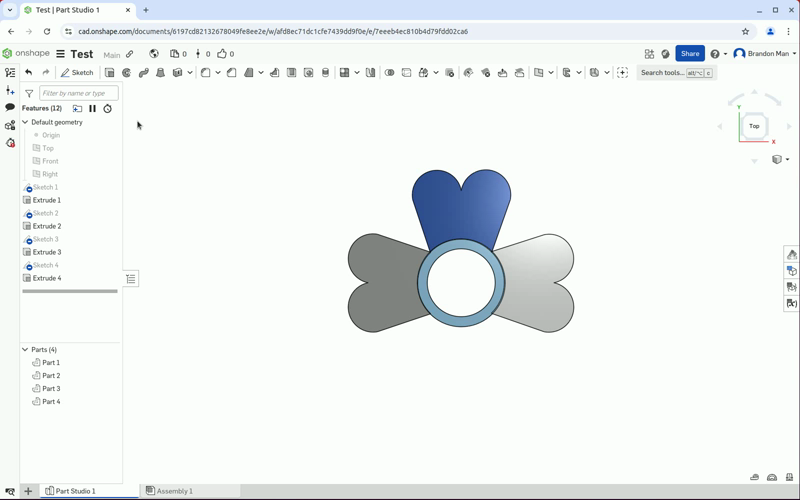
mouse_move(73, 189)
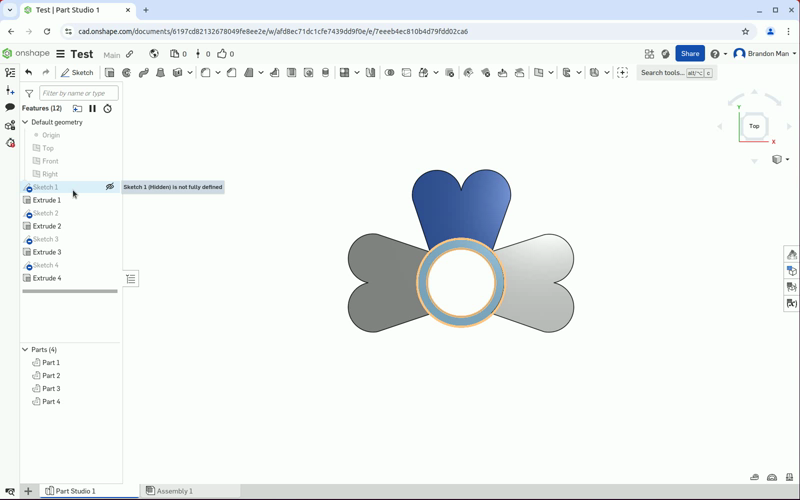
click(73, 189)
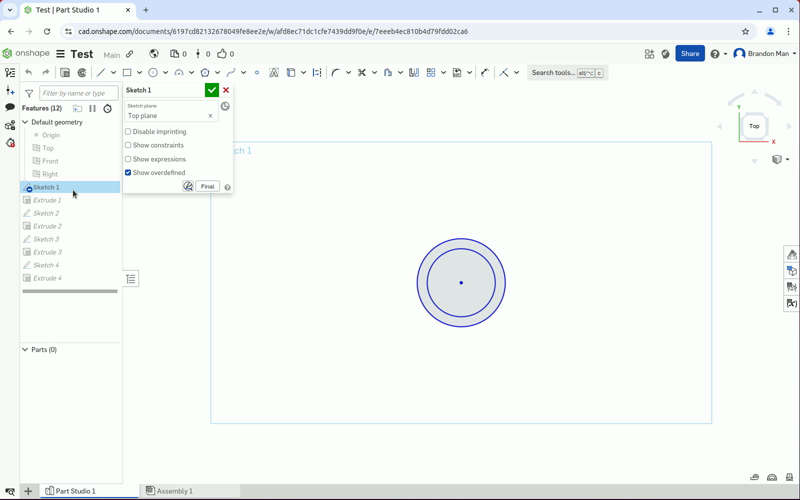
mouse_move(229, 92)
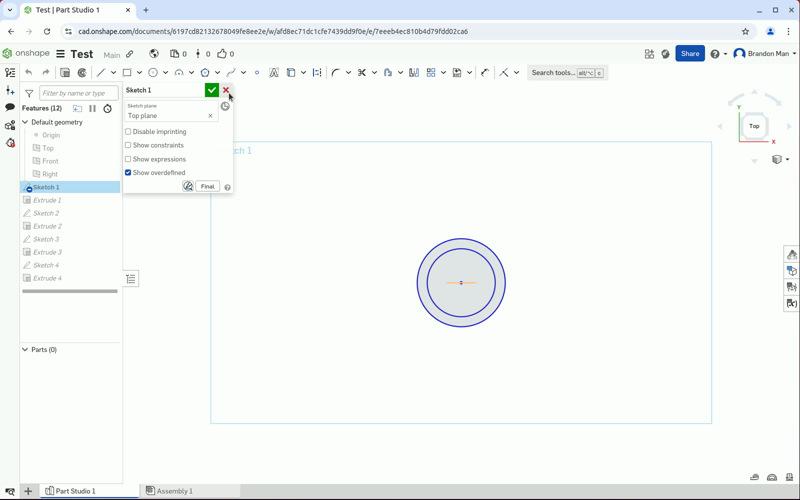
click(229, 92)
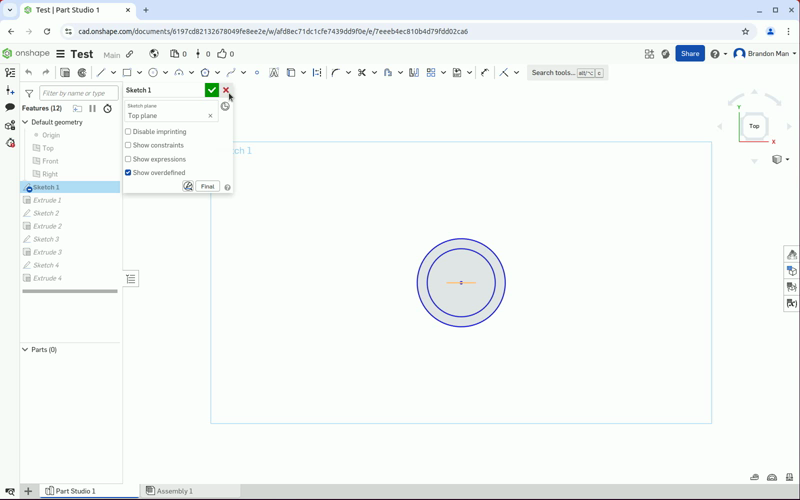
key(shift+s)
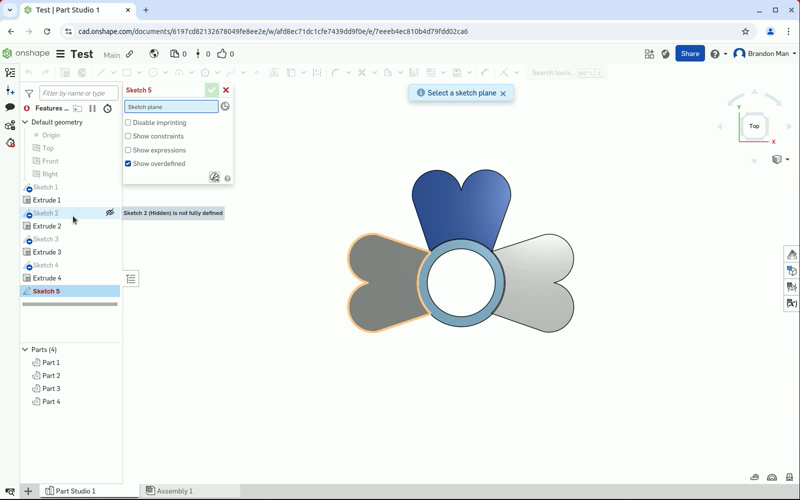
scroll(3)
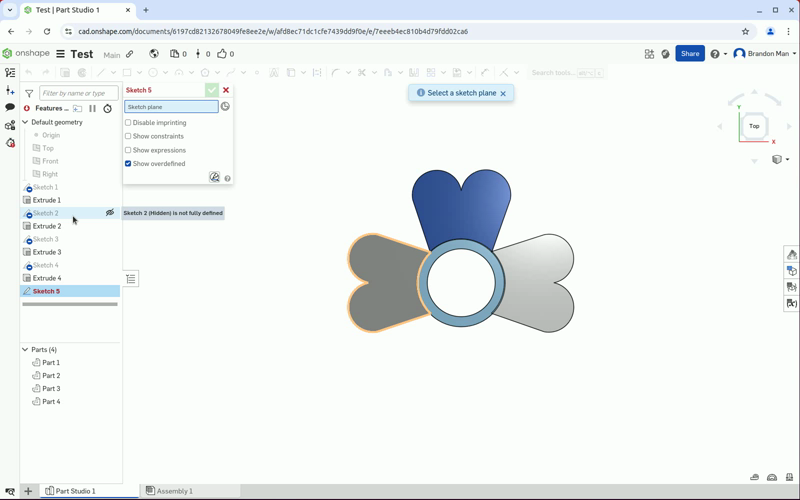
mouse_move(73, 150)
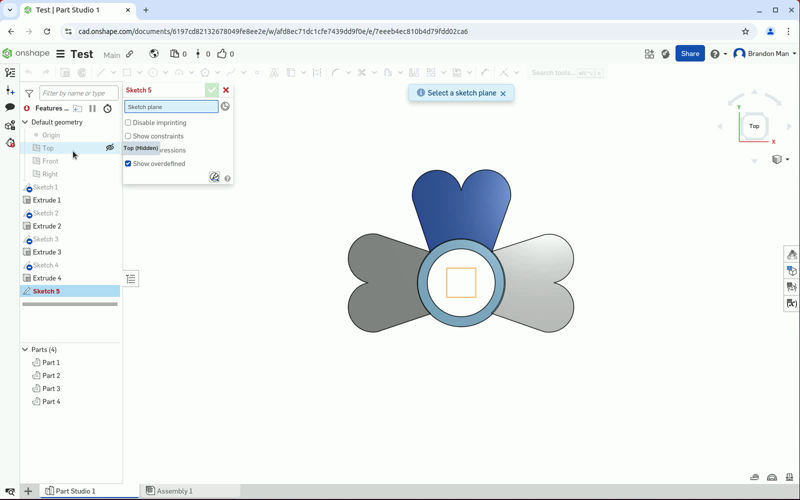
click(73, 150)
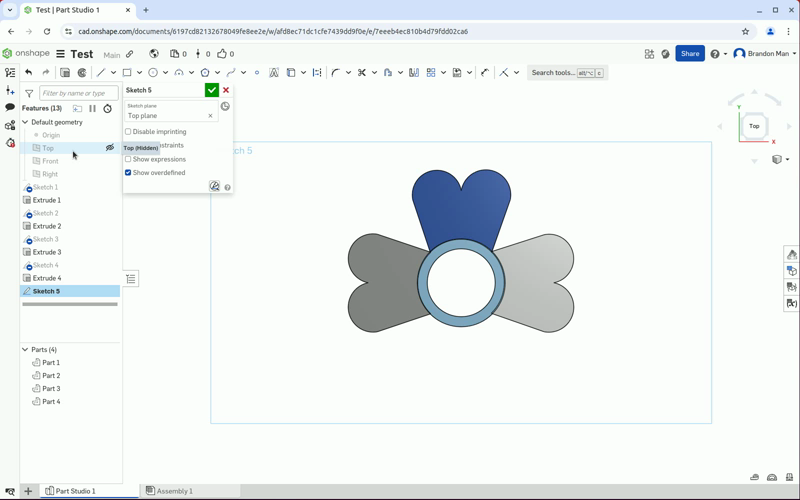
mouse_move(73, 352)
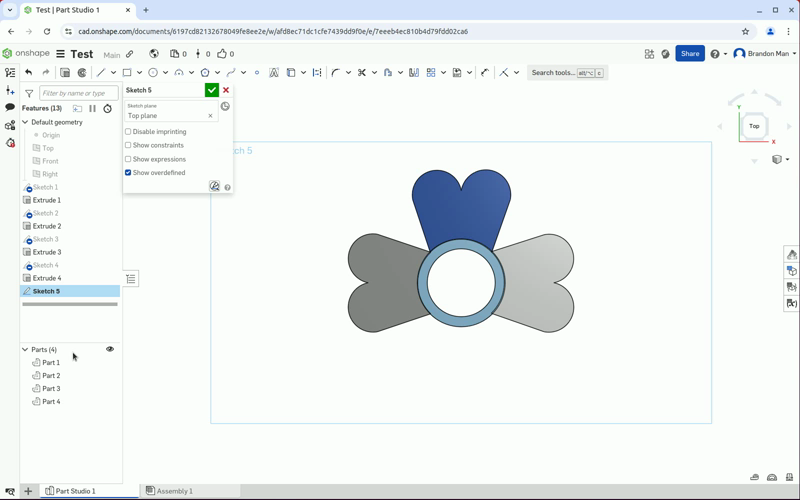
key(y)
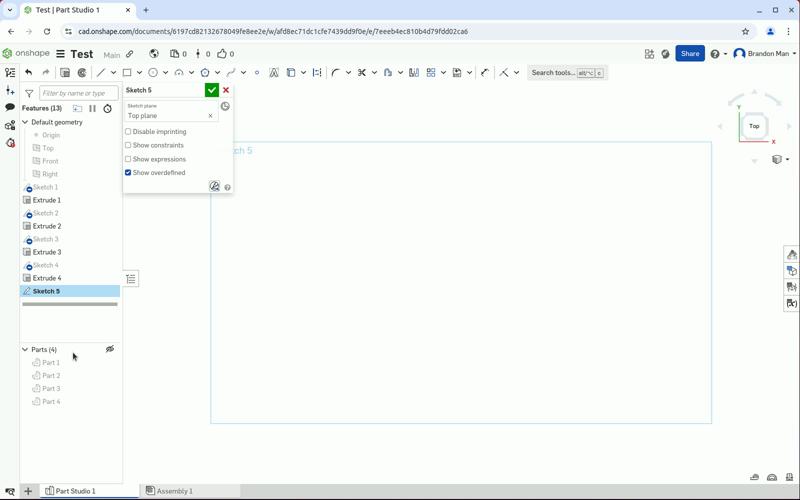
key(a)
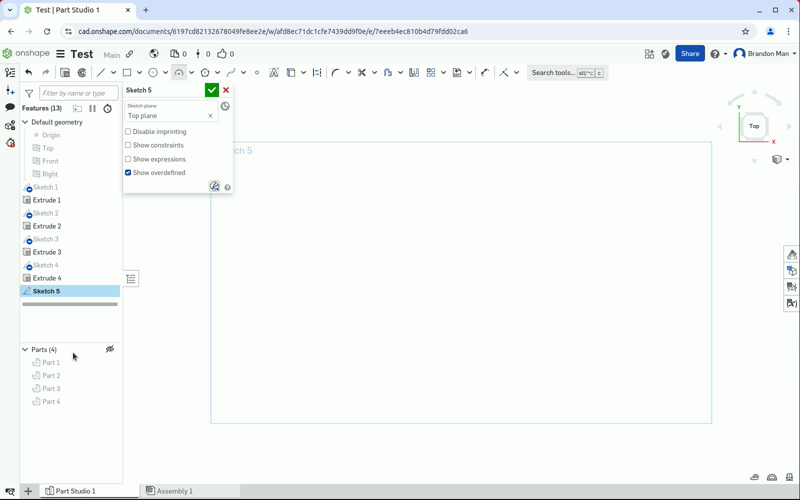
key_down(shift)
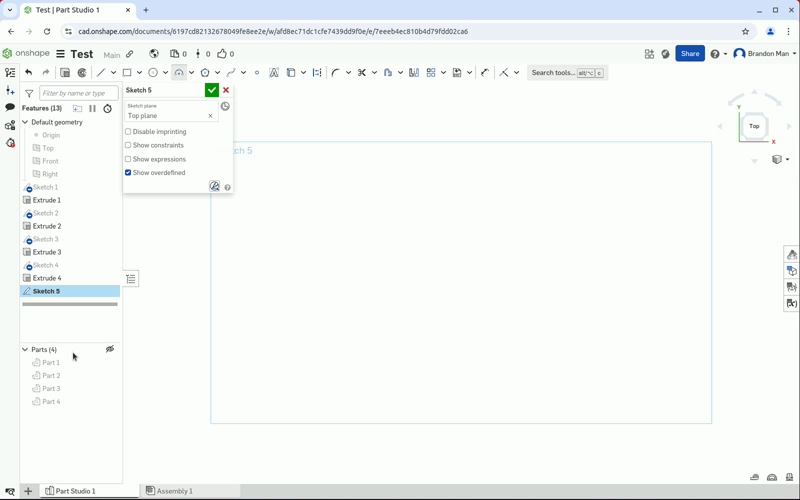
mouse_move(412, 366)
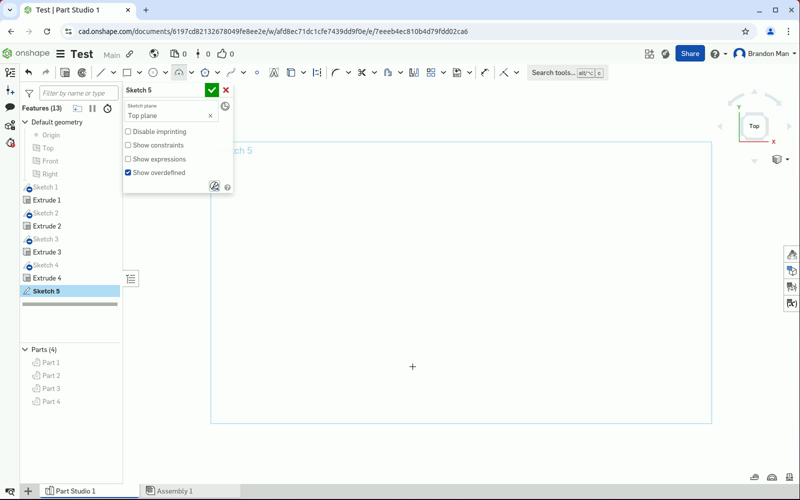
click(412, 366)
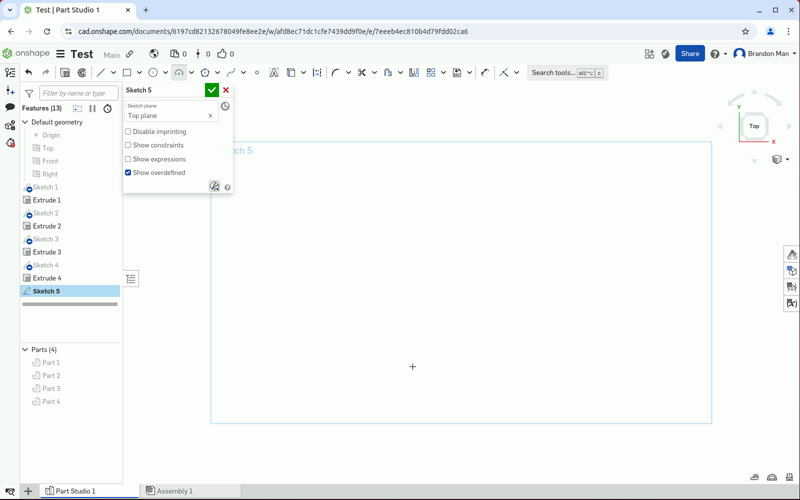
key_up(shift)
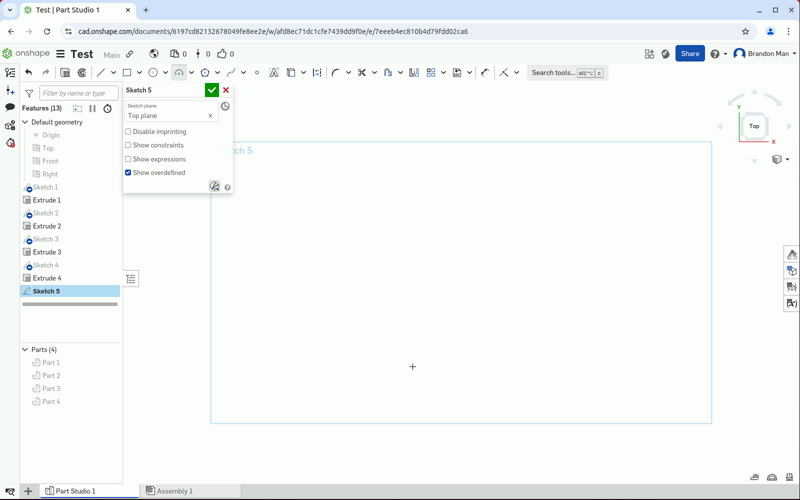
key_down(shift)
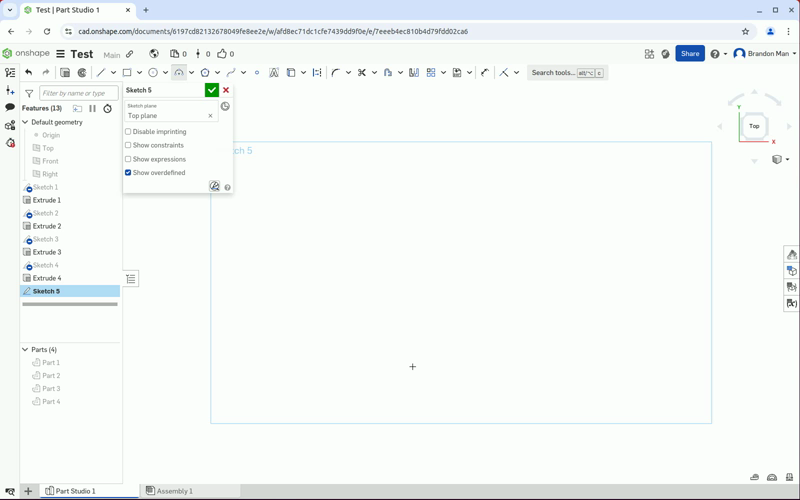
mouse_move(461, 375)
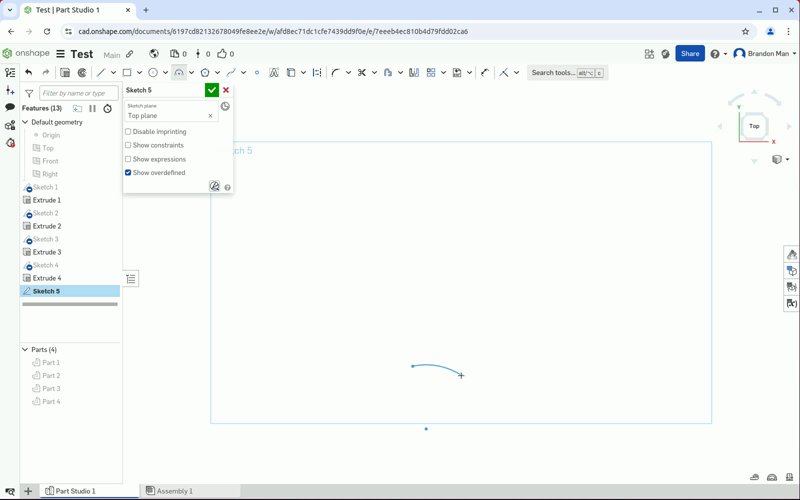
click(461, 375)
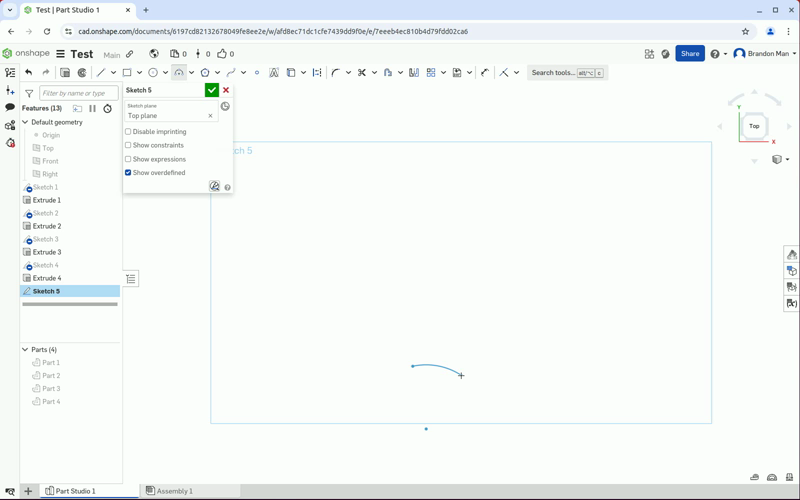
mouse_move(432, 394)
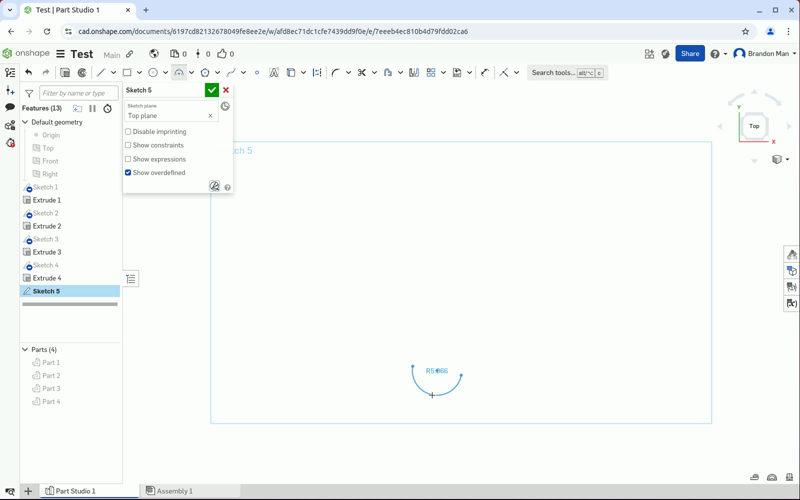
click(432, 394)
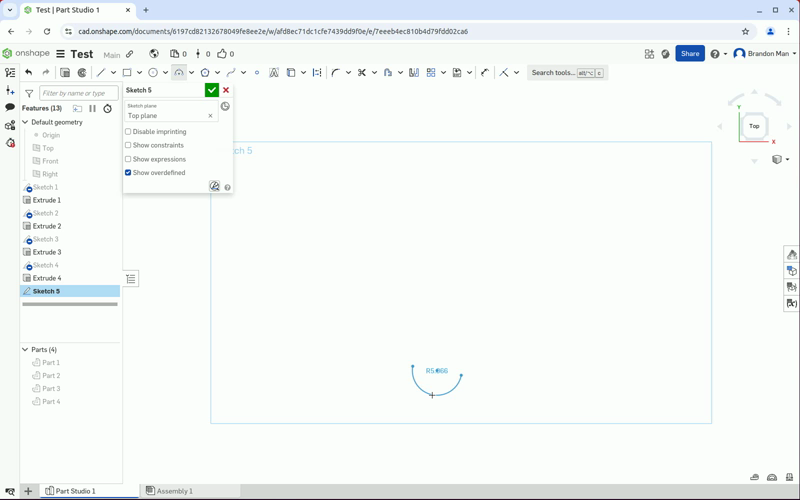
key_up(shift)
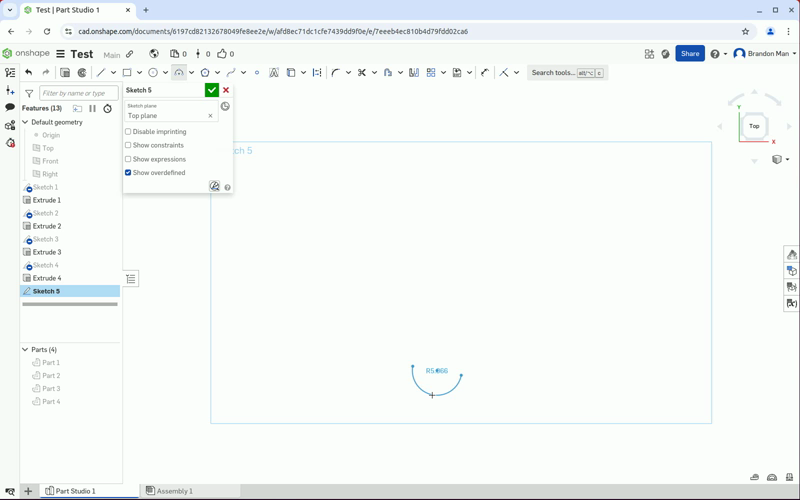
mouse_move(461, 375)
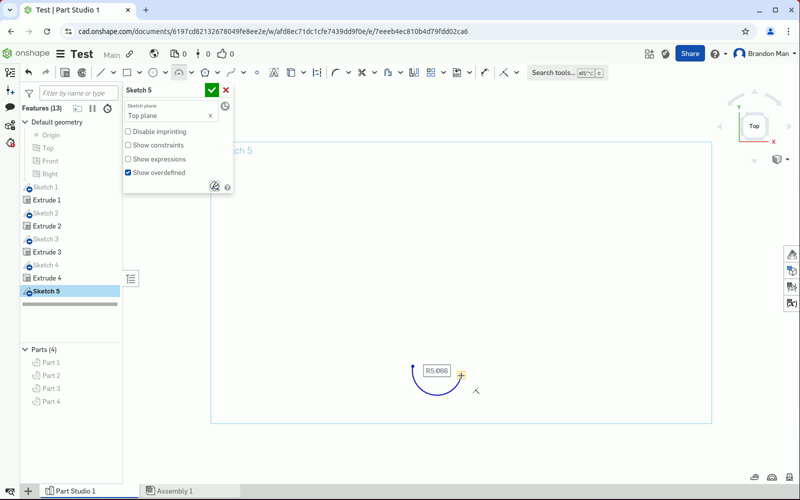
click(461, 375)
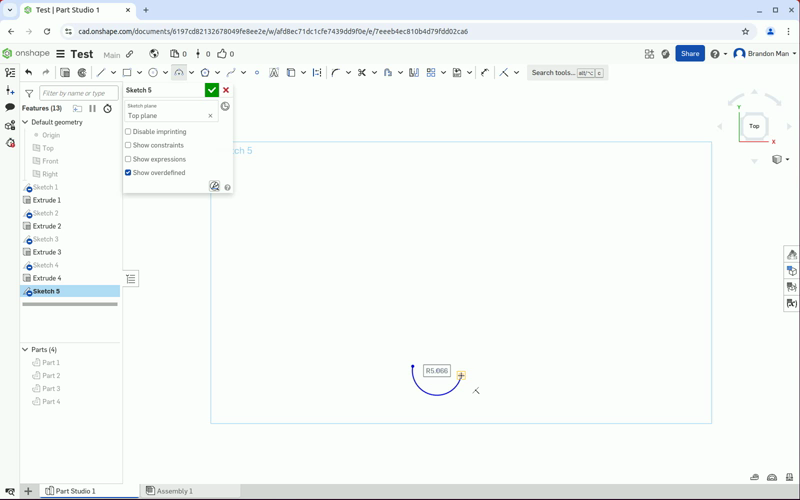
key_down(shift)
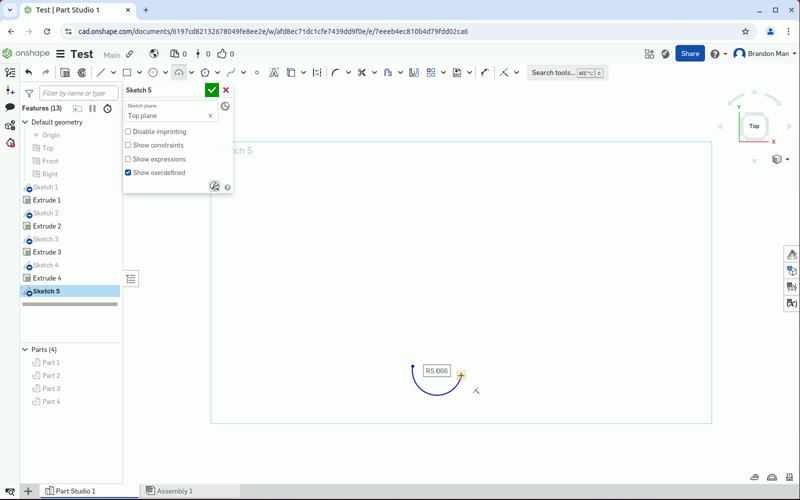
mouse_move(510, 366)
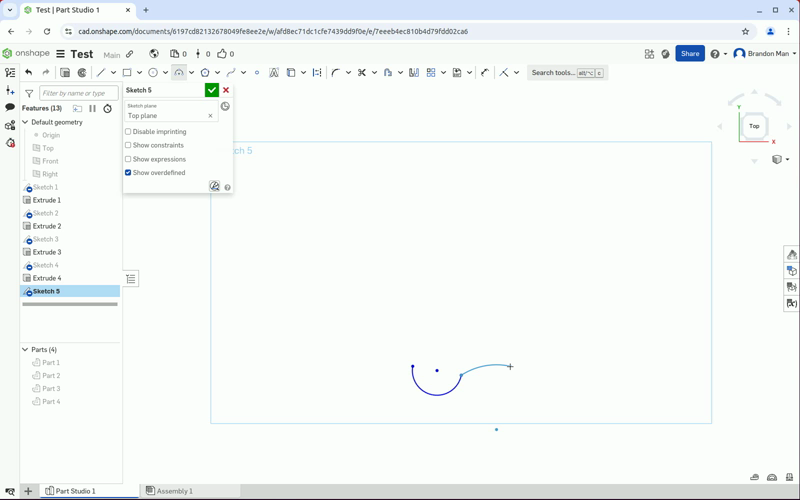
click(510, 366)
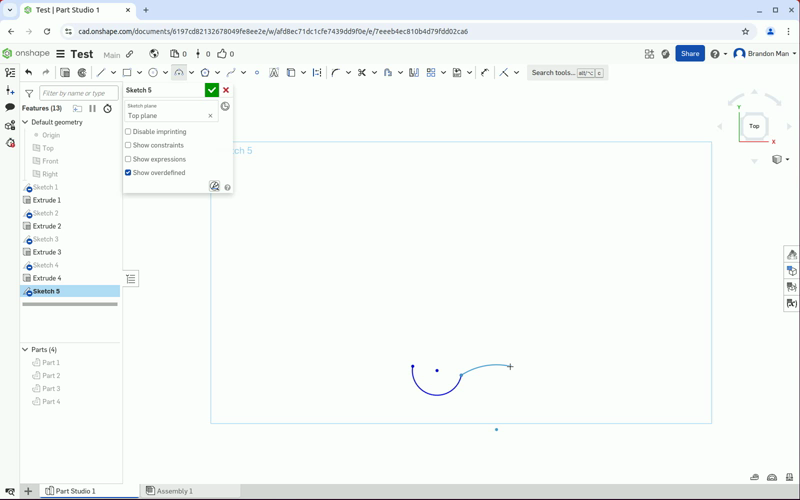
mouse_move(490, 395)
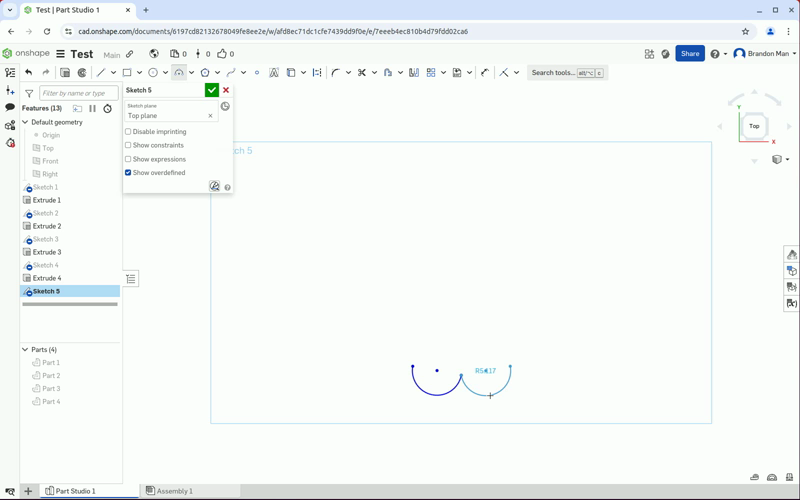
click(490, 395)
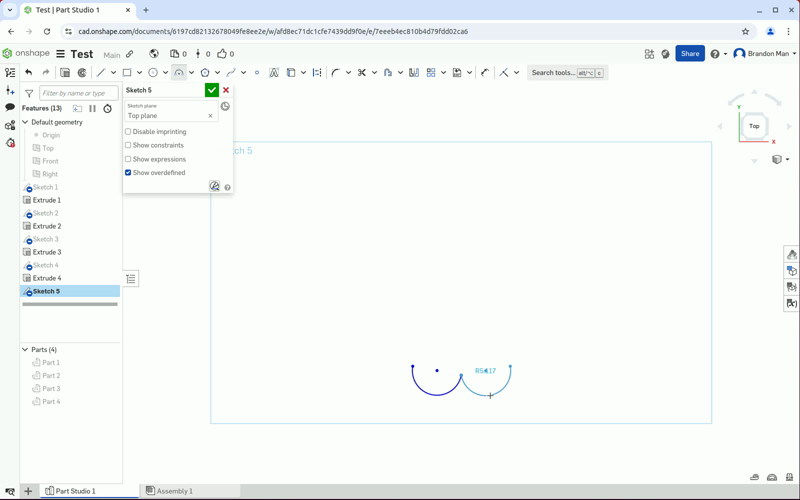
key_up(shift)
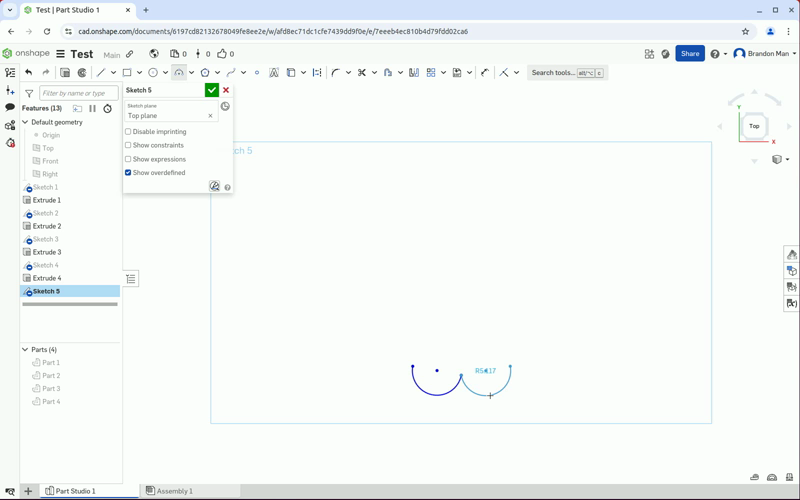
key(esc)
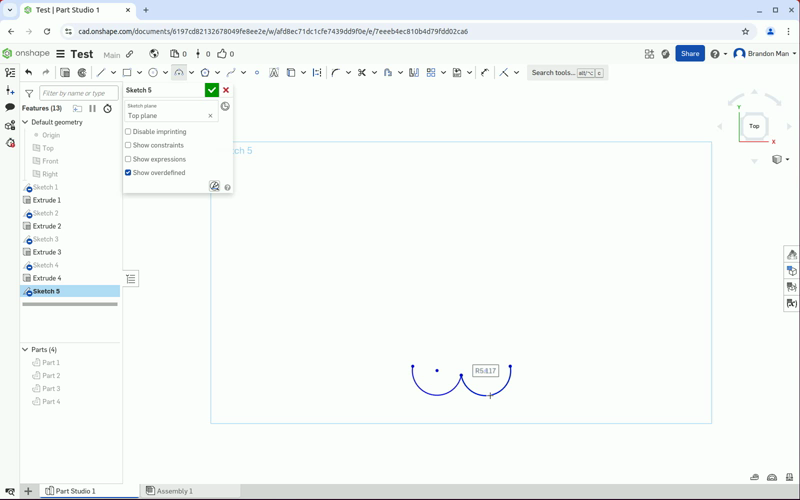
key(l)
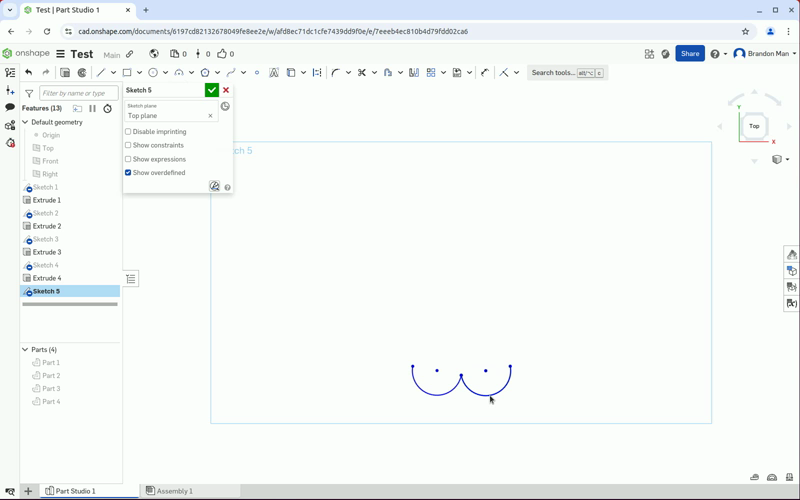
mouse_move(510, 366)
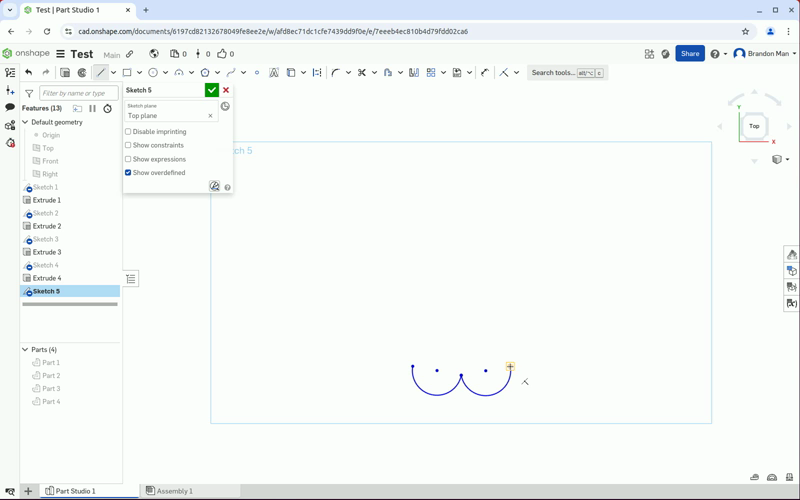
click(510, 366)
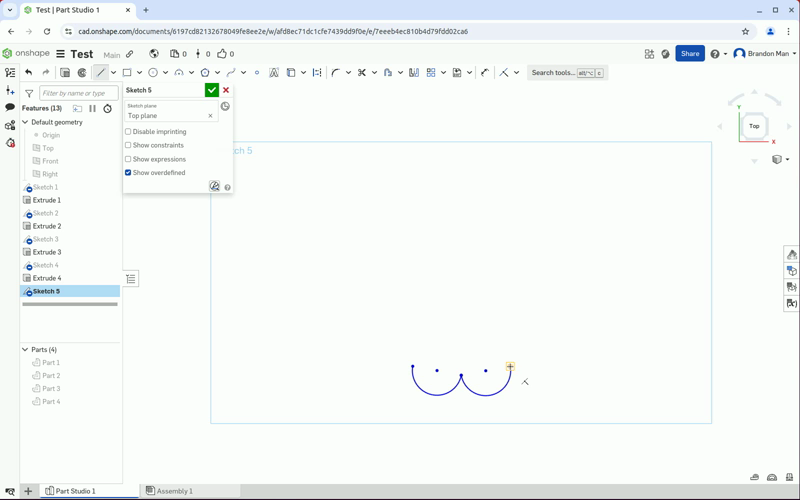
key_down(shift)
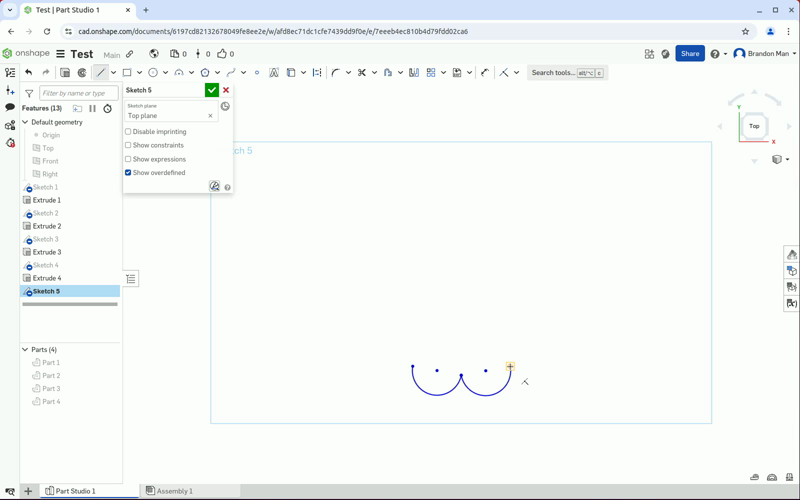
mouse_move(540, 366)
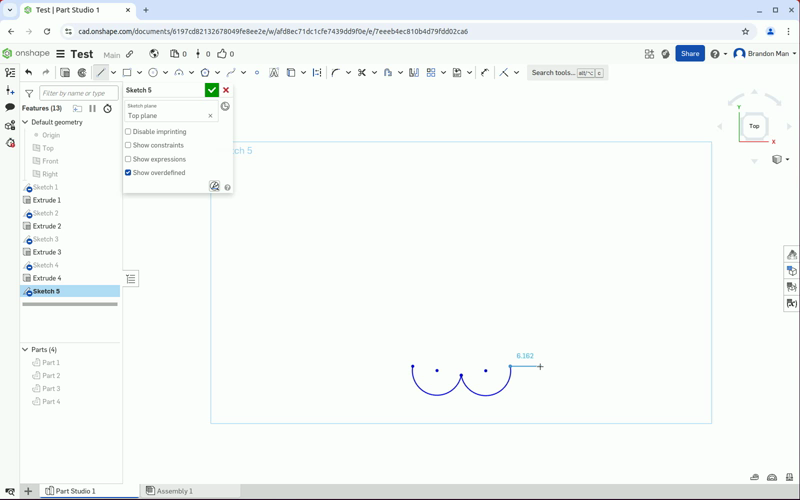
mouse_move(491, 313)
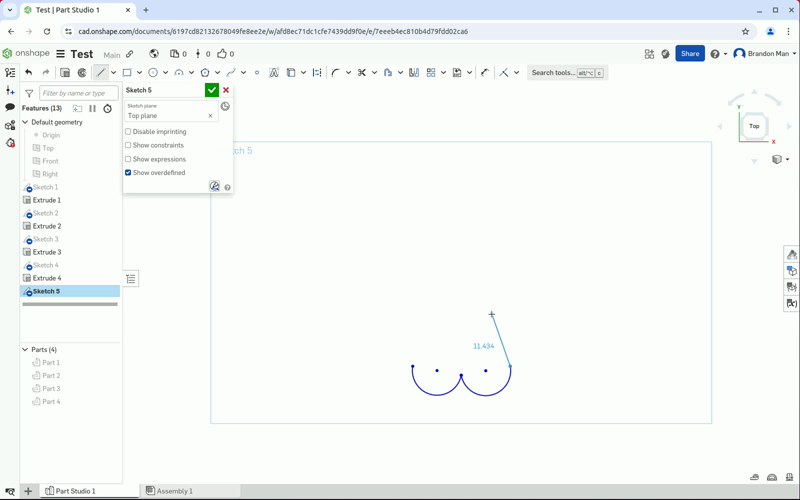
click(491, 313)
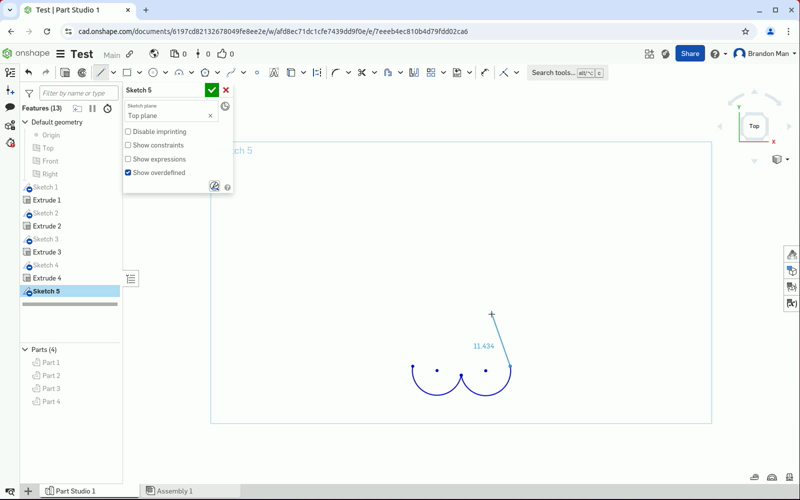
key_up(shift)
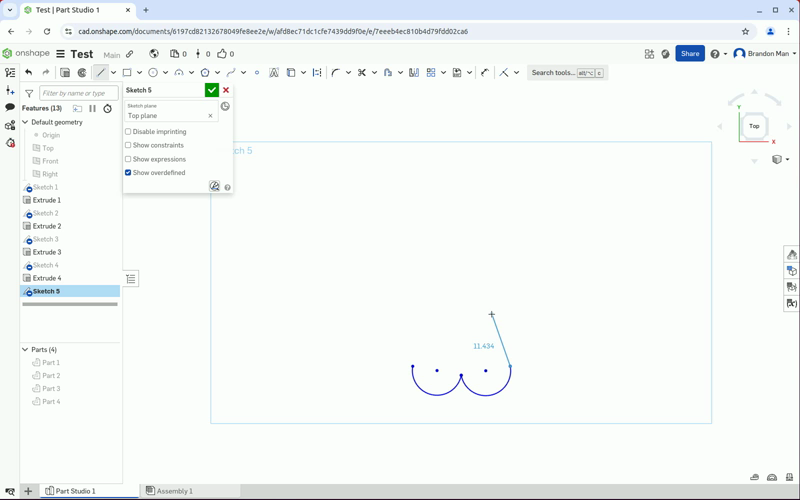
key(esc)
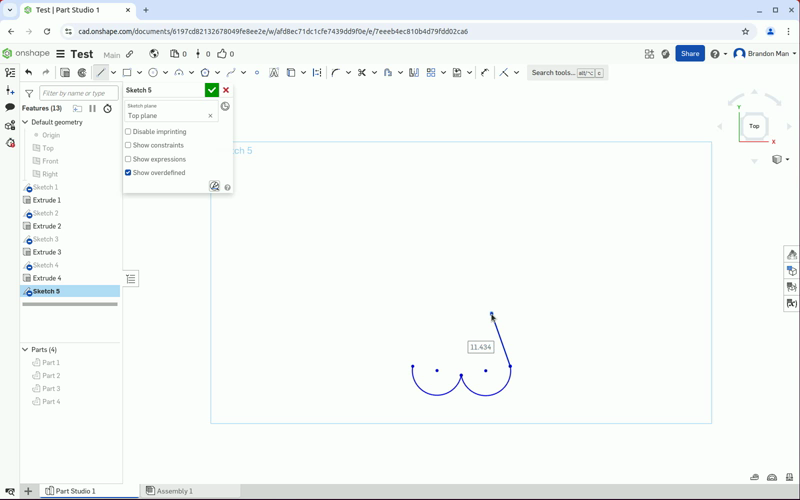
key(a)
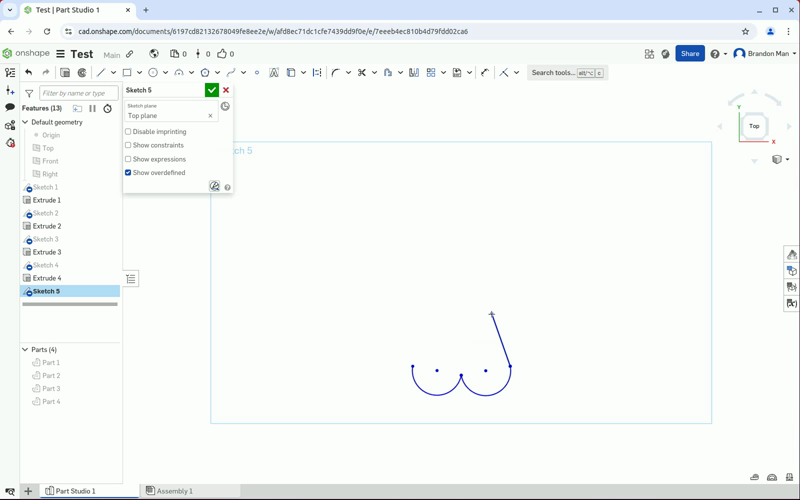
mouse_move(491, 313)
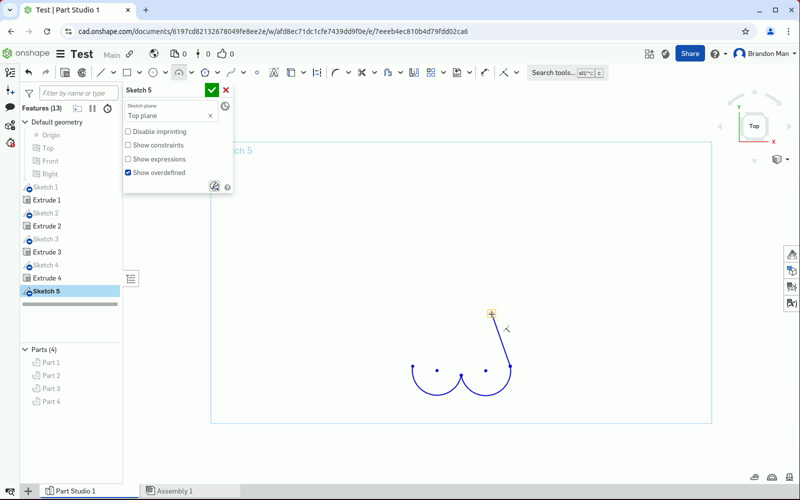
click(491, 313)
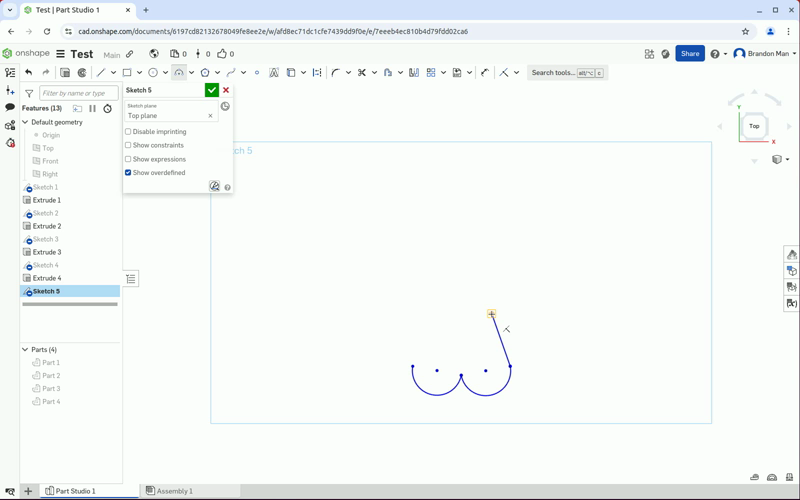
key_down(shift)
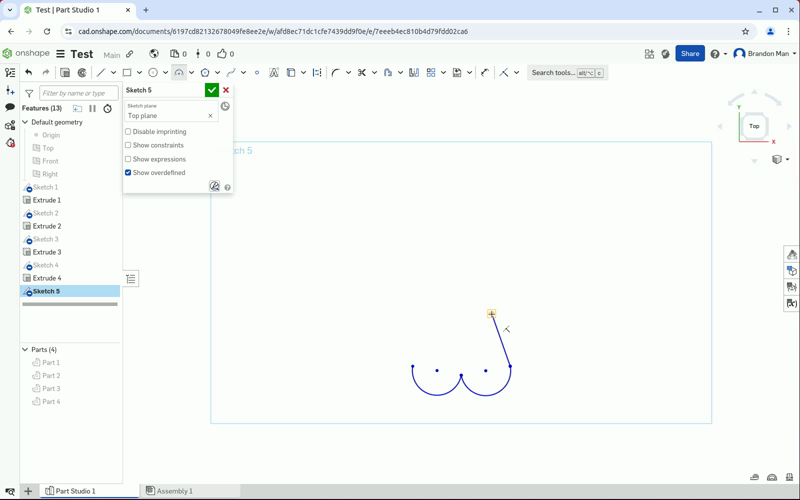
mouse_move(430, 313)
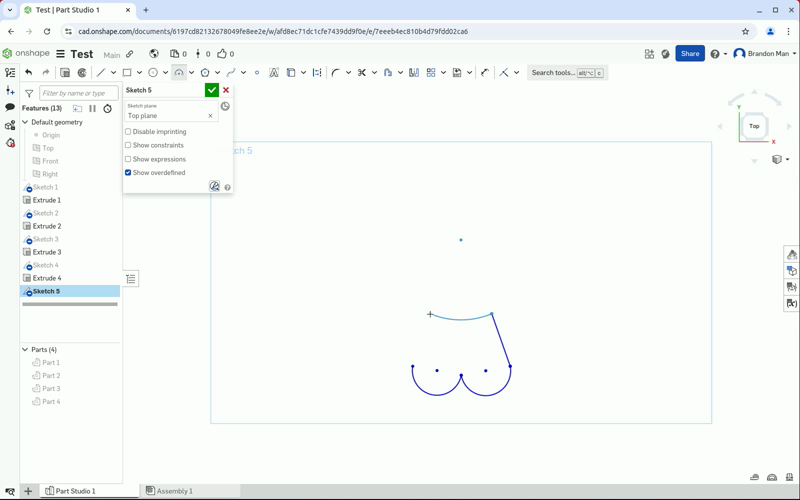
click(430, 313)
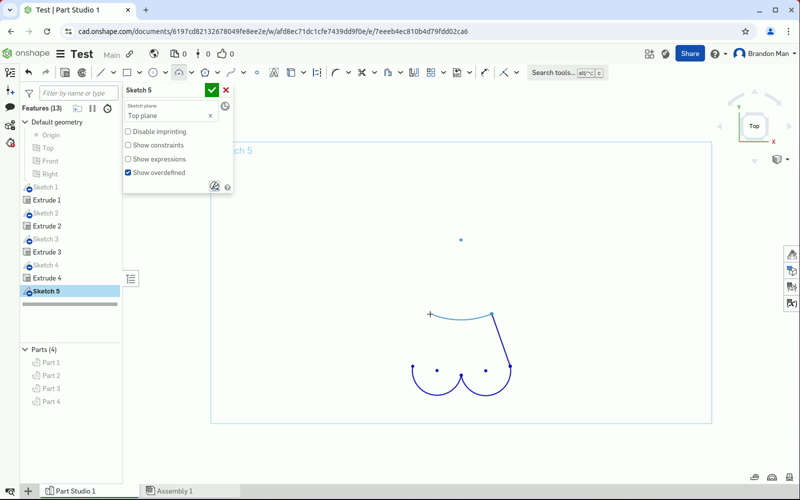
mouse_move(461, 326)
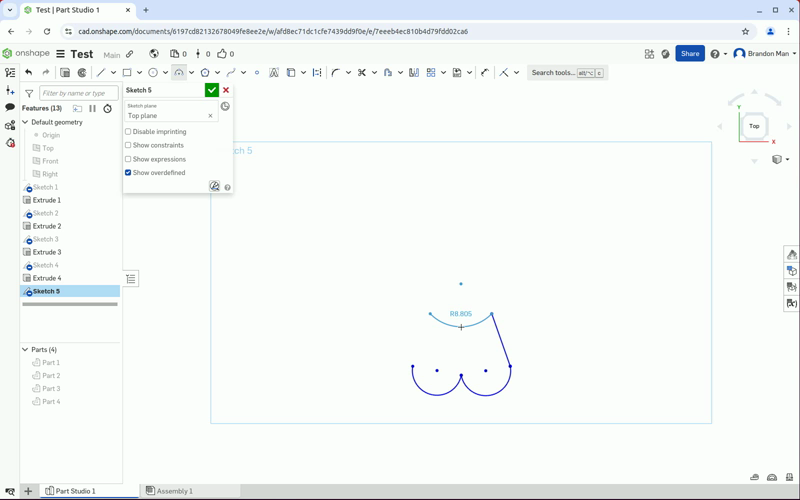
click(461, 326)
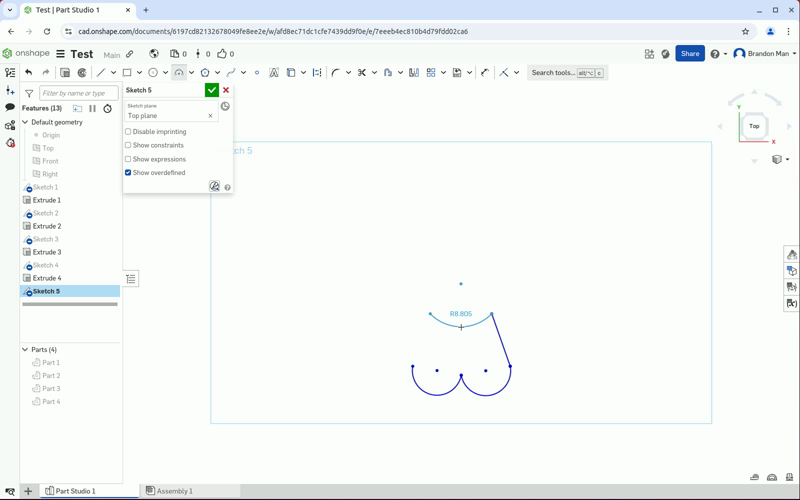
key_up(shift)
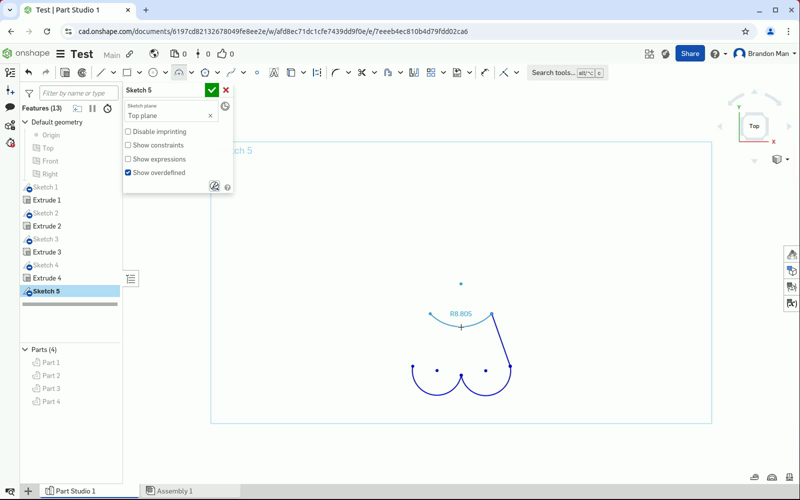
key(esc)
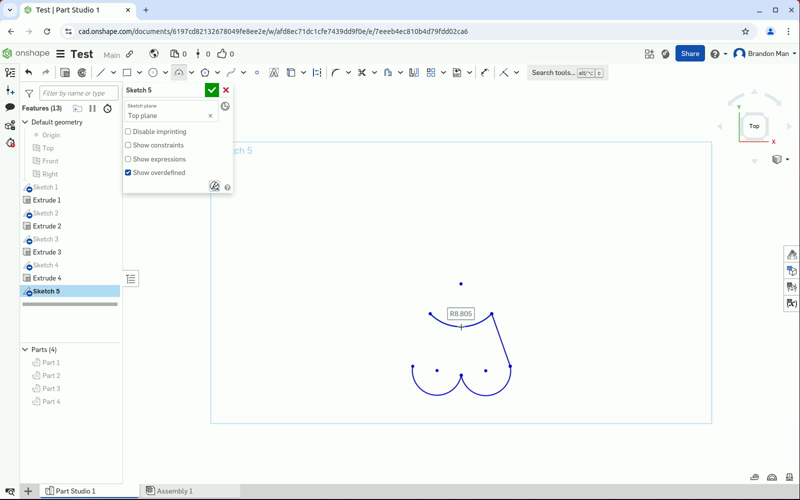
key(l)
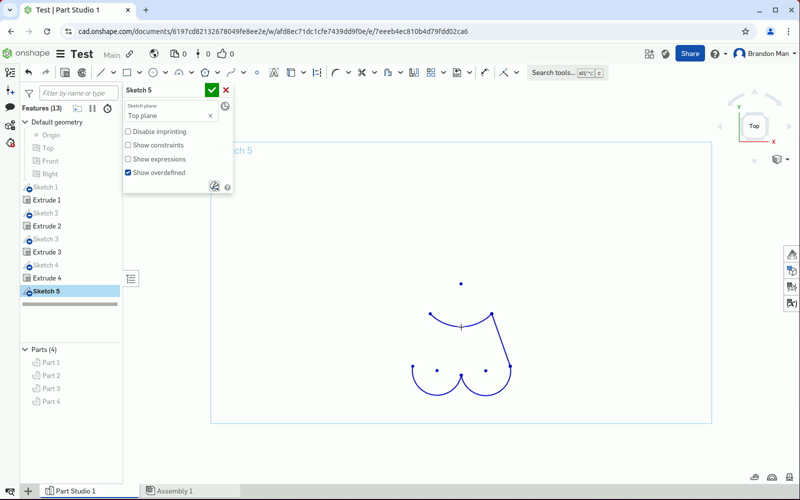
mouse_move(430, 313)
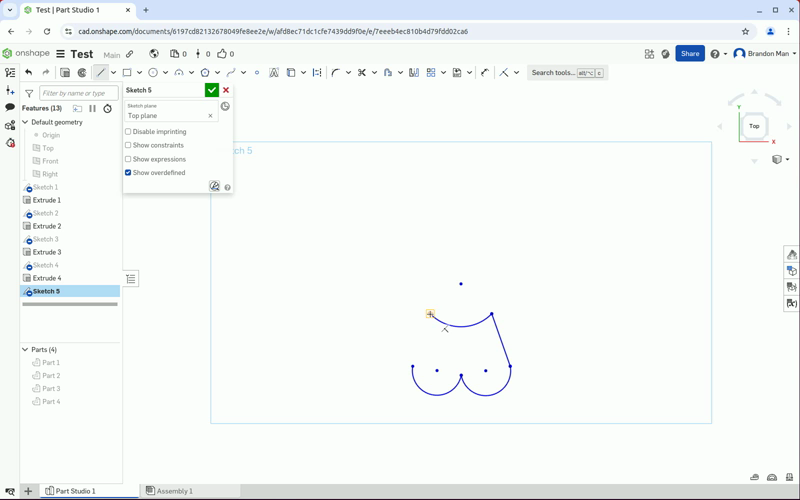
click(430, 313)
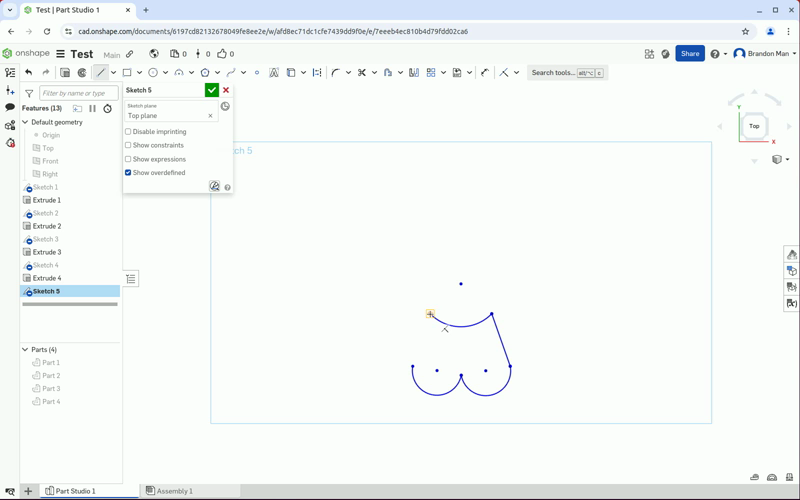
mouse_move(460, 313)
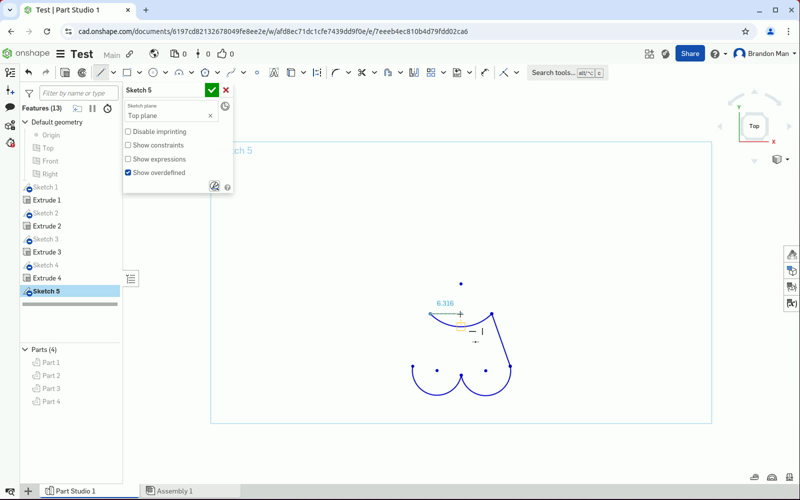
key_down(shift)
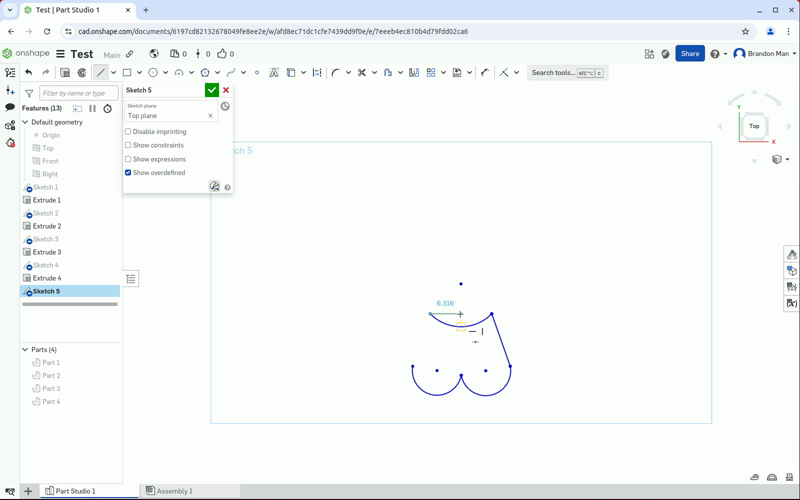
mouse_move(412, 366)
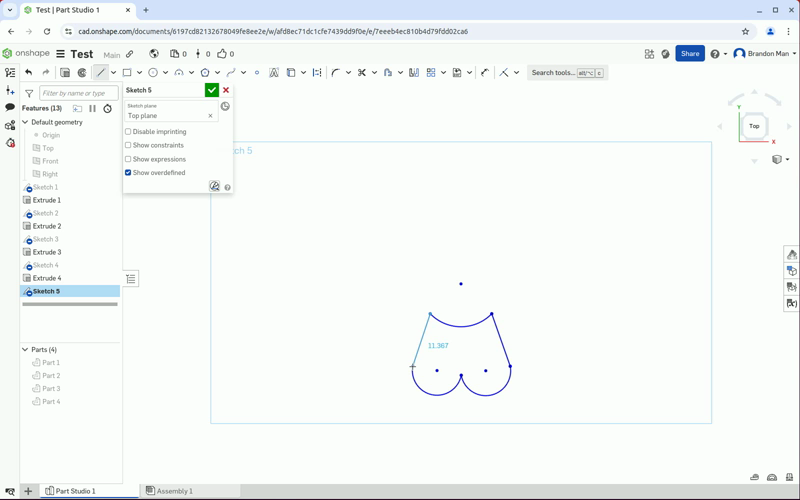
key_up(shift)
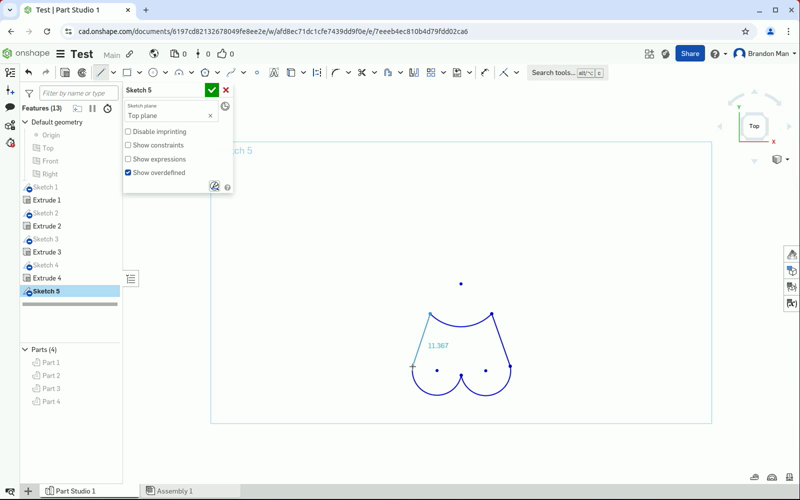
click(412, 366)
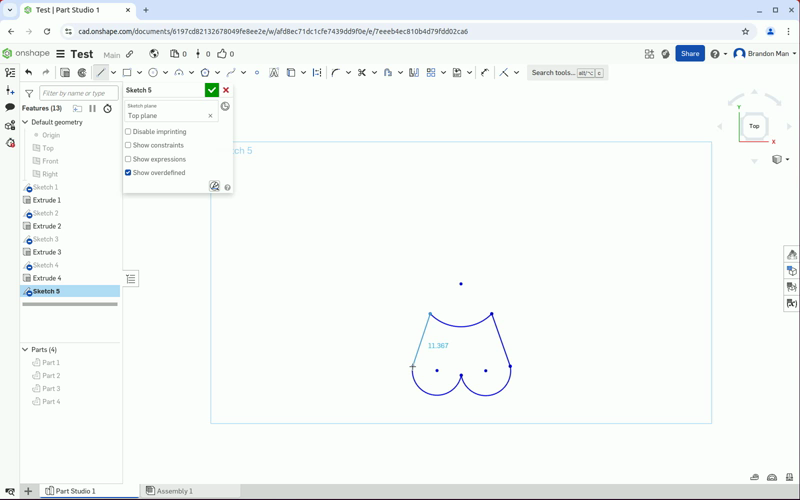
key(esc)
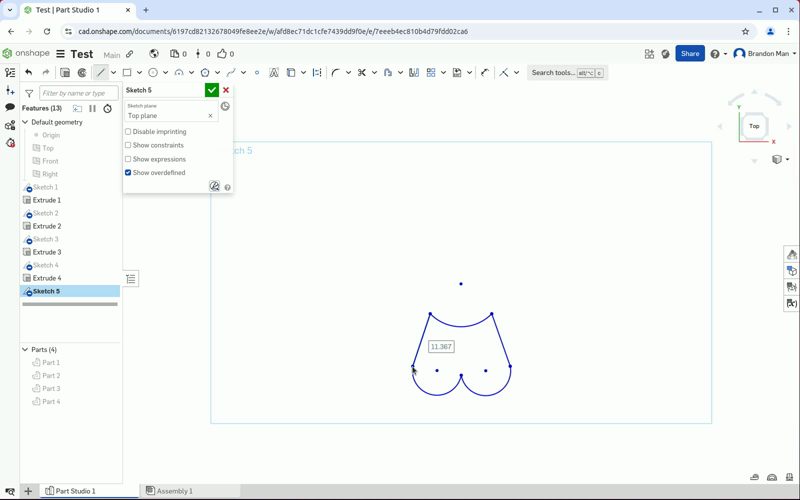
mouse_move(439, 334)
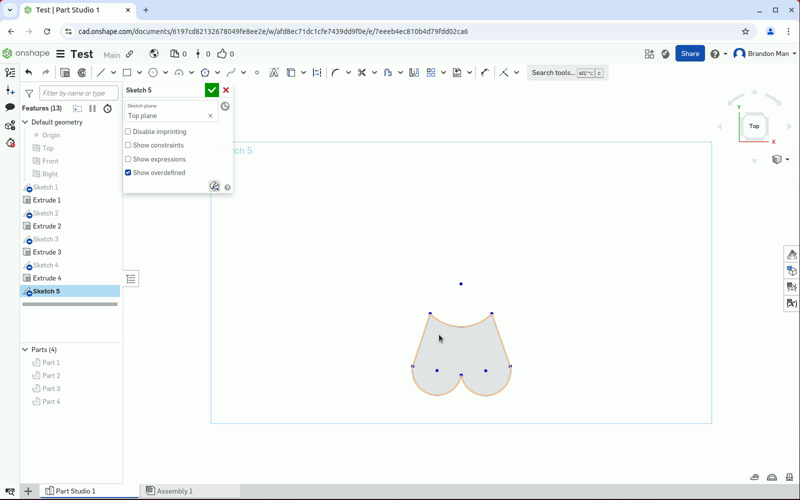
click(439, 334)
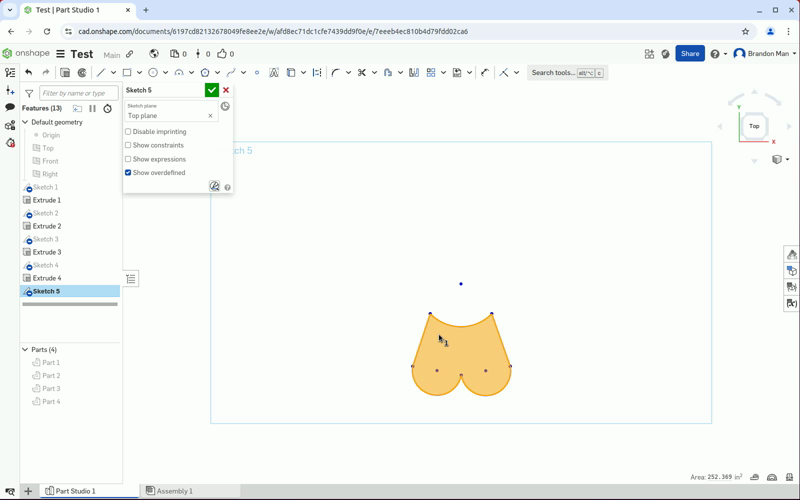
mouse_move(73, 352)
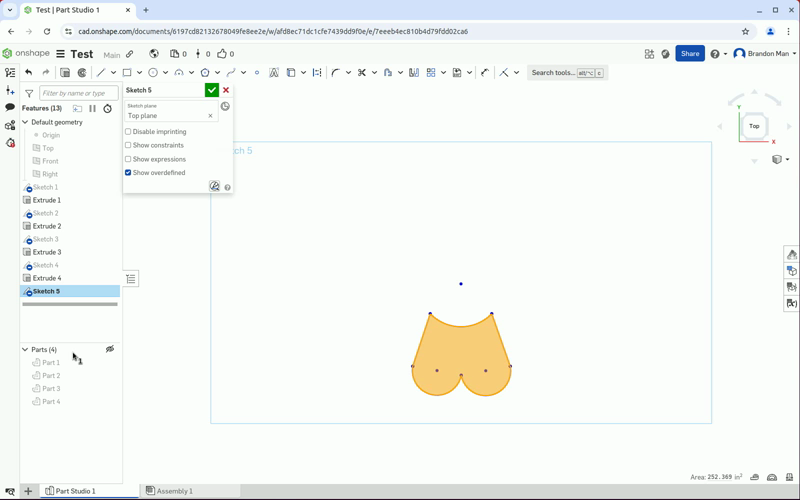
key(shift+y)
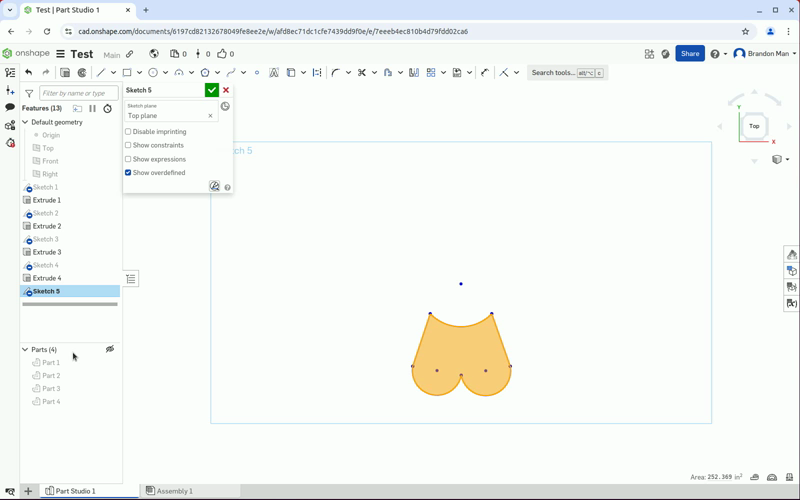
key(shift+e)
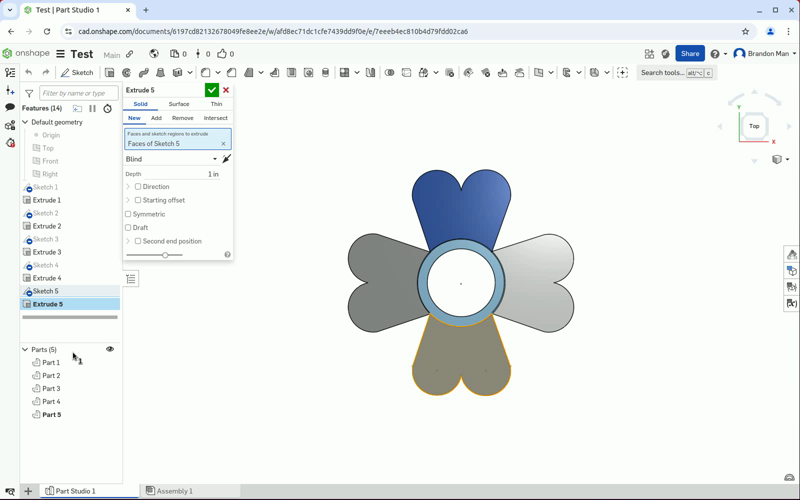
mouse_move(143, 106)
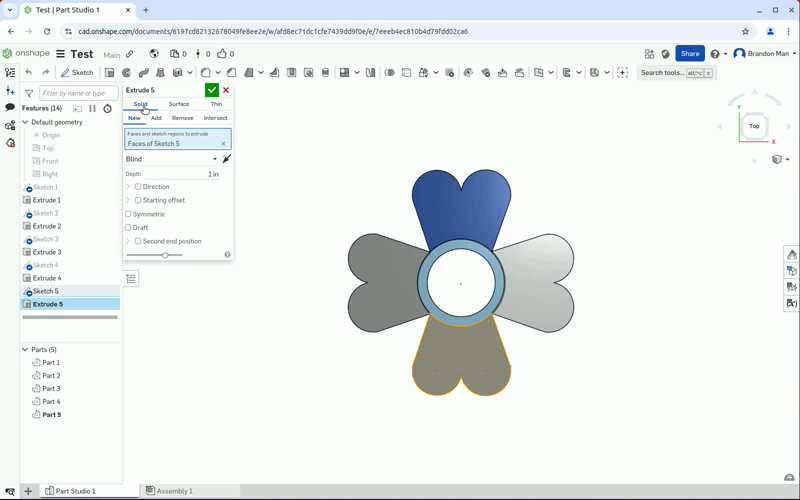
click(143, 106)
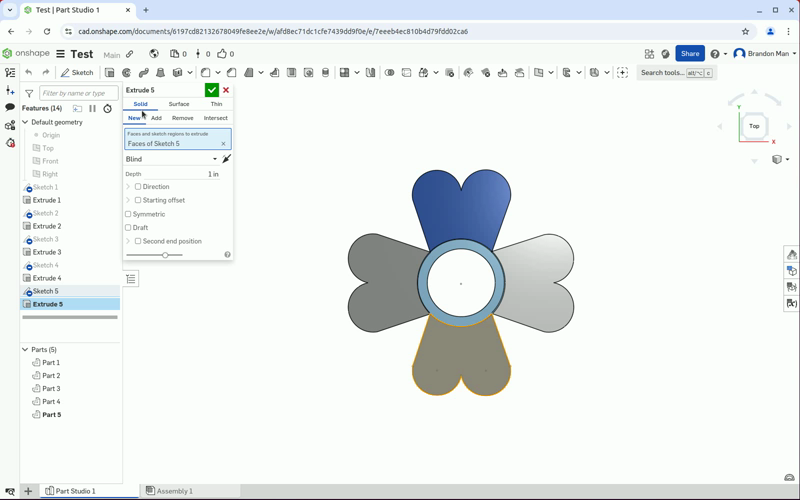
mouse_move(137, 120)
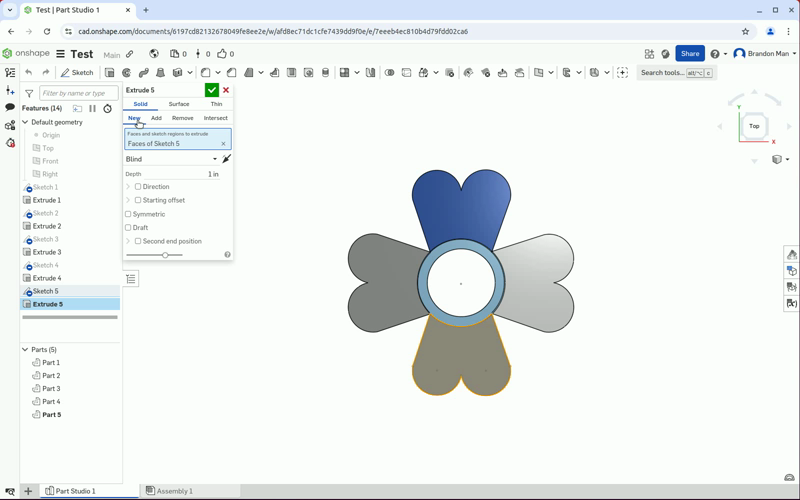
click(137, 120)
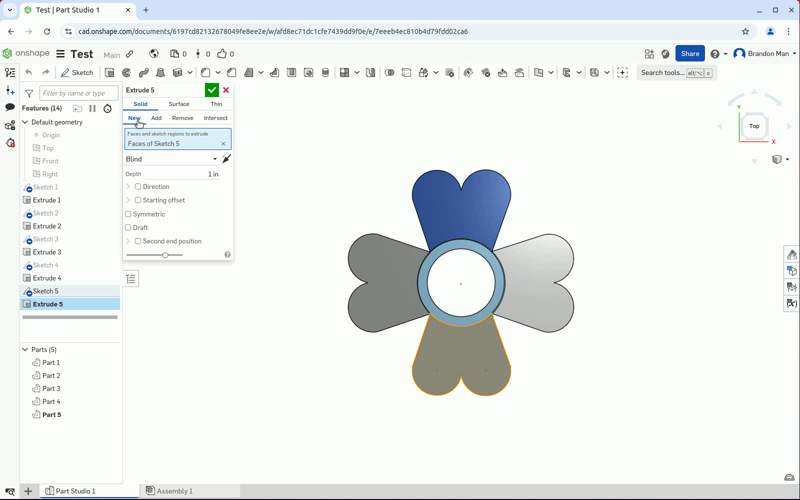
key(tab, 4)
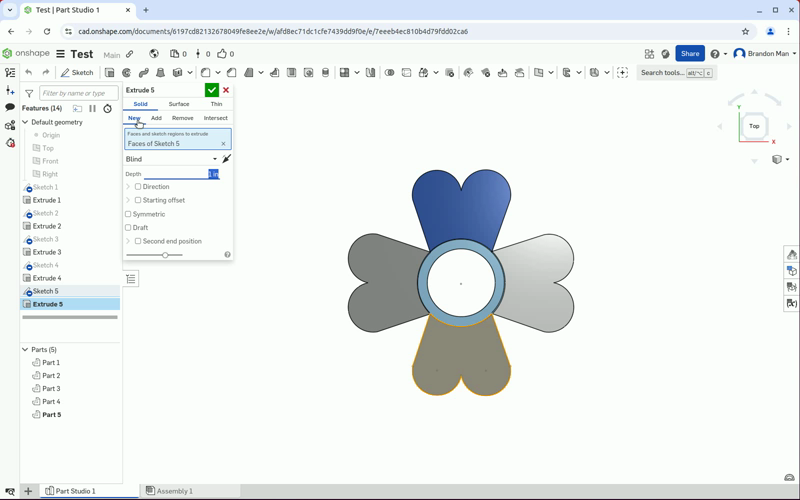
text(5.055)
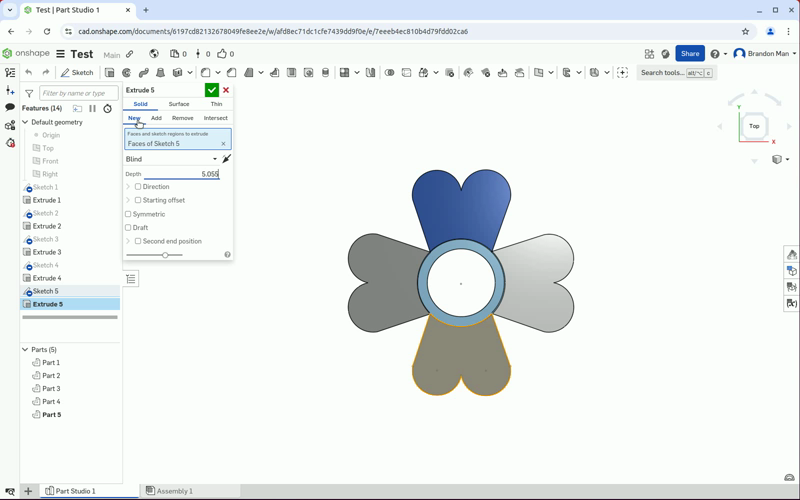
key(enter)
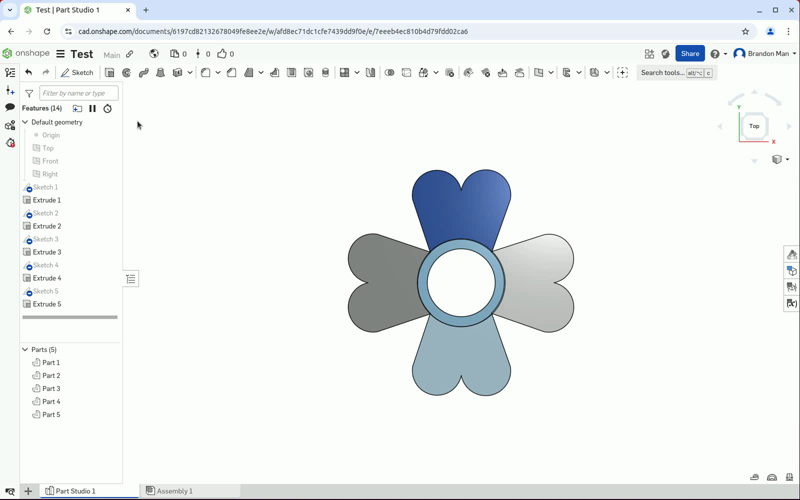
key(shift+h)
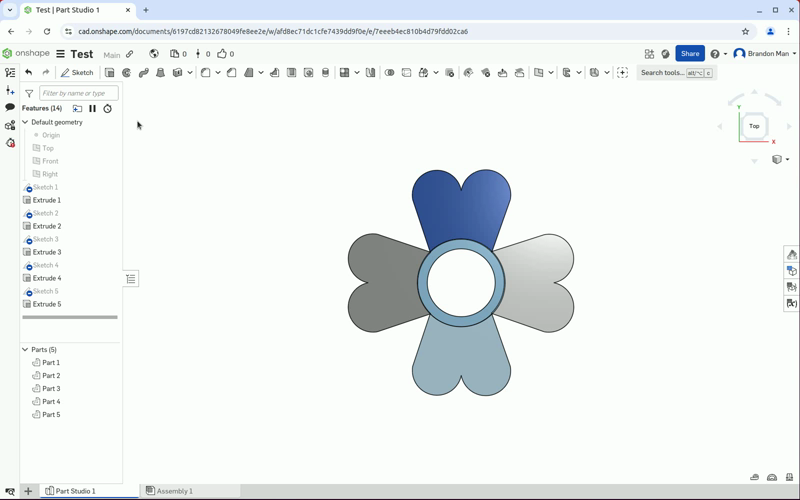
key(shift+h)
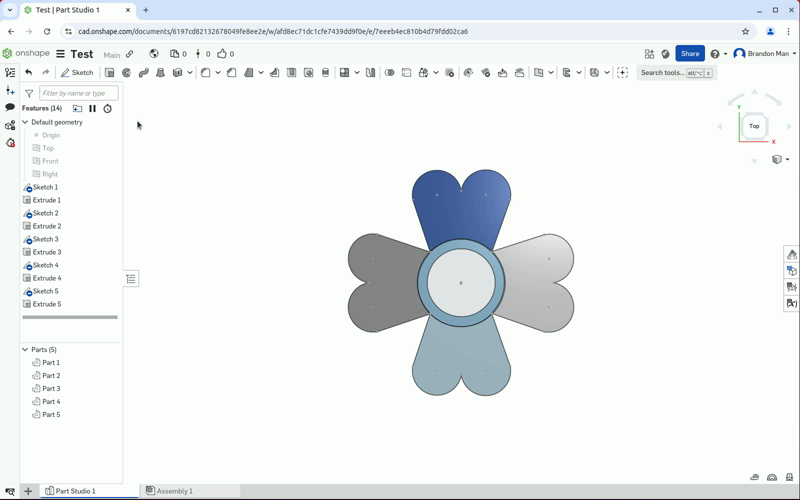
key(shift+7)
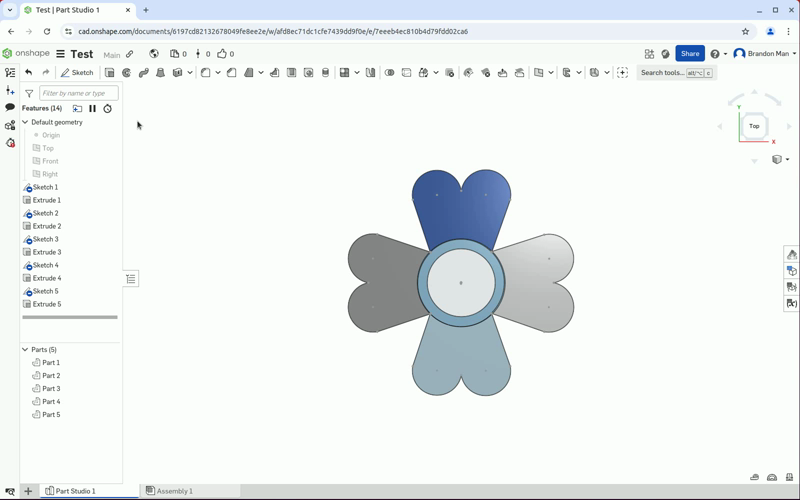
key(up, 3)
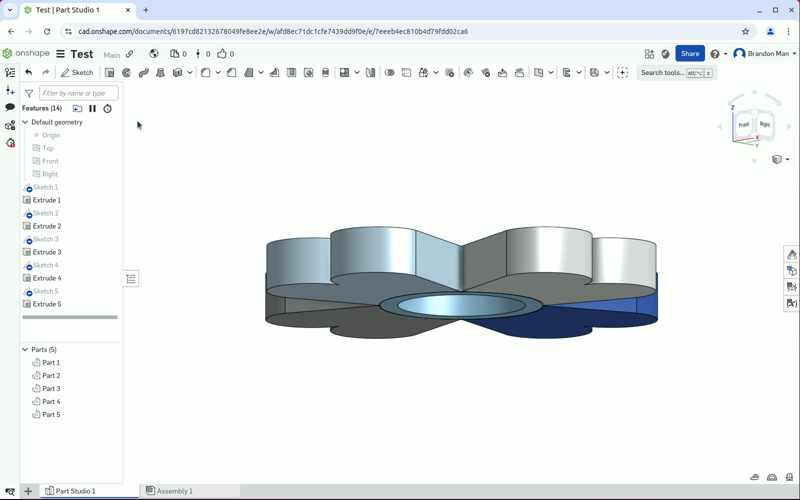
key(left, 3)
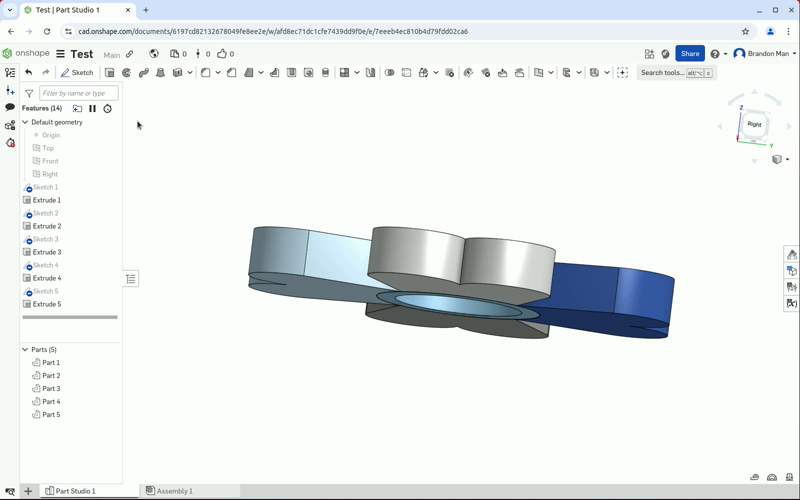
key(right, 3)
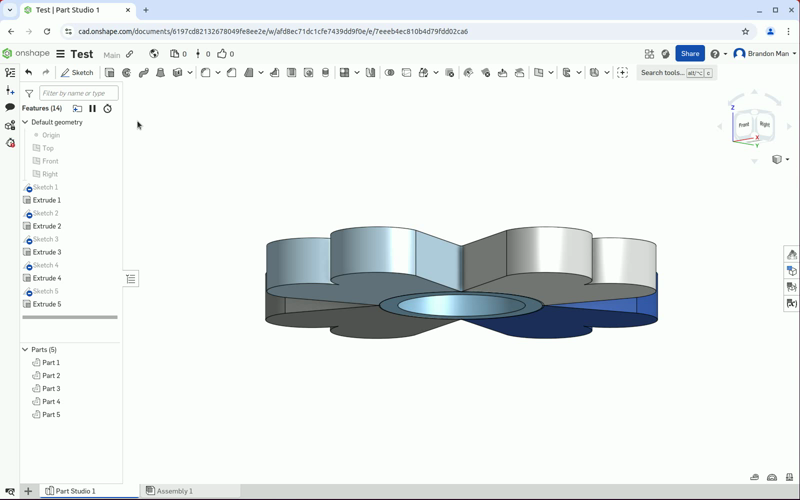
key(down, 3)
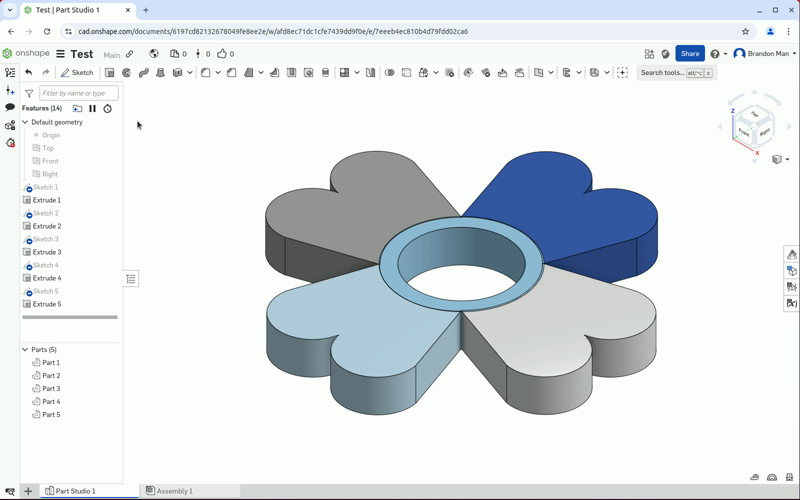
mouse_move(73, 189)
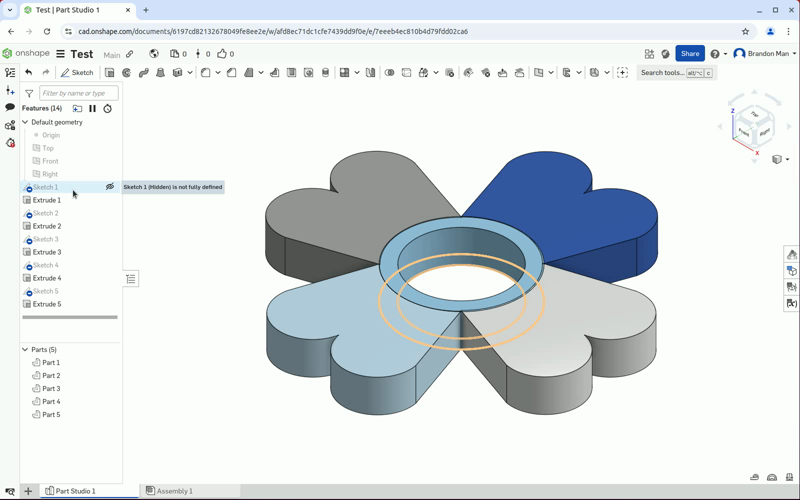
click(73, 189)